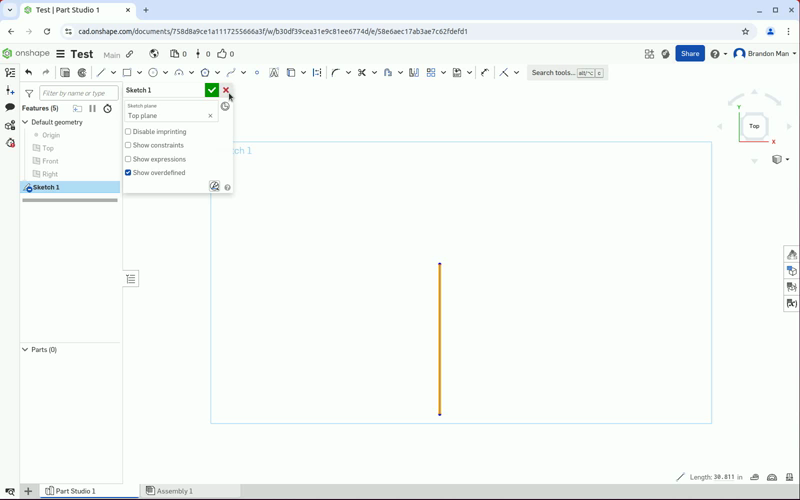
key(shift+h)
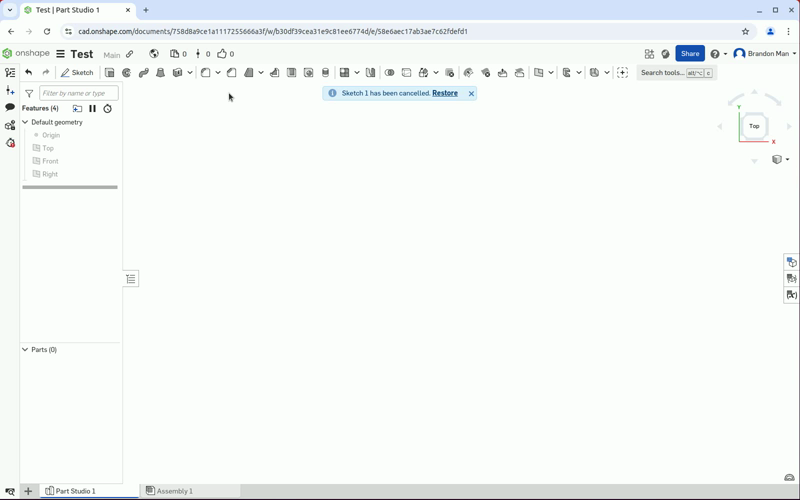
mouse_move(73, 352)
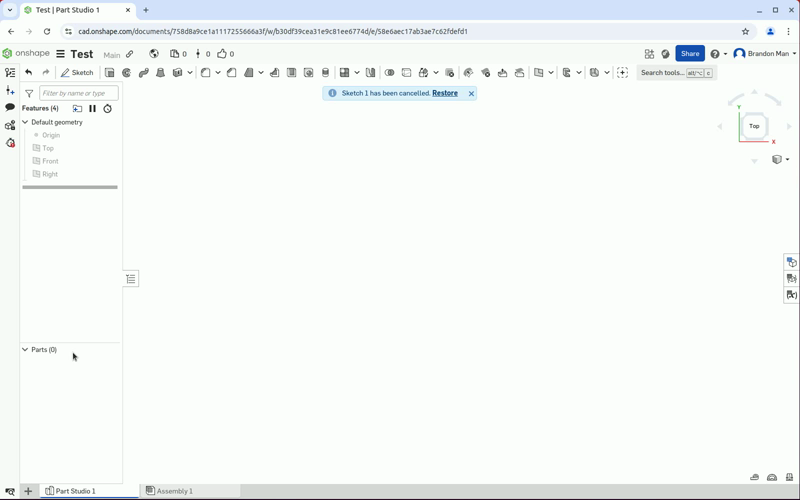
key(y)
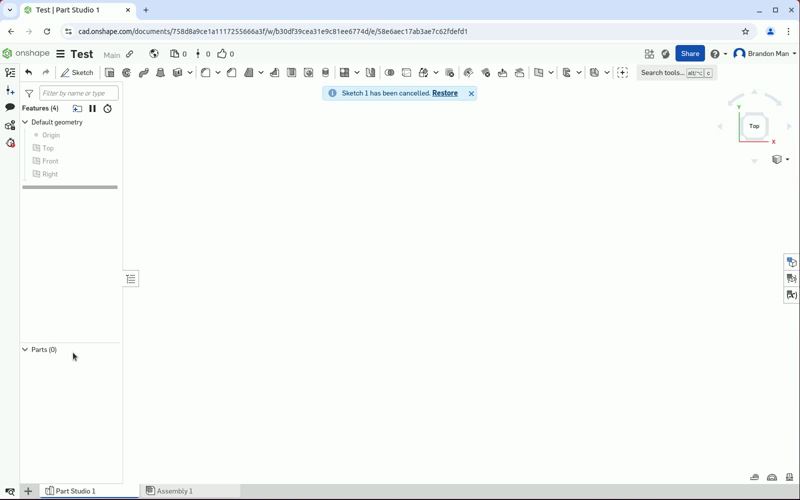
key(shift+p)
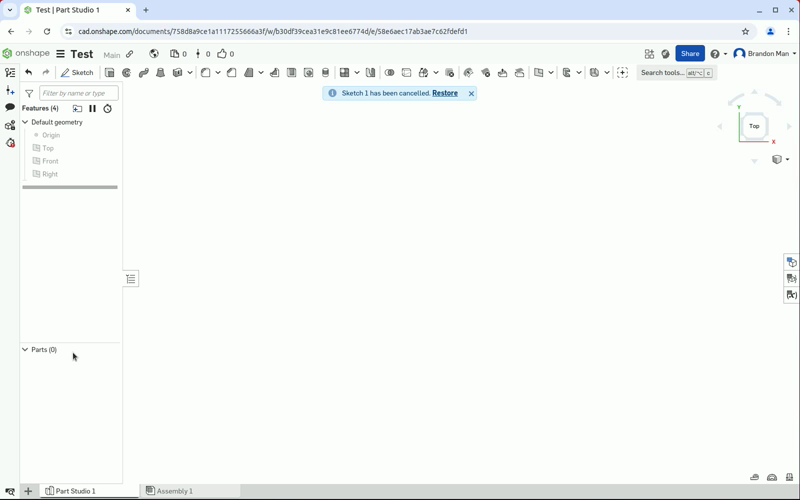
key(space)
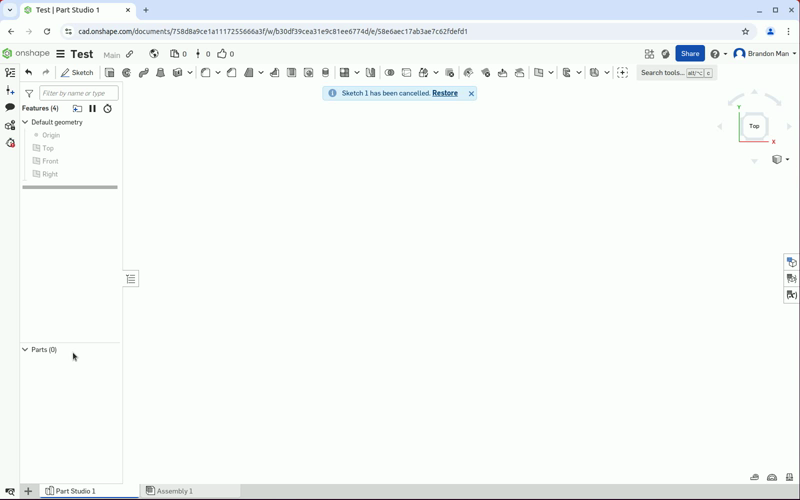
key_down(shift)
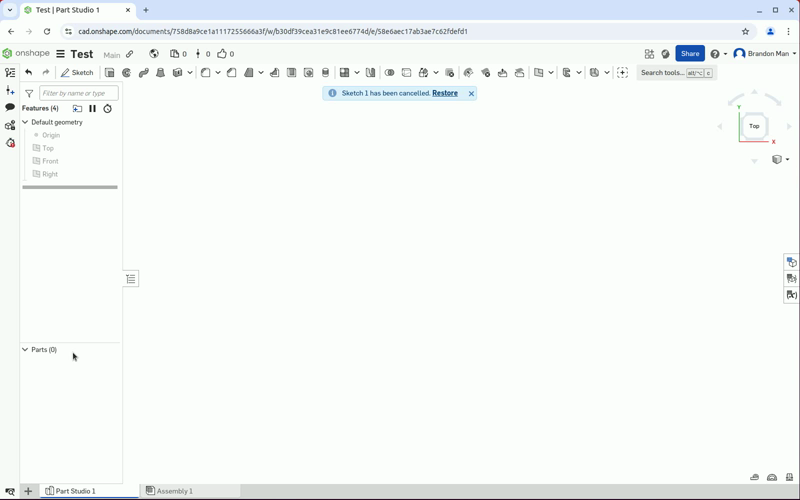
key(up)
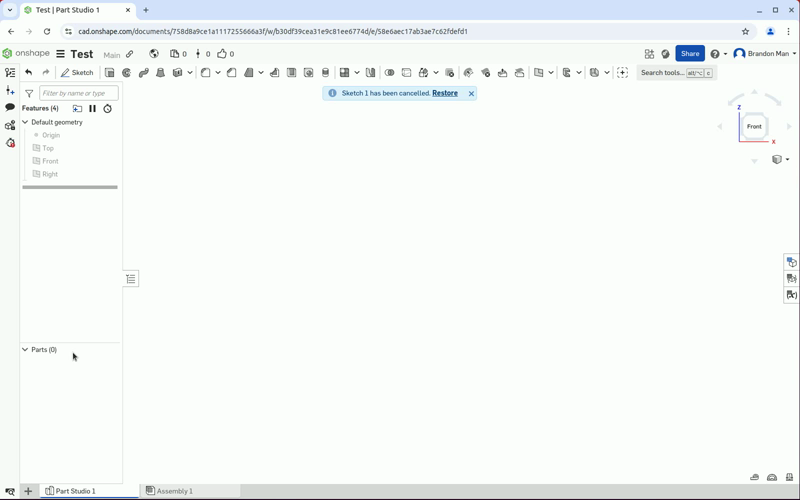
key_up(shift)
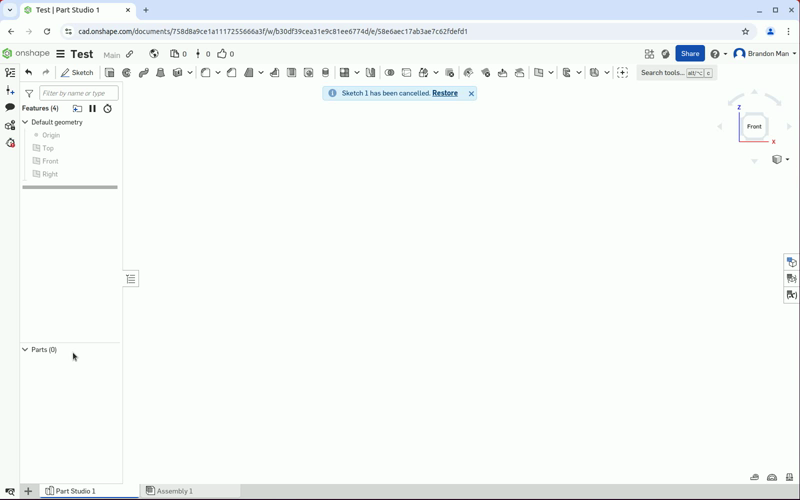
mouse_move(73, 352)
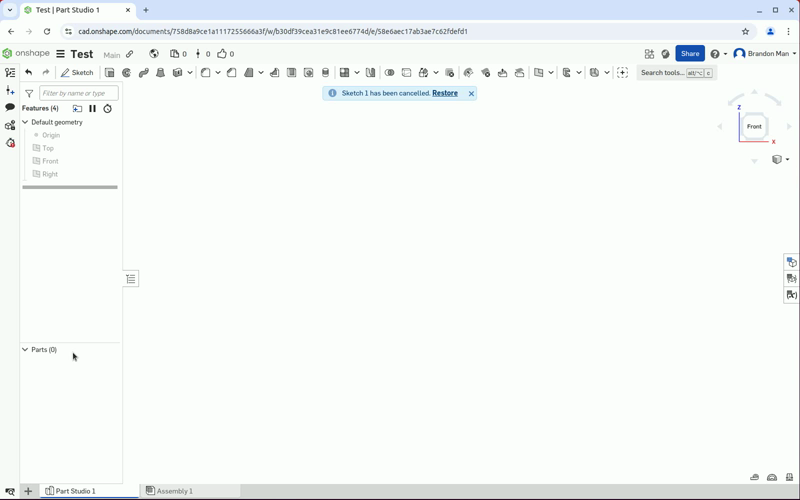
key(shift+y)
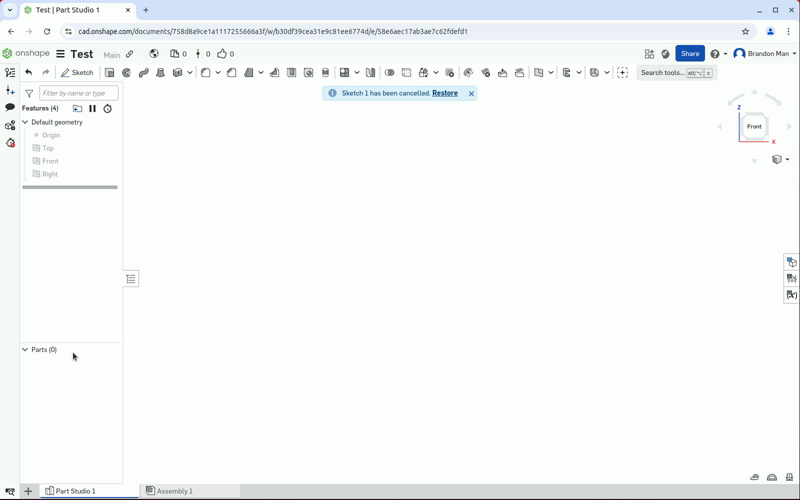
key(shift+s)
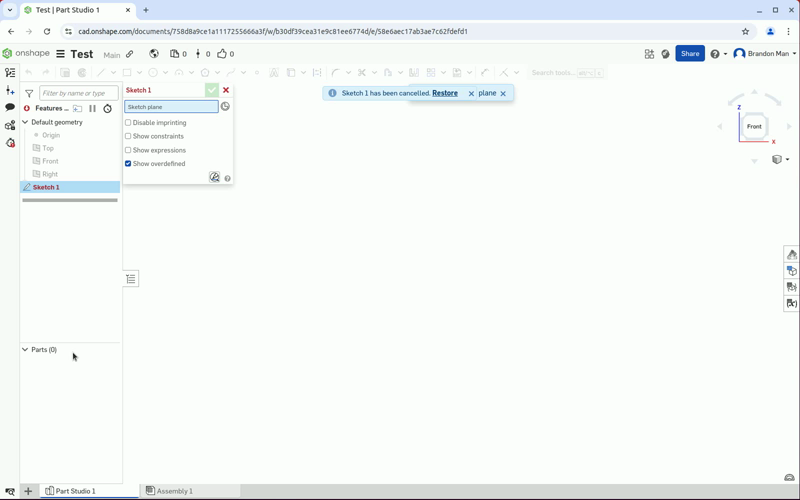
mouse_move(73, 163)
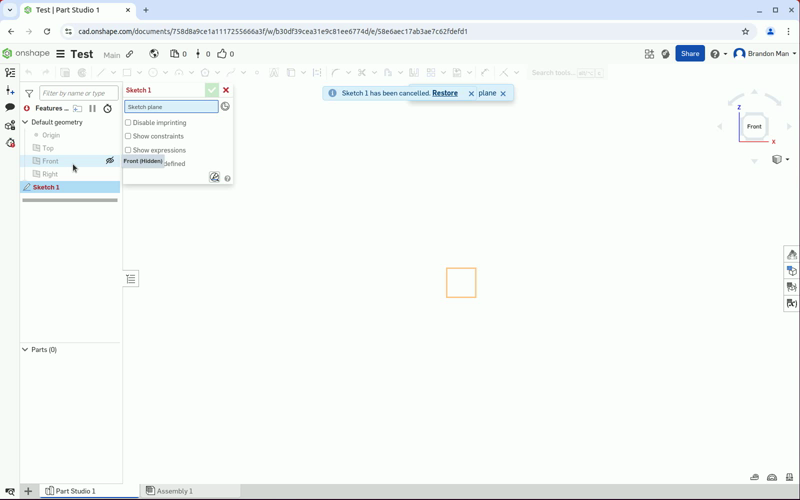
click(73, 163)
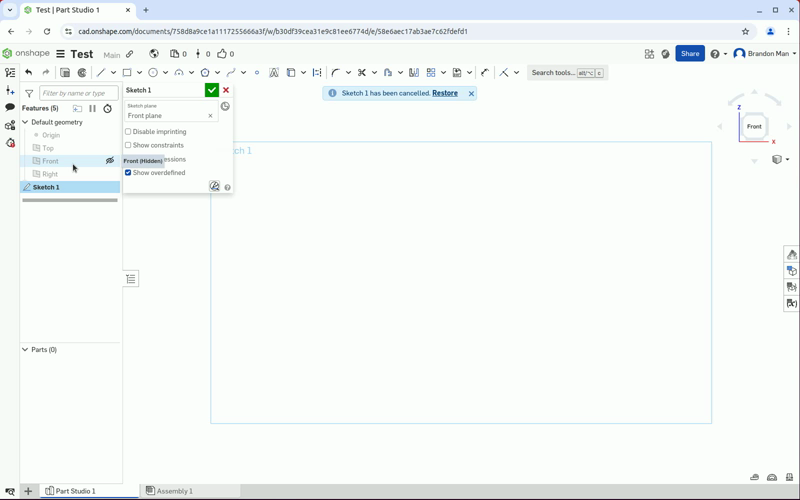
mouse_move(73, 352)
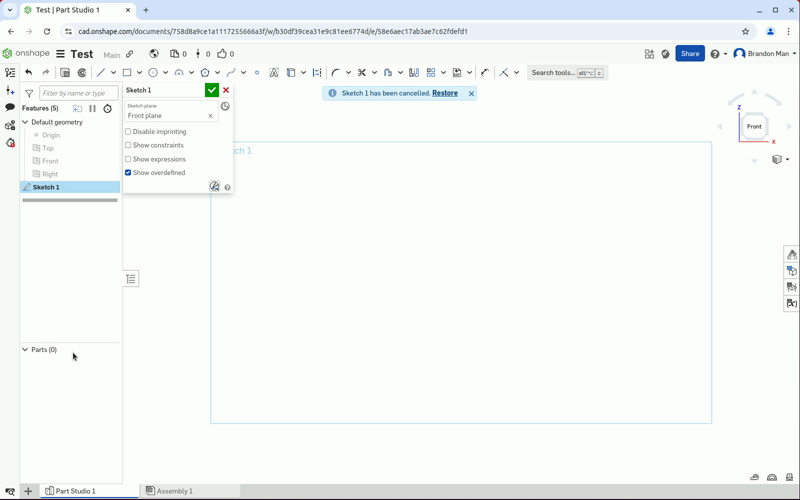
key(y)
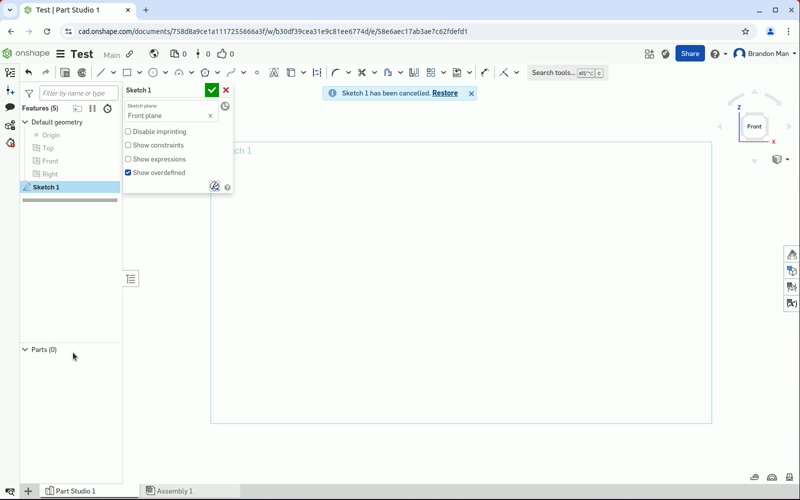
key(l)
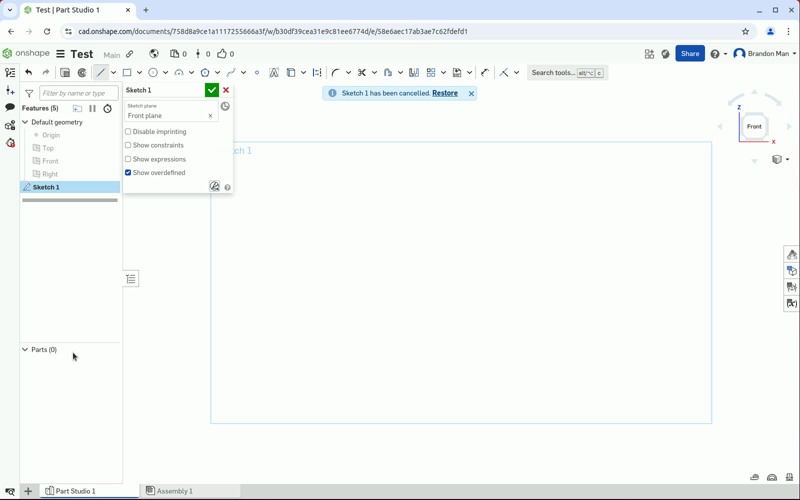
key_down(shift)
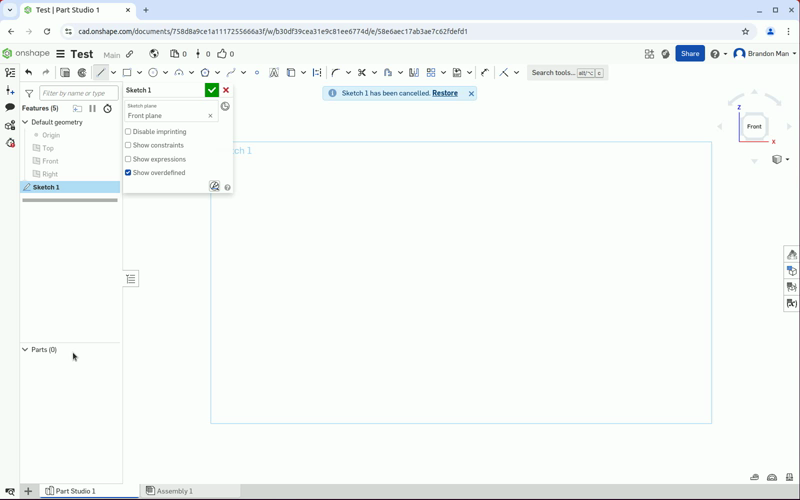
mouse_move(460, 305)
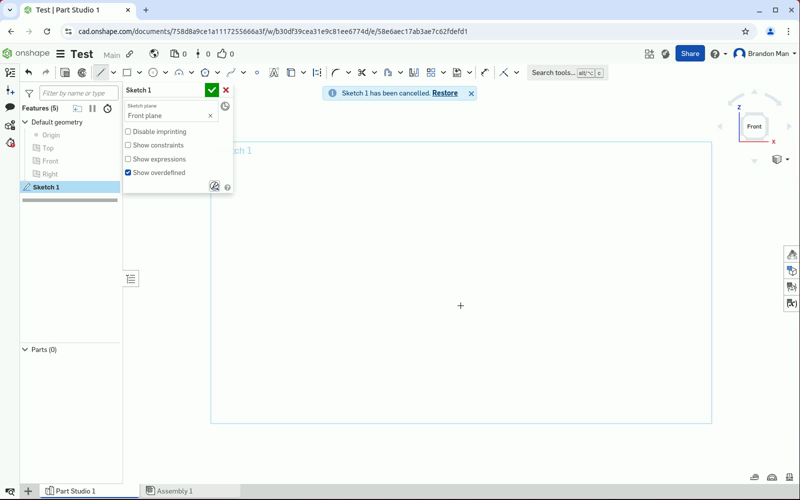
click(460, 305)
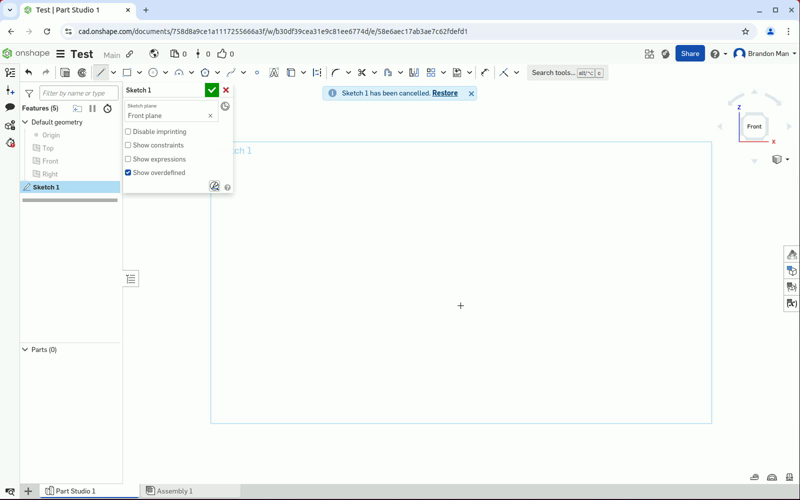
key_up(shift)
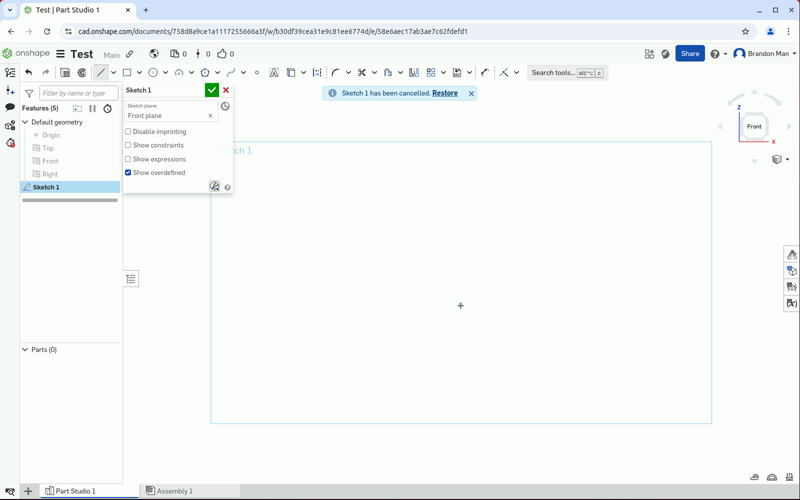
key_down(shift)
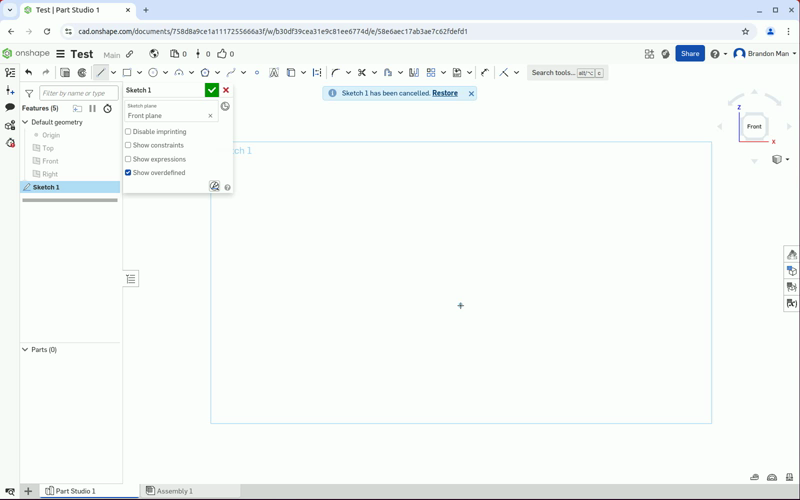
mouse_move(550, 305)
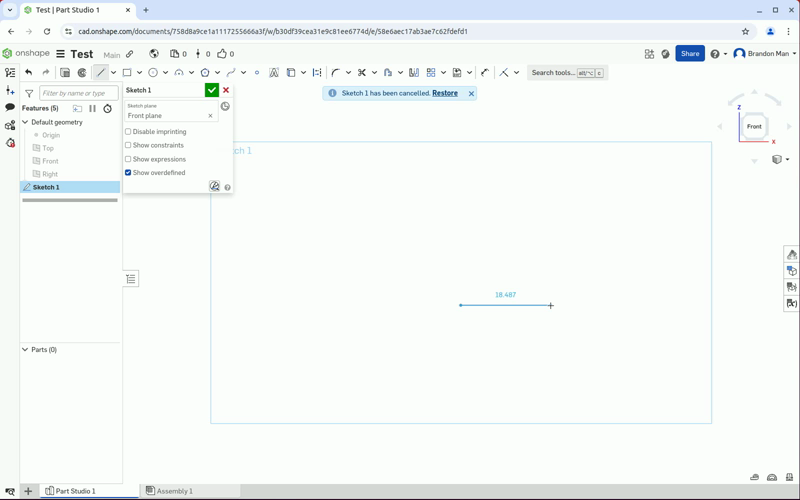
click(550, 305)
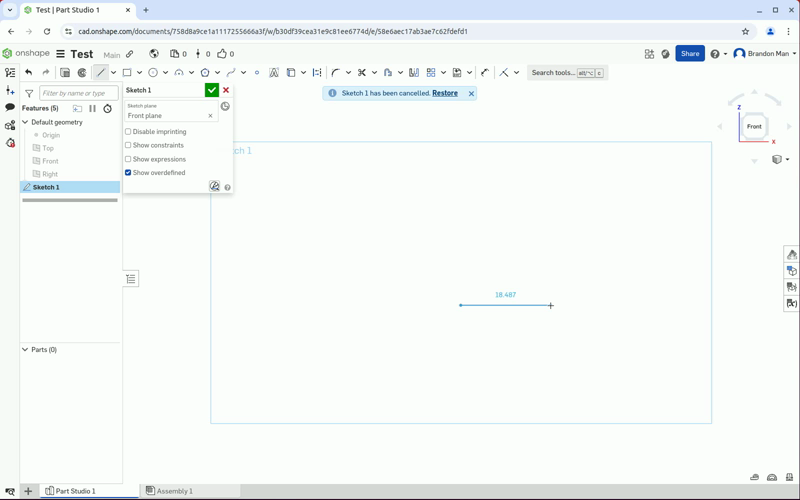
key_up(shift)
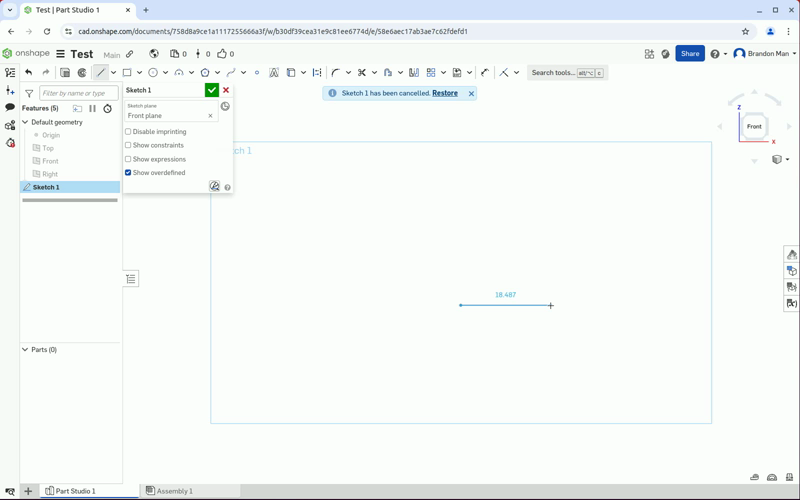
key(esc)
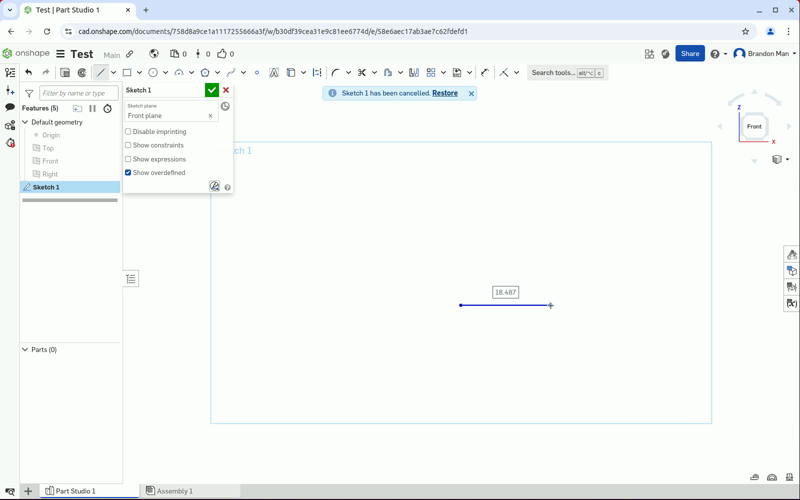
key(a)
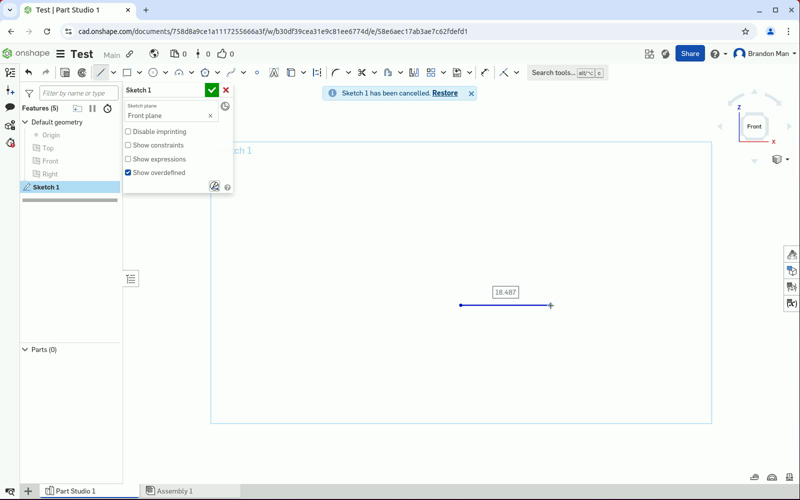
mouse_move(550, 305)
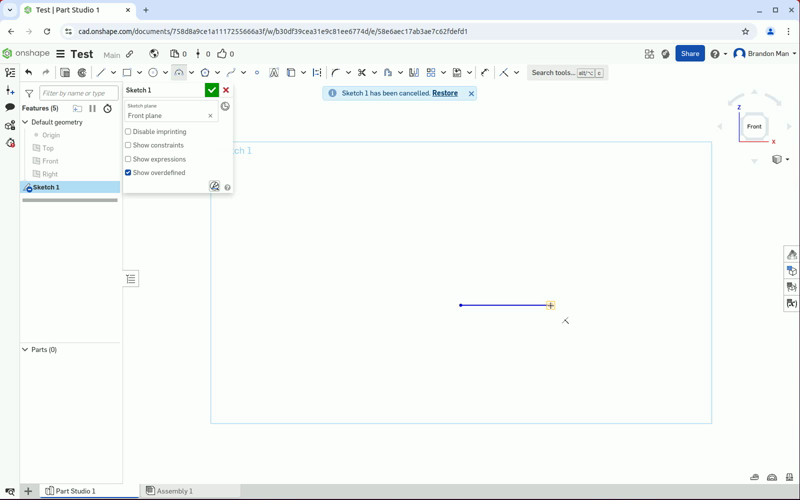
click(550, 305)
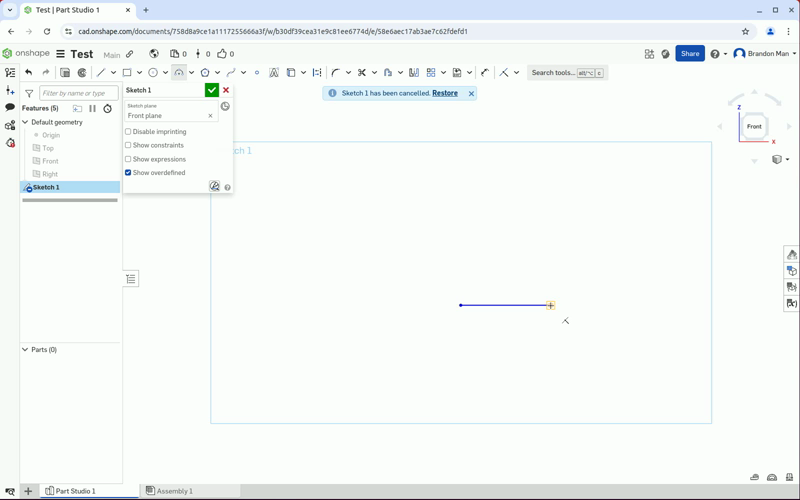
key_down(shift)
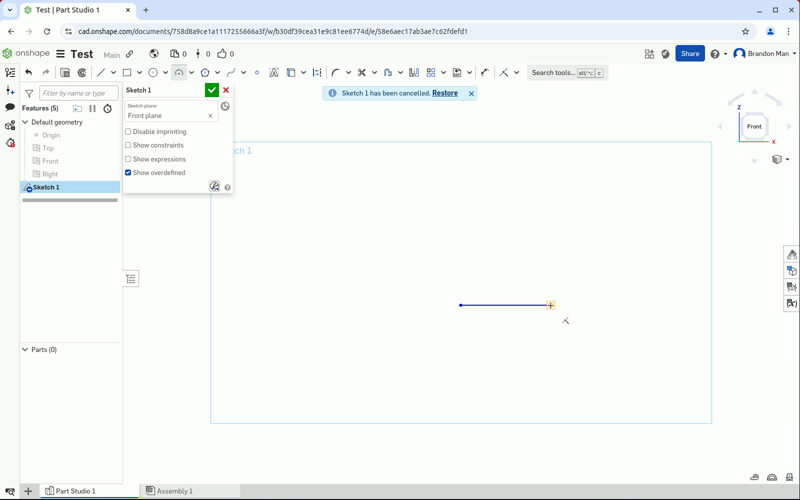
mouse_move(550, 260)
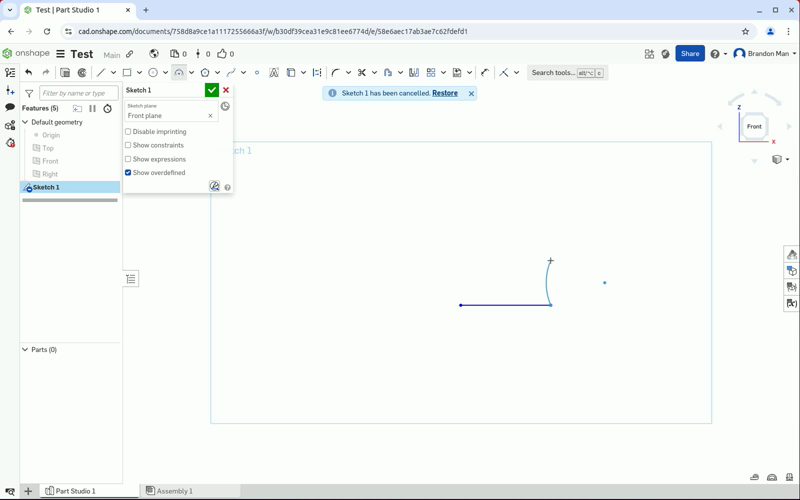
click(550, 260)
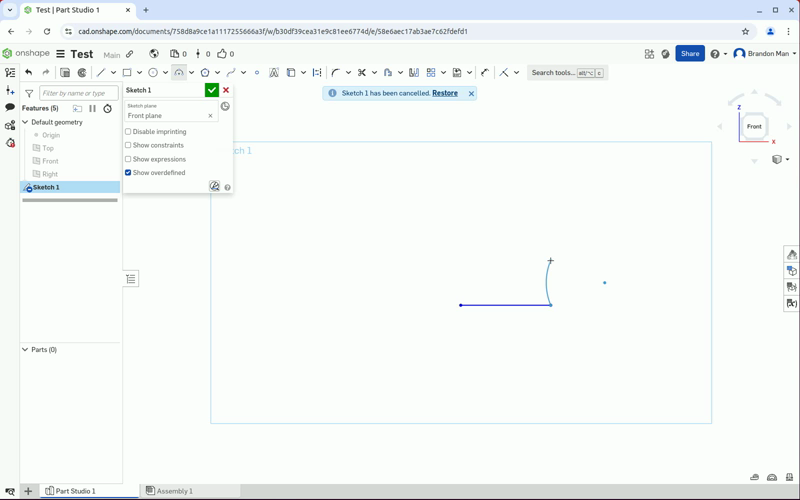
mouse_move(573, 282)
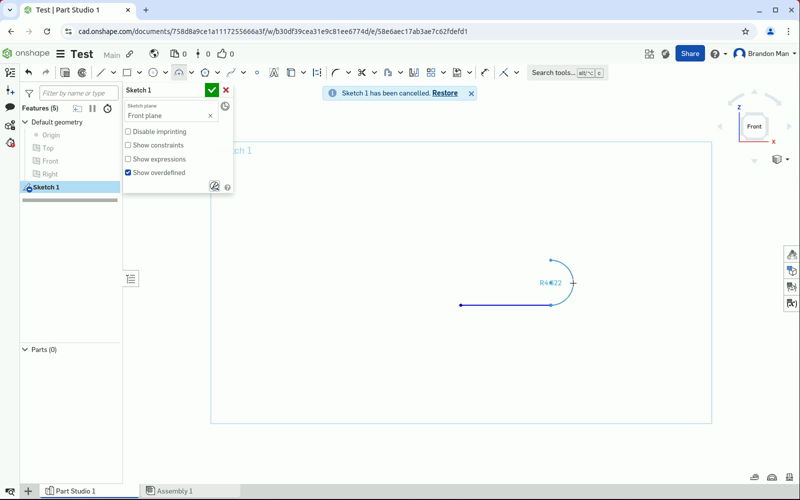
click(573, 282)
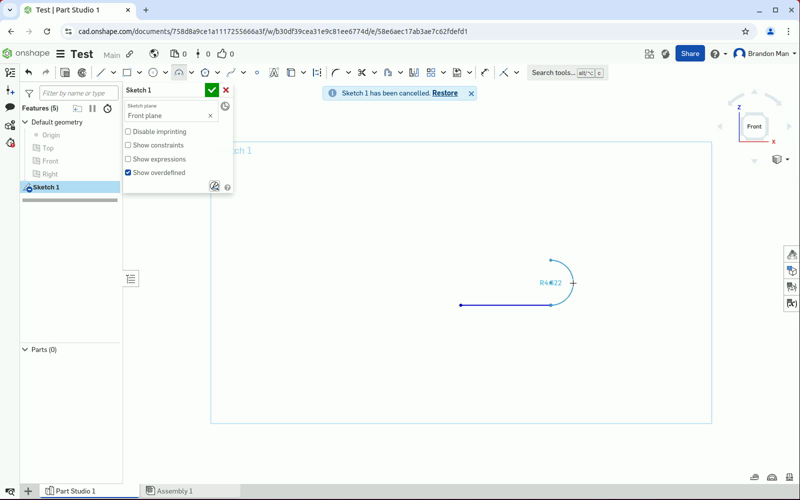
key_up(shift)
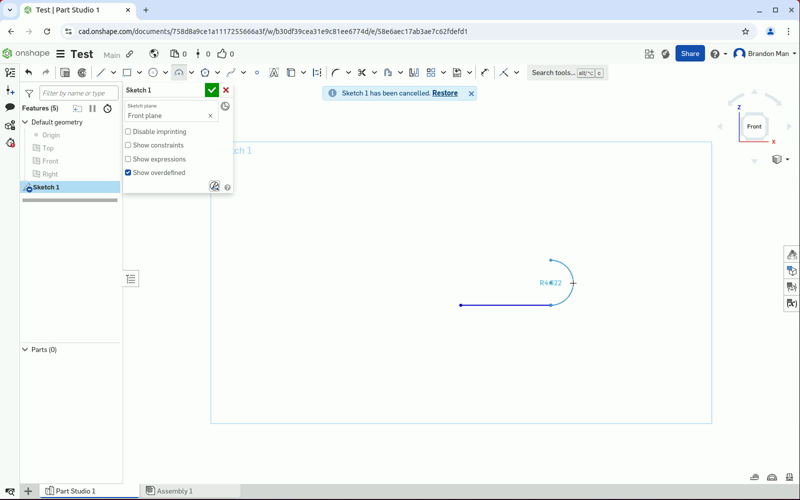
key(esc)
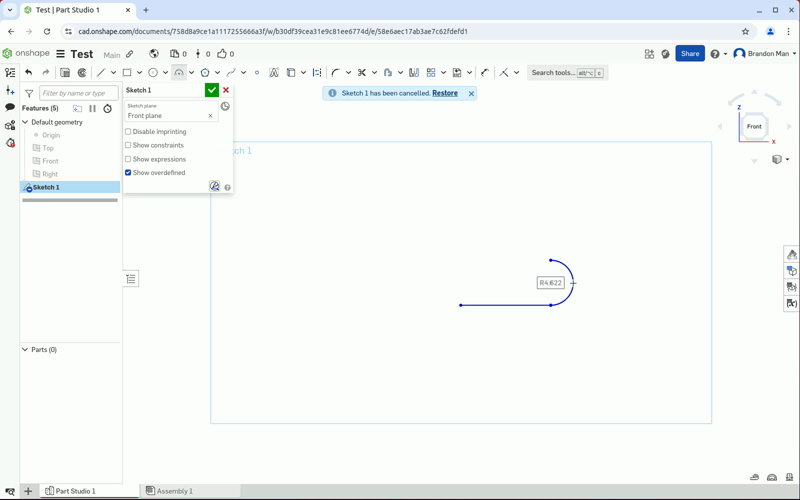
key(l)
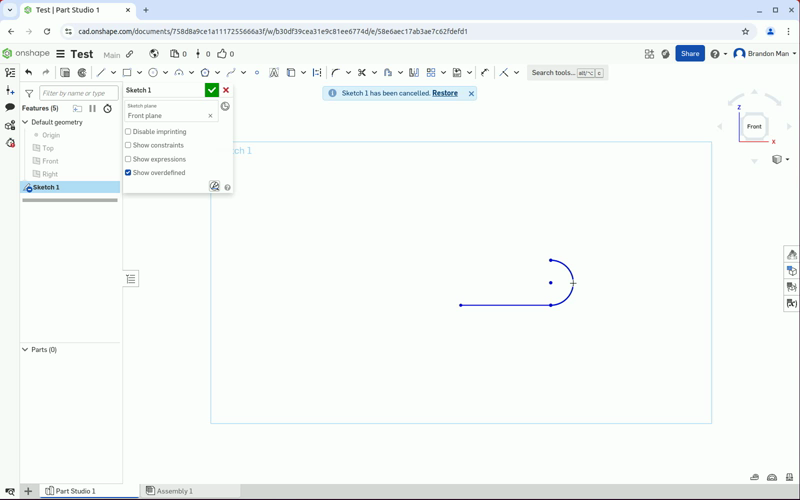
mouse_move(550, 260)
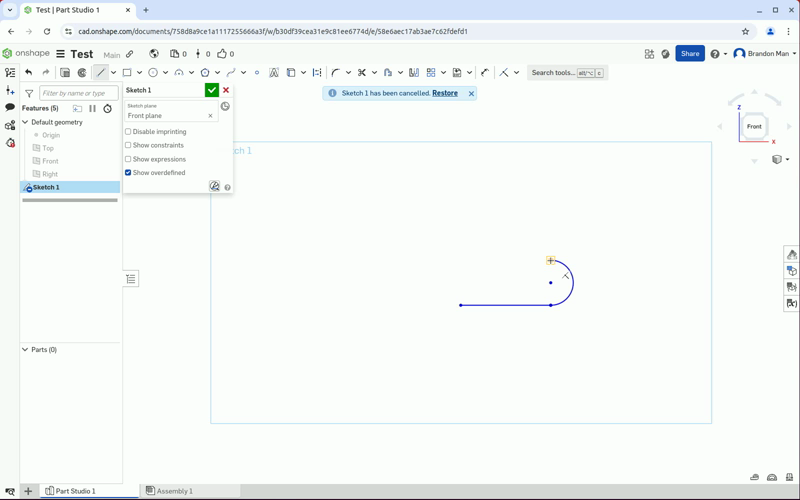
click(550, 260)
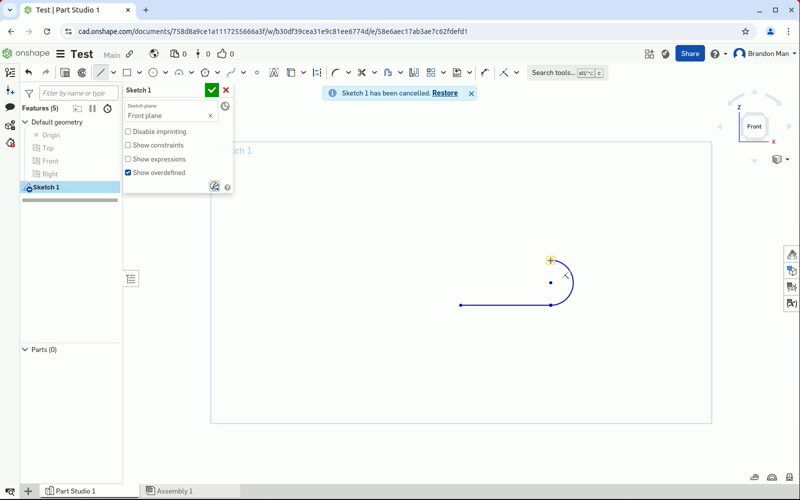
key_down(shift)
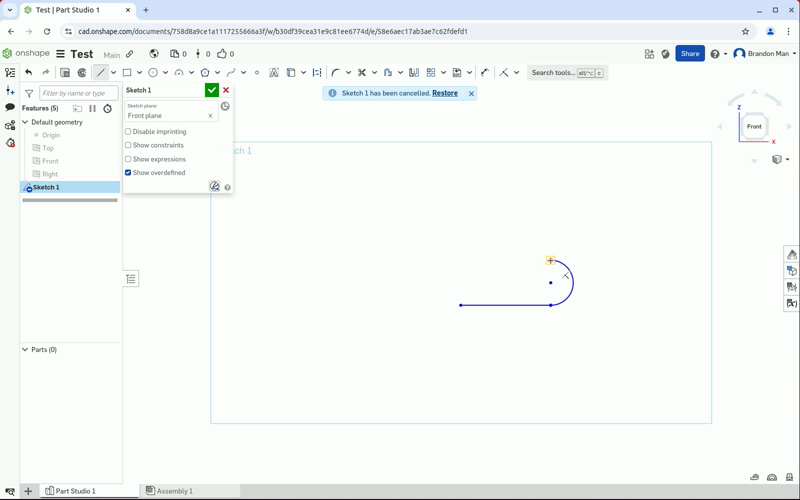
mouse_move(460, 260)
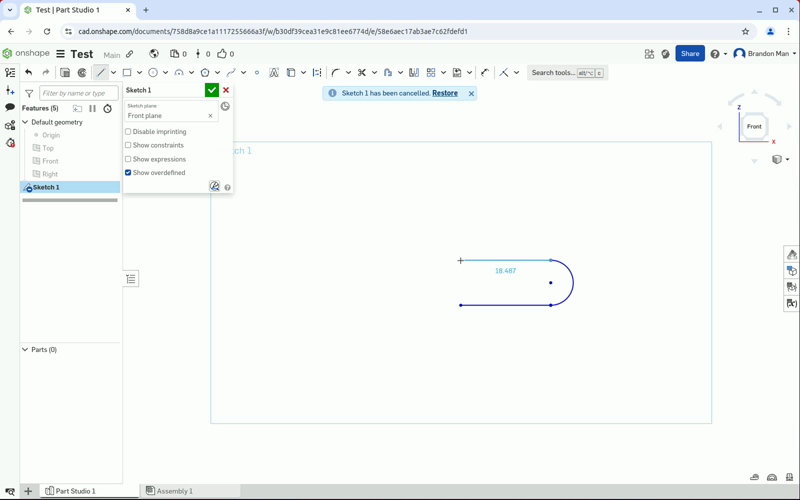
click(460, 260)
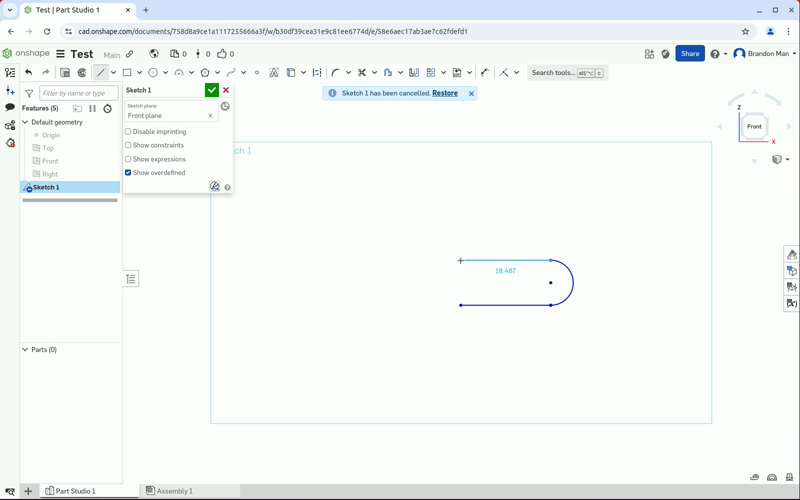
key_up(shift)
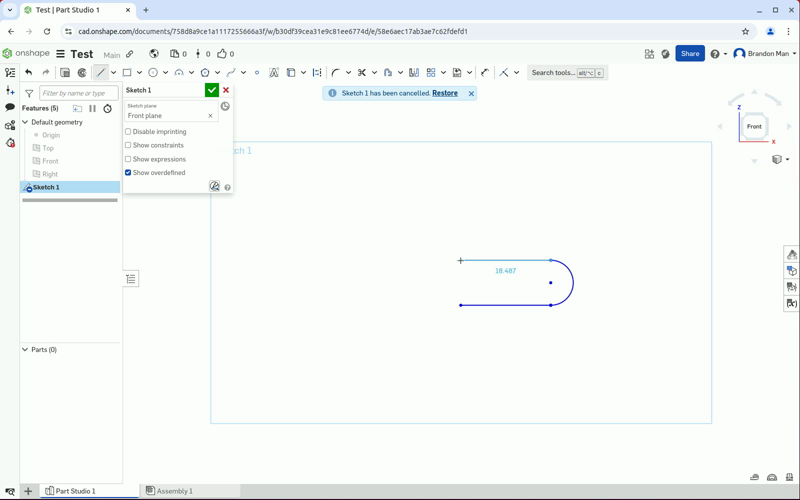
key(esc)
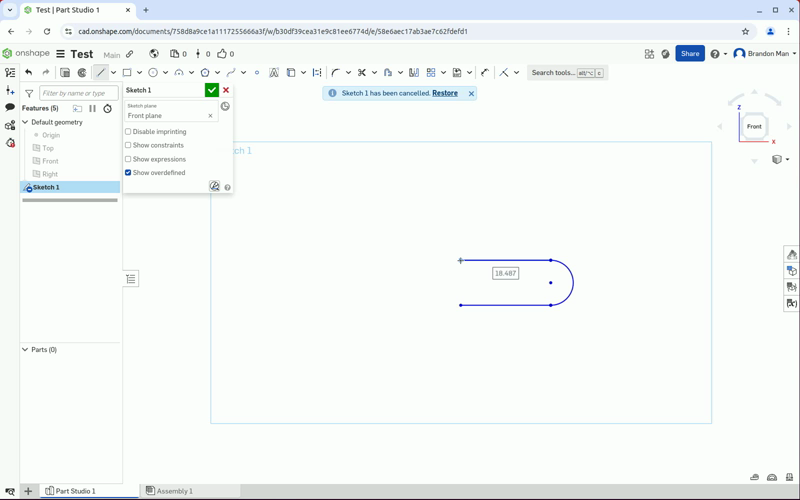
key(a)
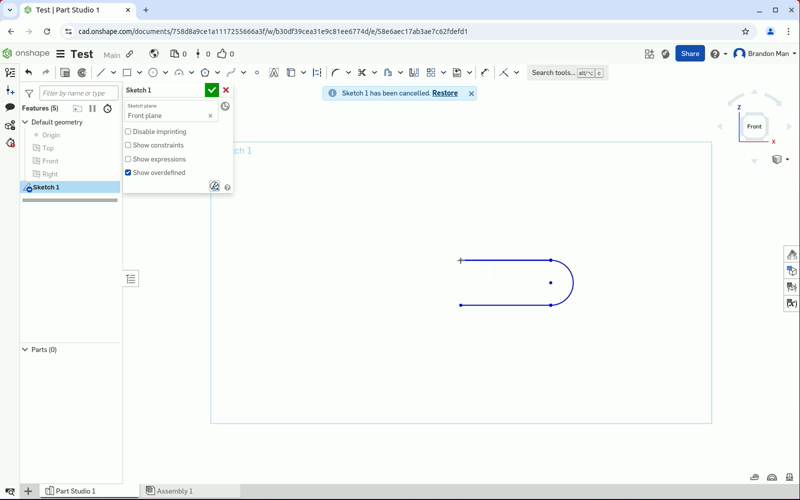
mouse_move(460, 260)
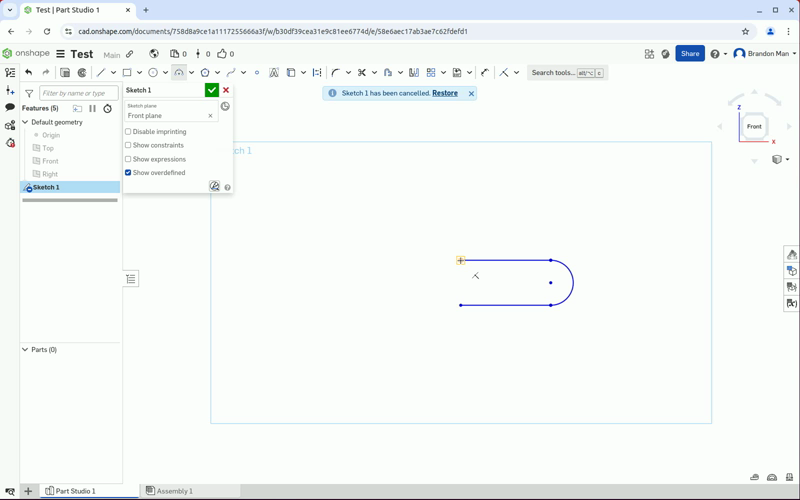
click(460, 260)
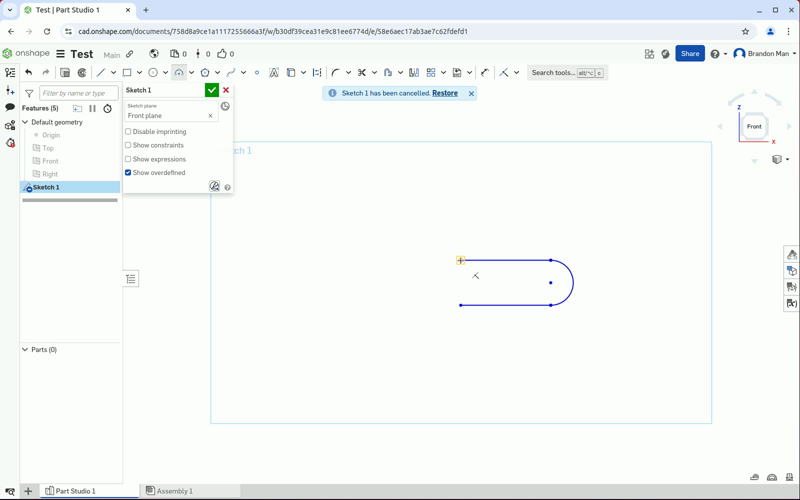
mouse_move(460, 305)
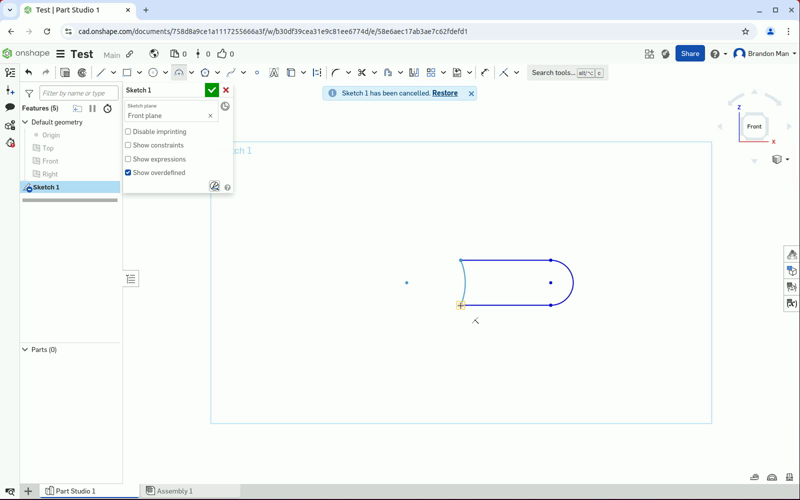
click(460, 305)
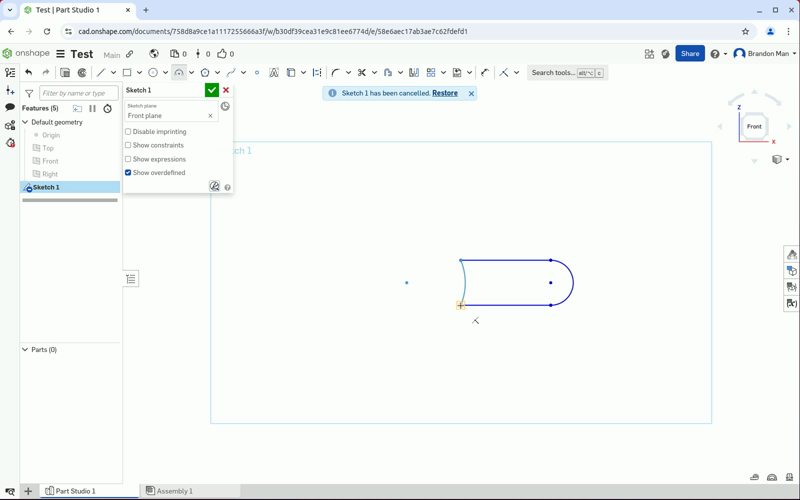
key_down(shift)
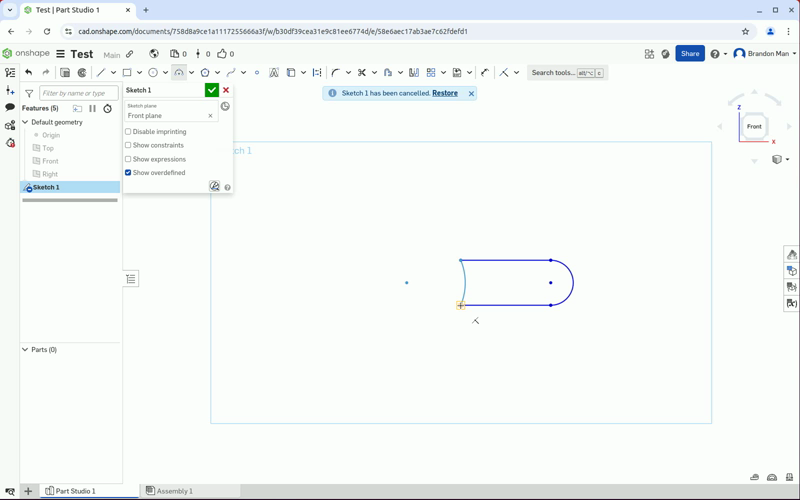
mouse_move(438, 282)
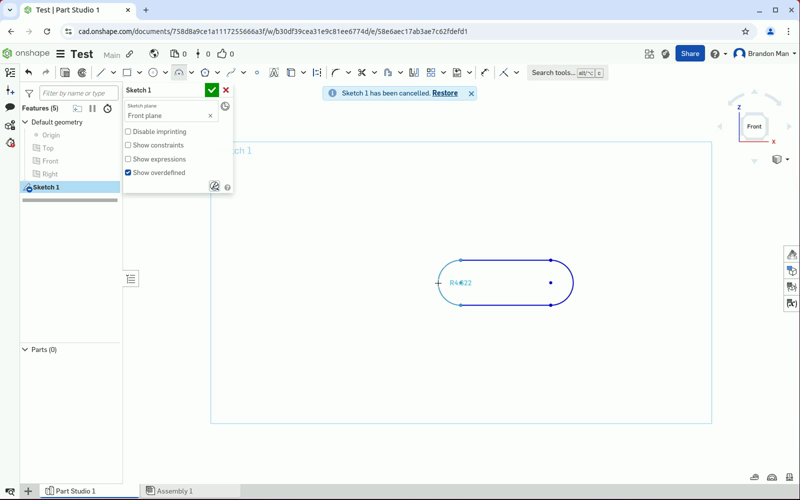
click(438, 282)
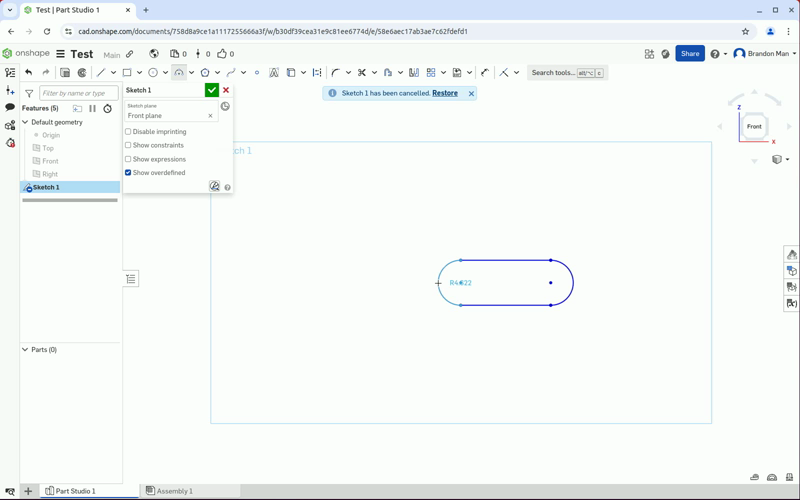
key_up(shift)
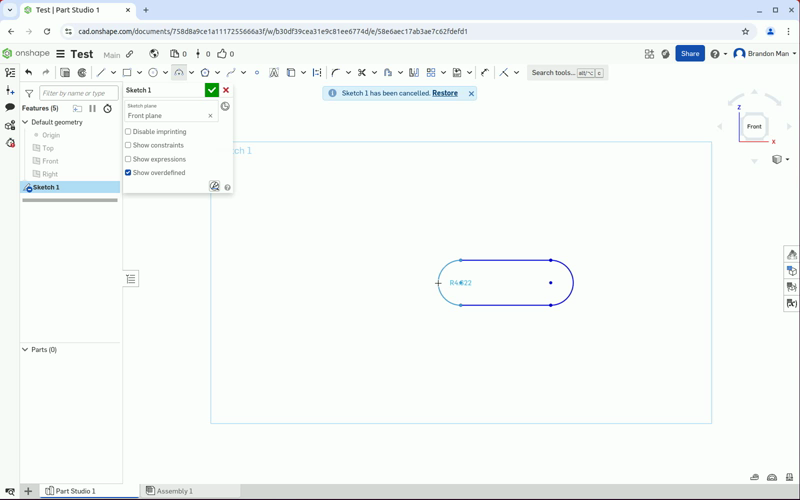
key(esc)
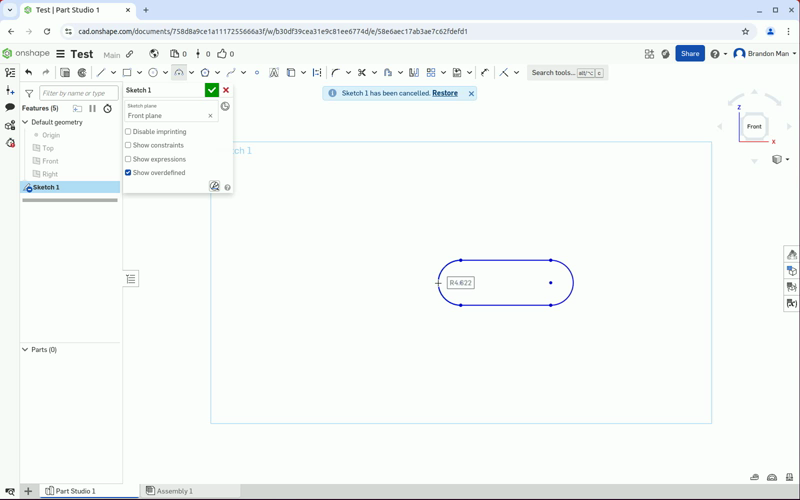
key(c)
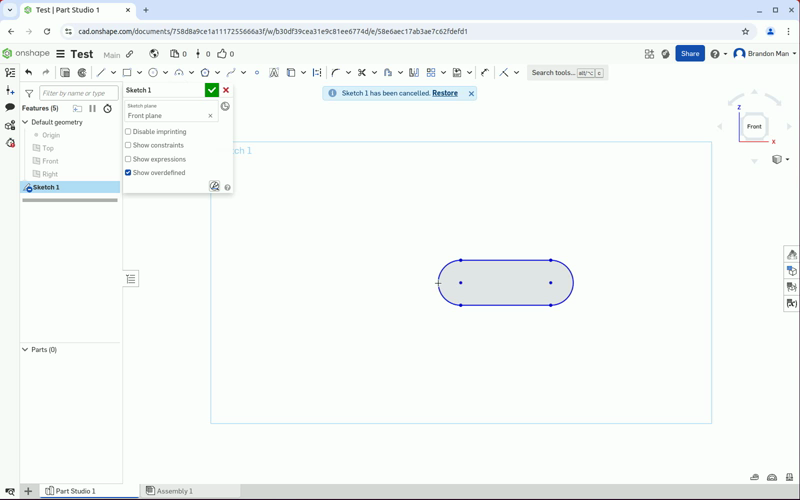
key_down(shift)
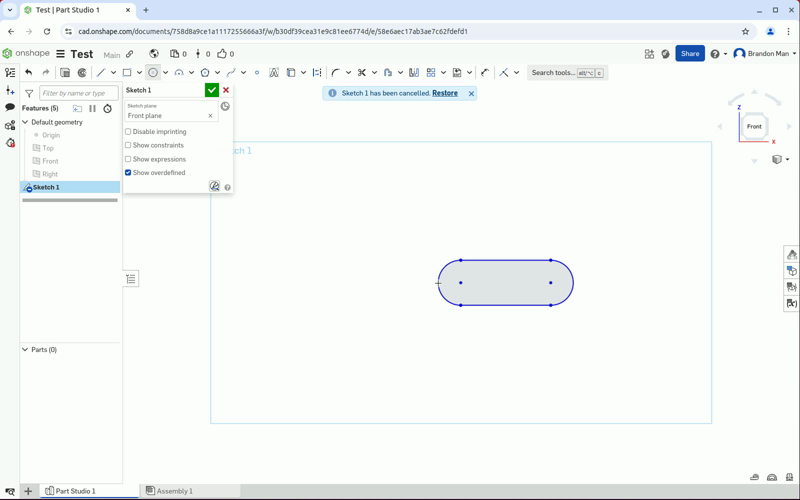
mouse_move(460, 282)
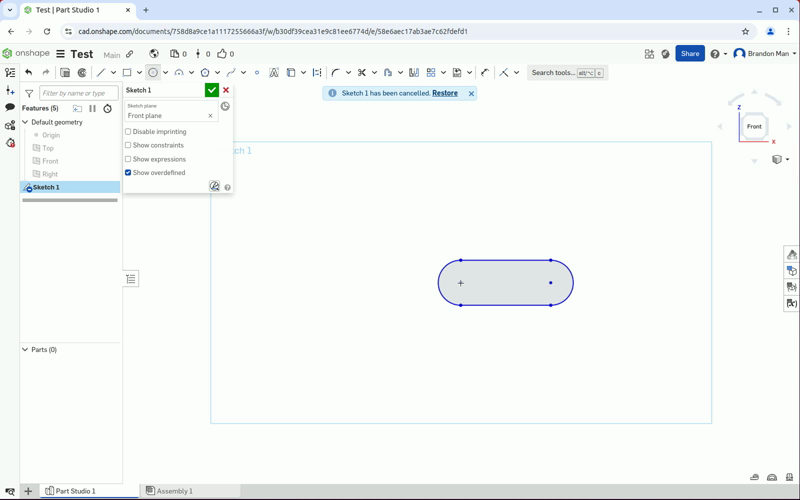
click(460, 282)
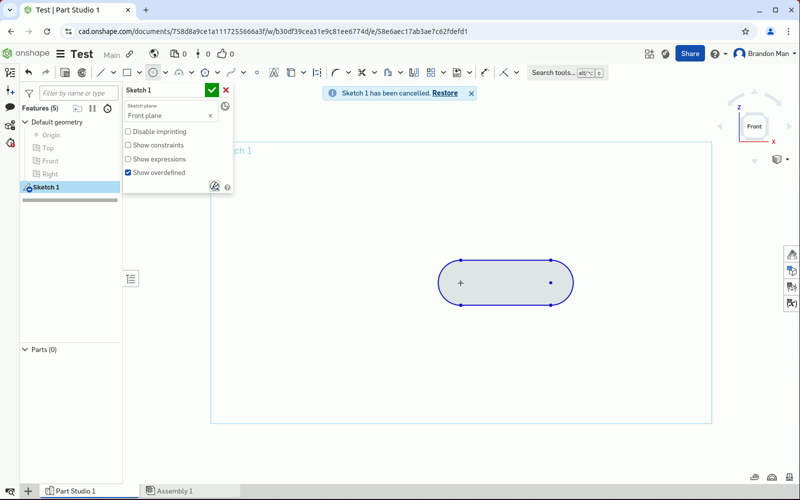
key_up(shift)
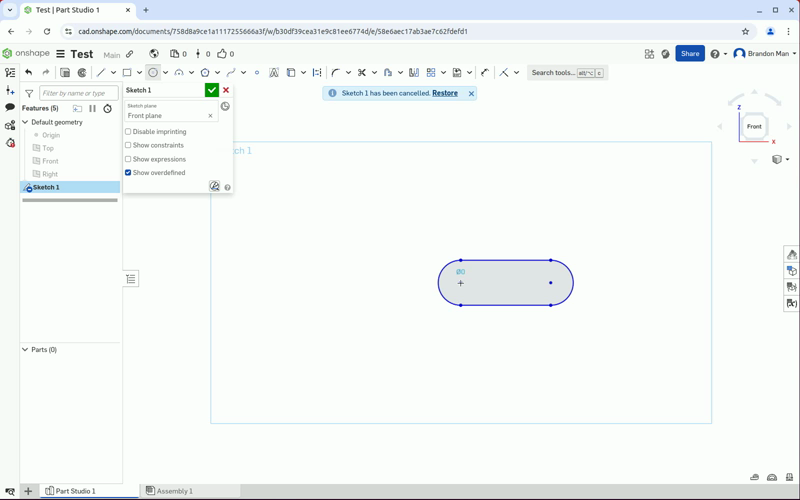
mouse_move(467, 282)
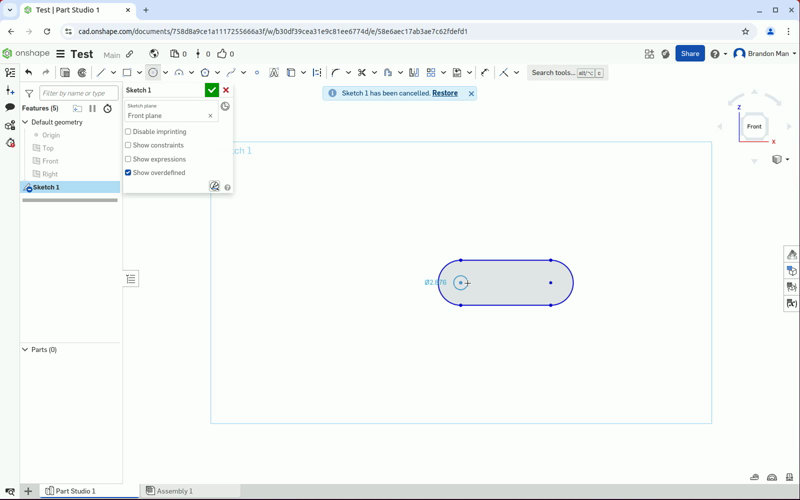
click(467, 282)
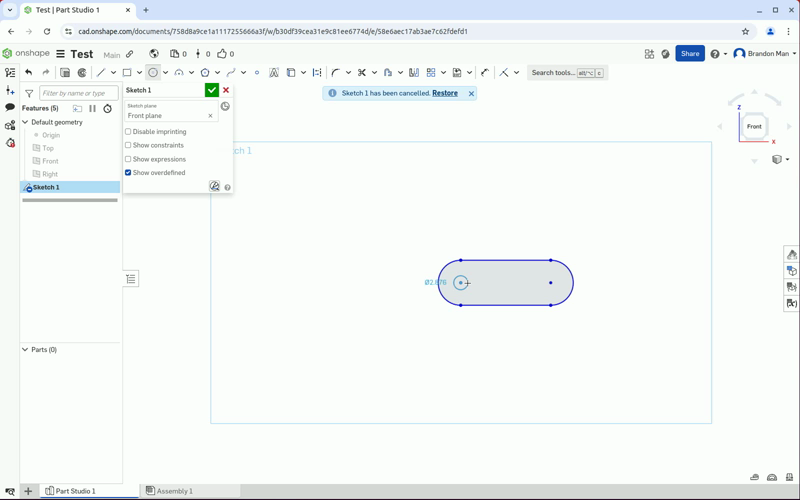
key(esc)
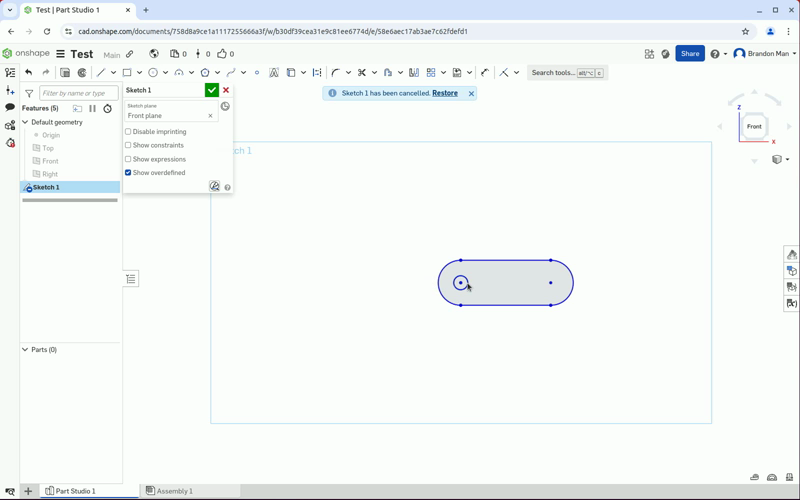
key(c)
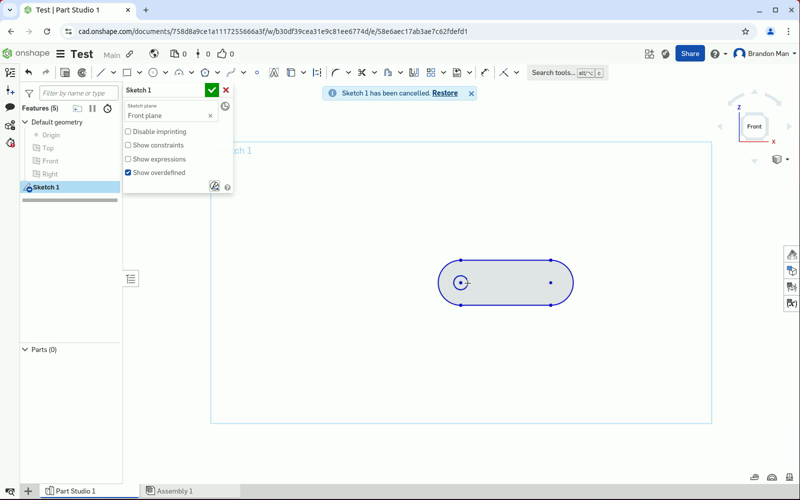
key_down(shift)
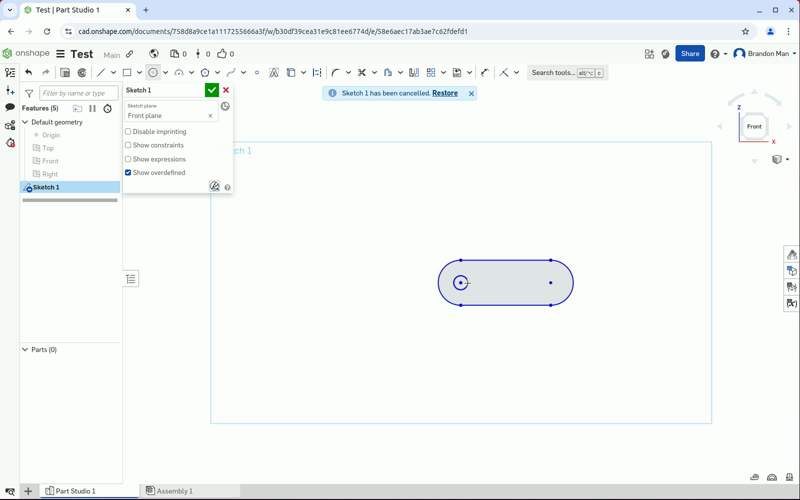
mouse_move(550, 282)
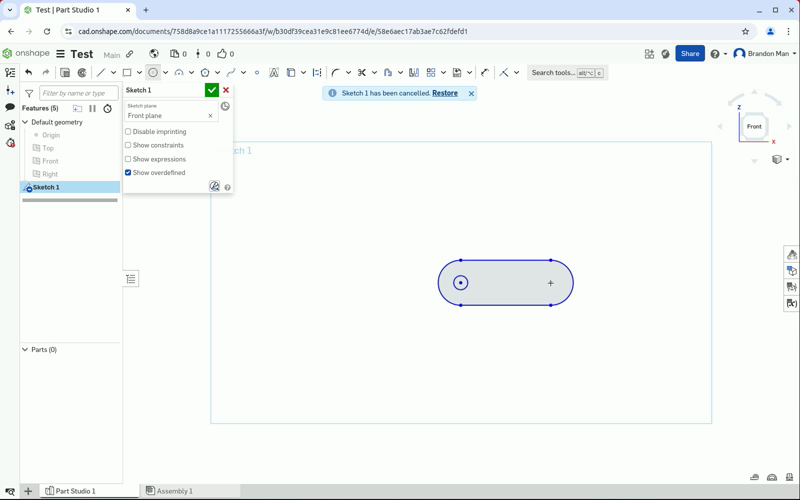
click(550, 282)
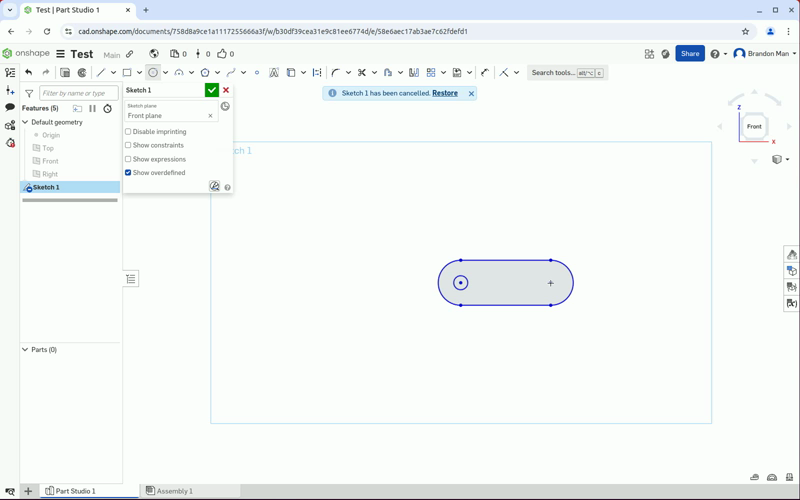
key_up(shift)
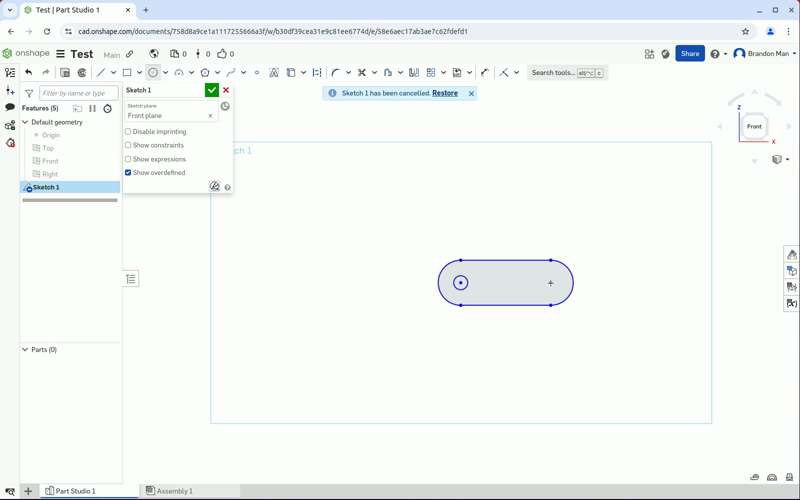
mouse_move(558, 282)
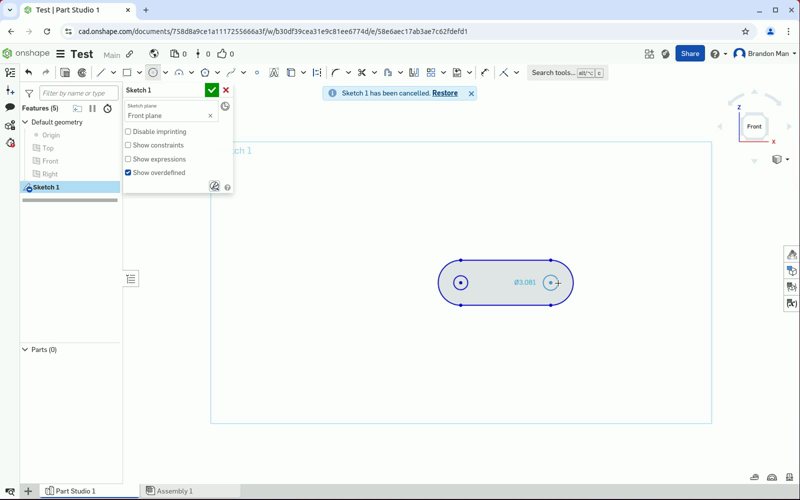
click(558, 282)
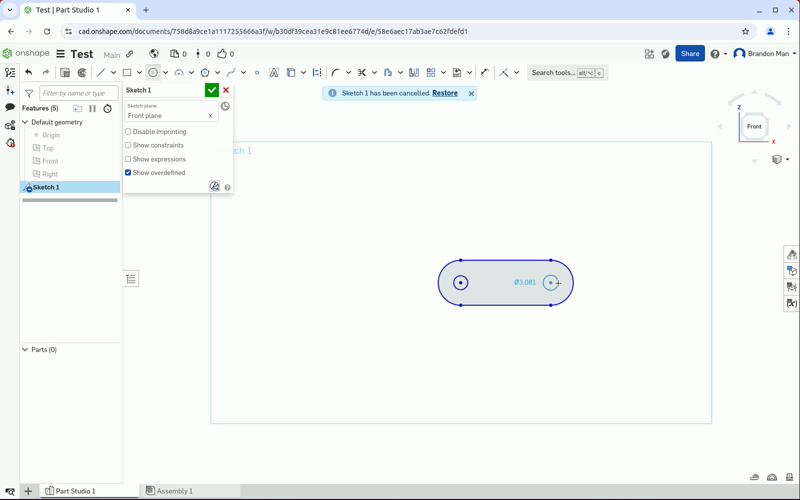
key(esc)
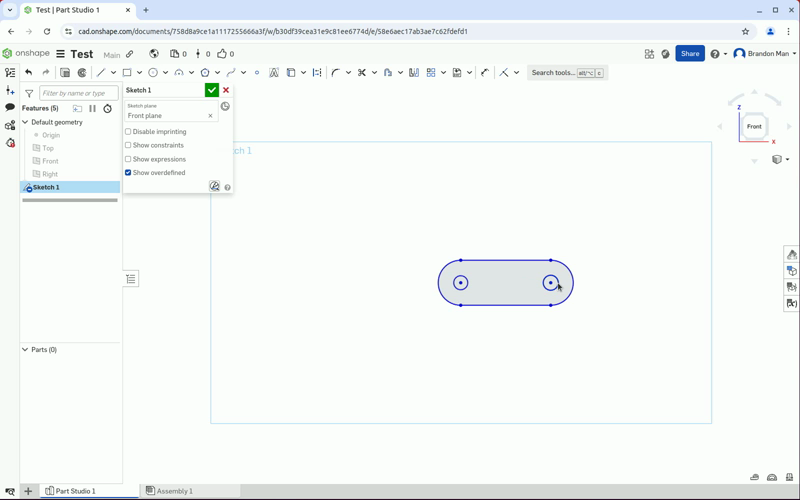
mouse_move(546, 265)
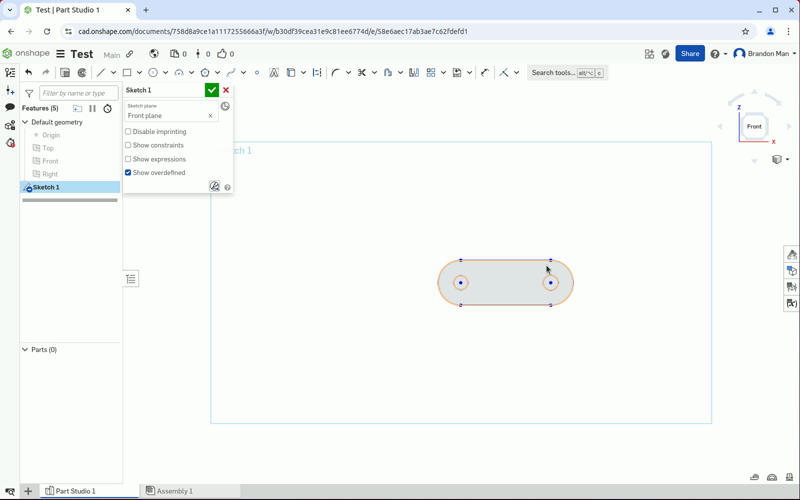
click(546, 265)
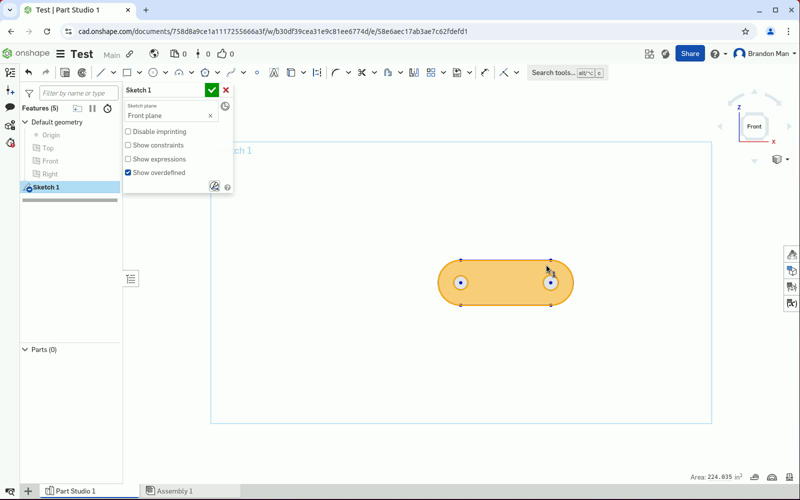
mouse_move(73, 352)
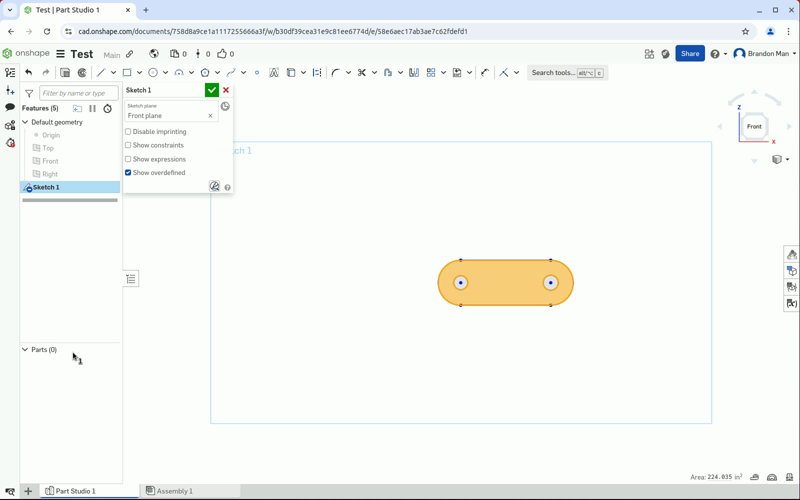
key(shift+y)
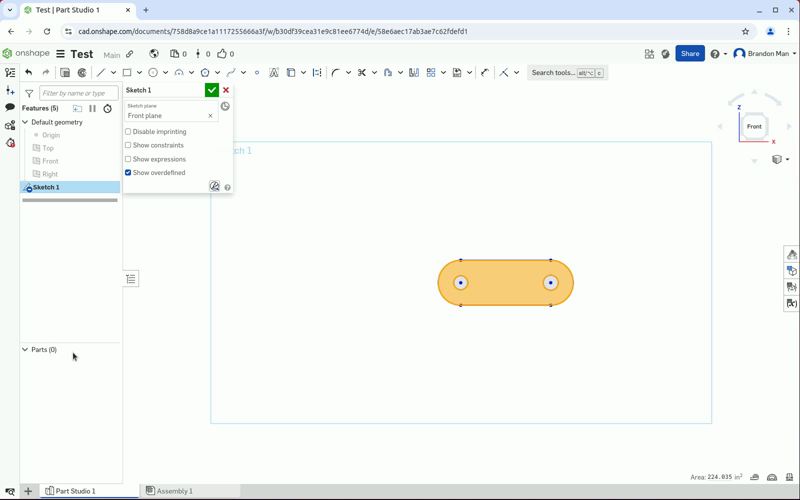
key(shift+e)
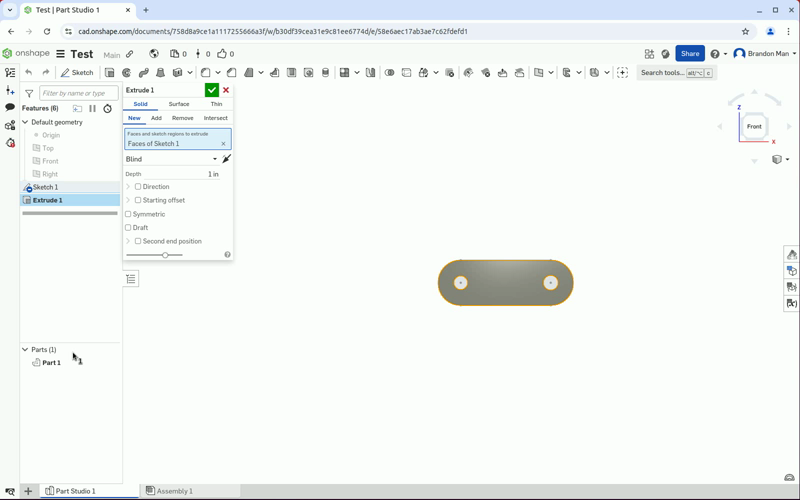
mouse_move(143, 106)
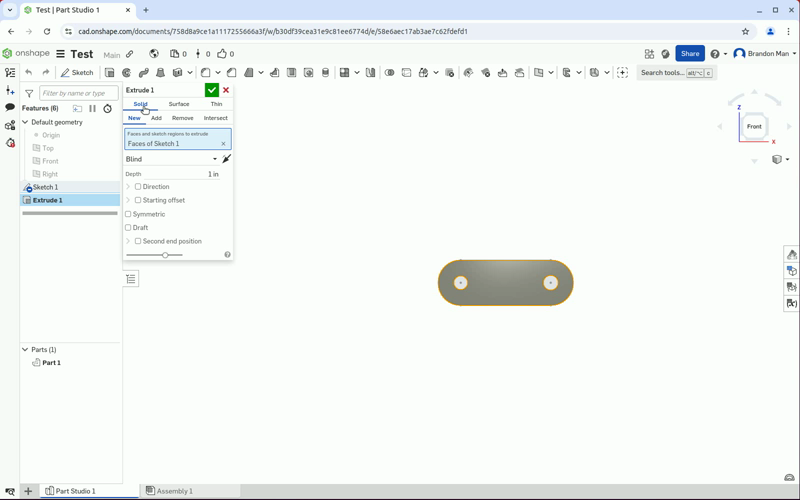
click(143, 106)
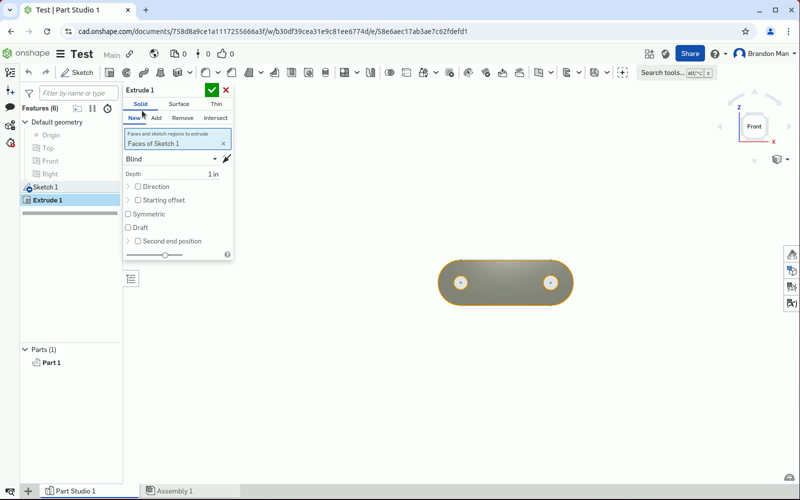
mouse_move(137, 120)
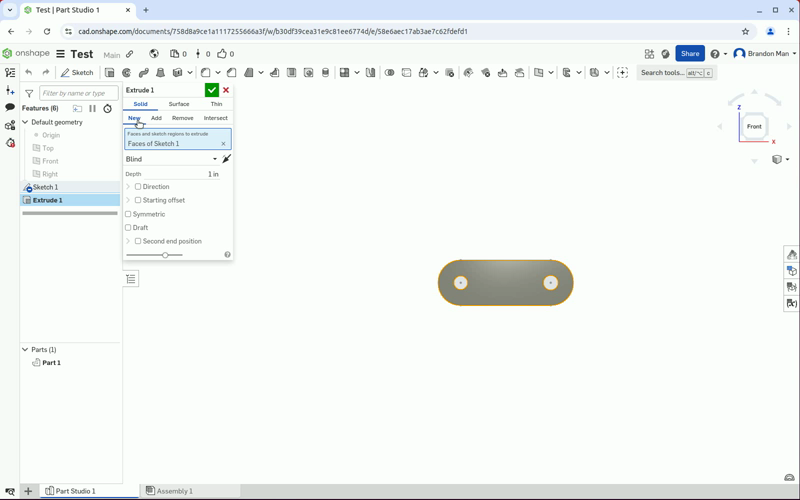
click(137, 120)
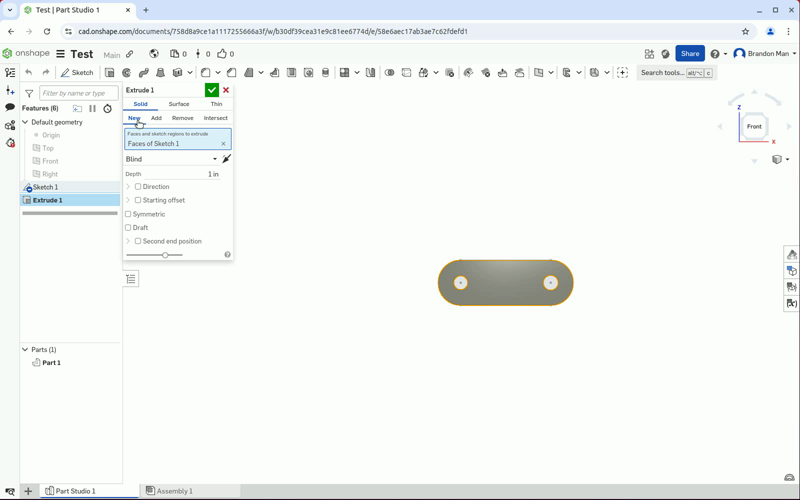
key(tab, 4)
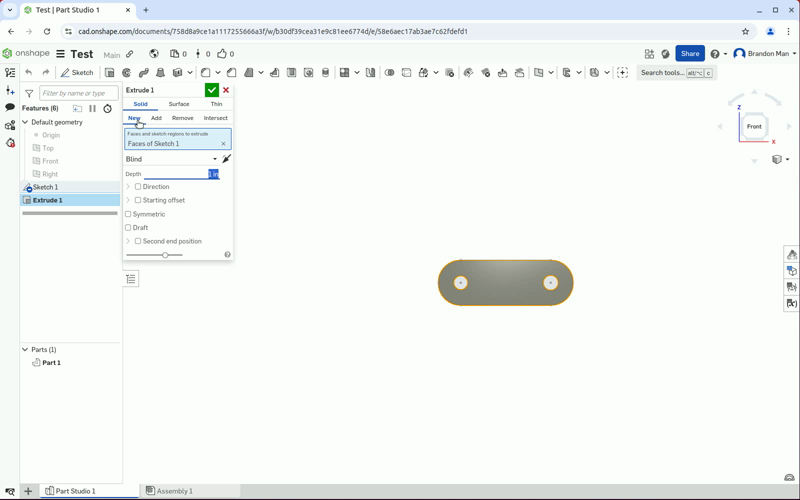
text(1.444)
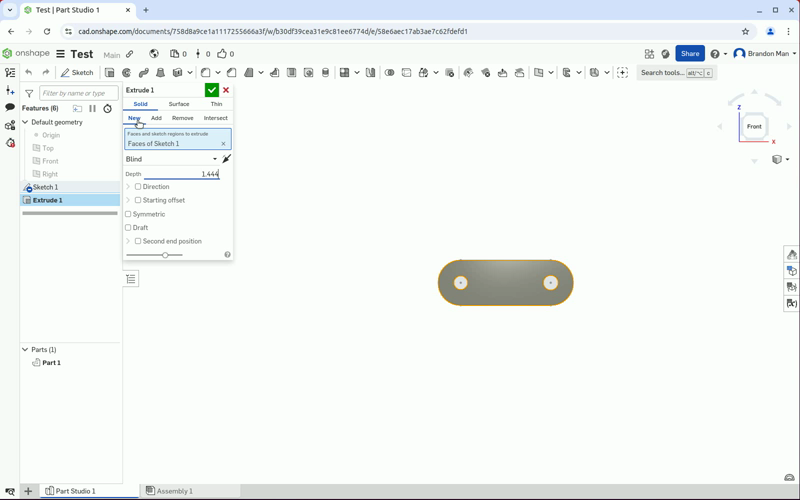
key(tab, 3)
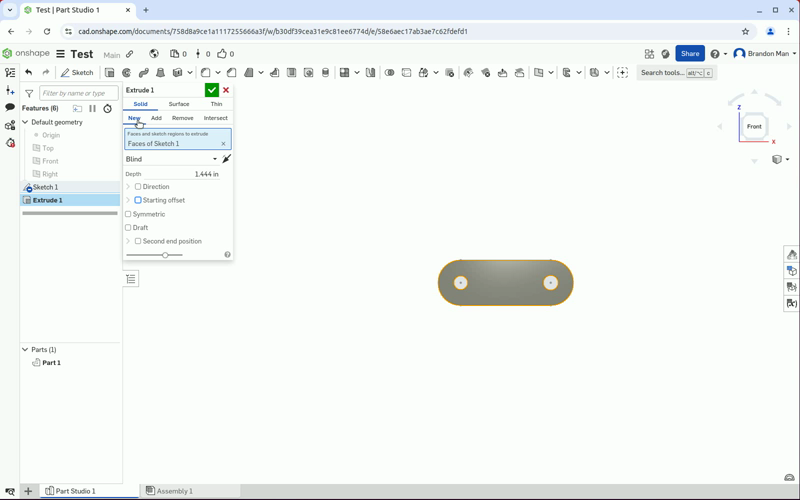
key(tab, 2)
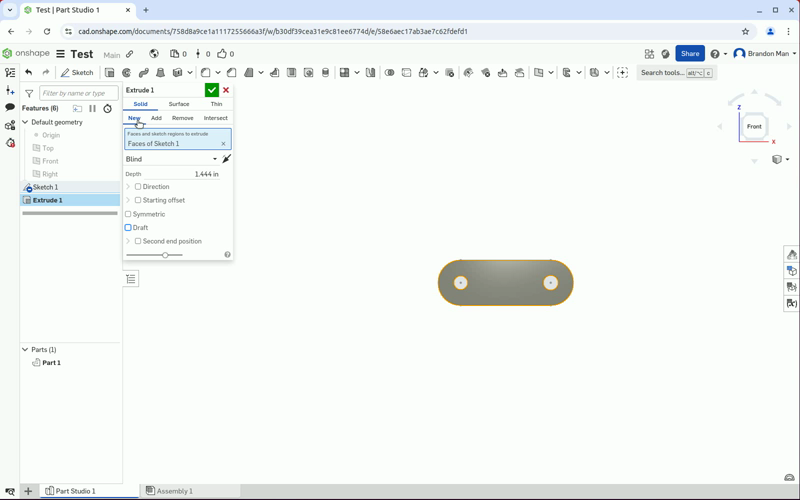
key(space)
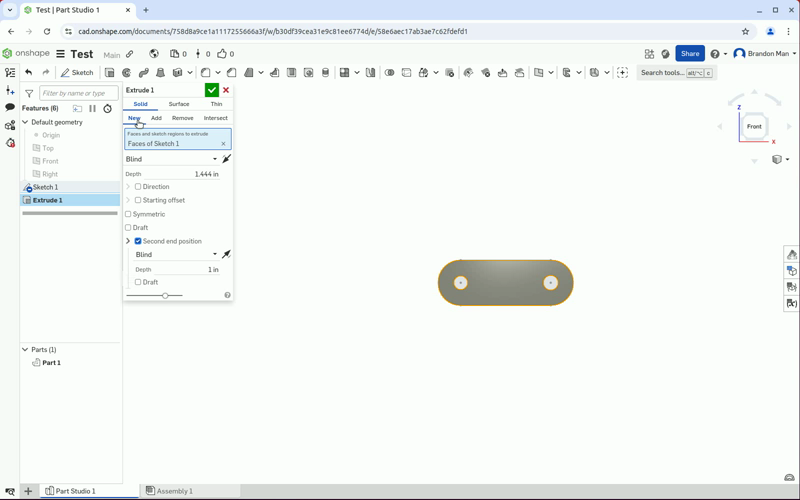
key(tab, 3)
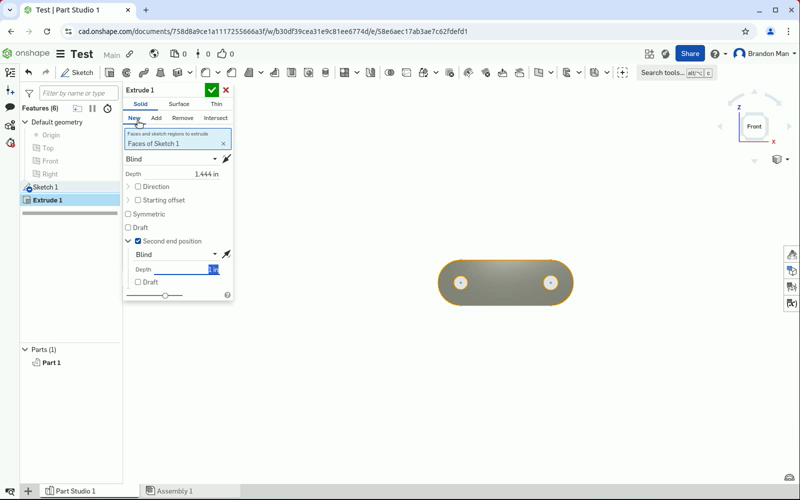
text(1.444)
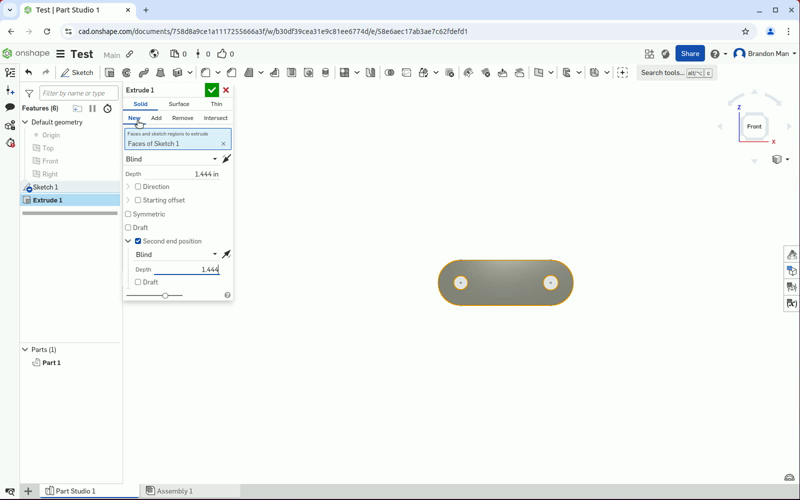
key(enter)
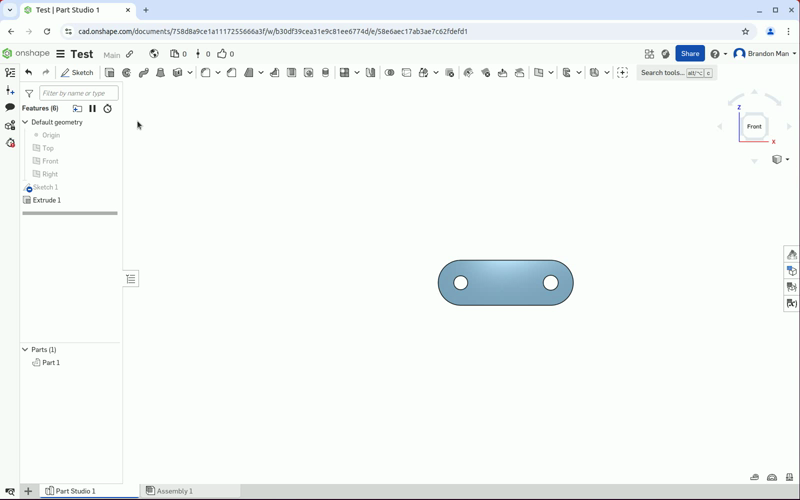
key(shift+h)
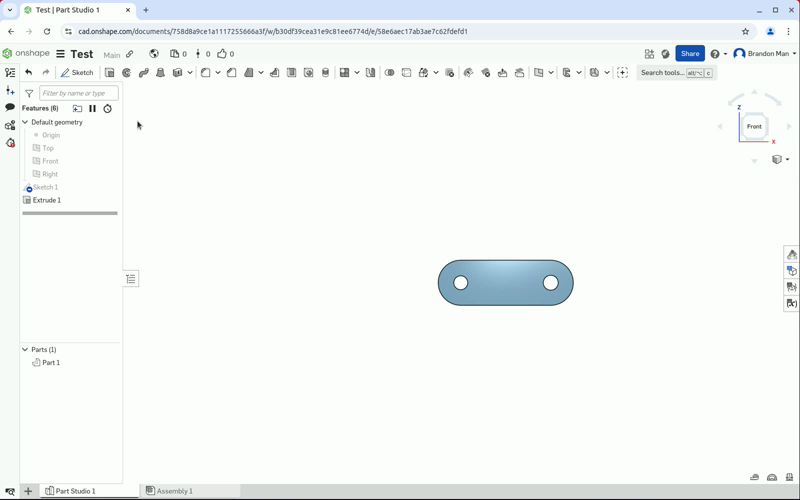
key(shift+h)
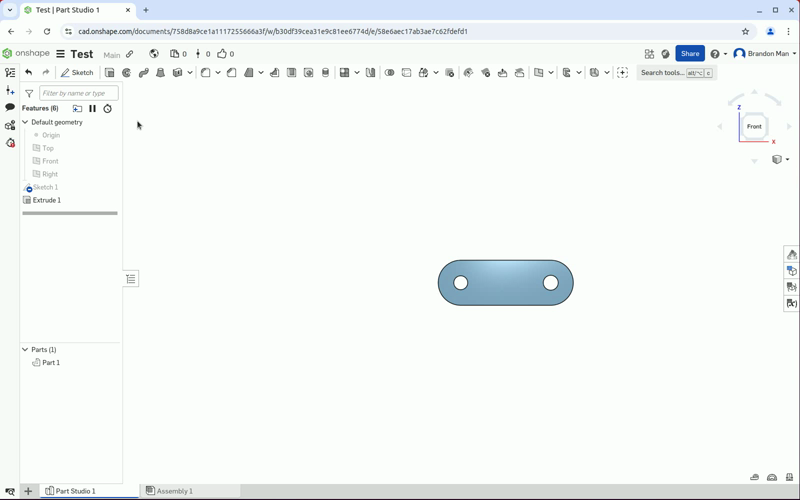
mouse_move(73, 189)
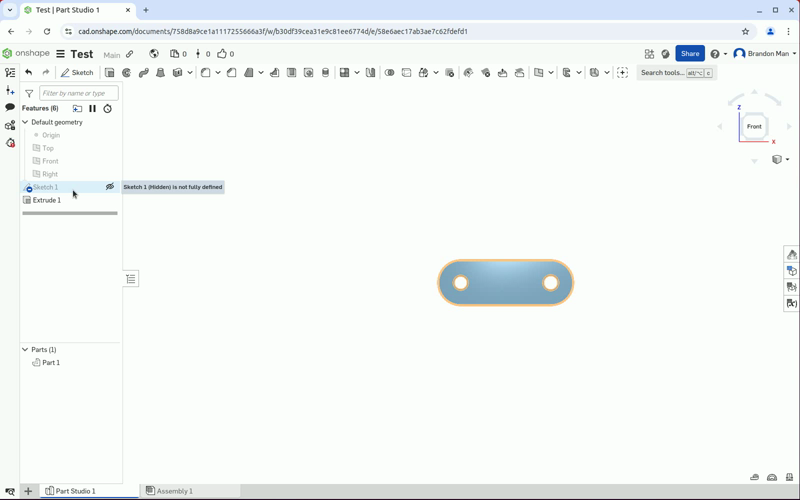
click(73, 189)
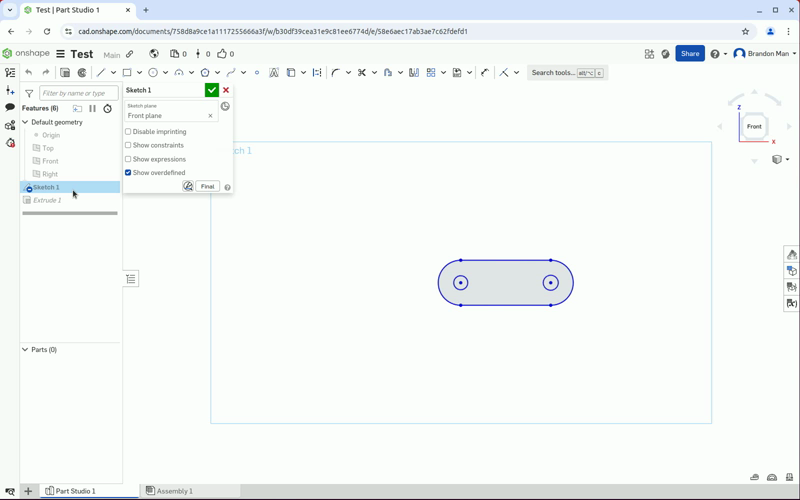
mouse_move(229, 92)
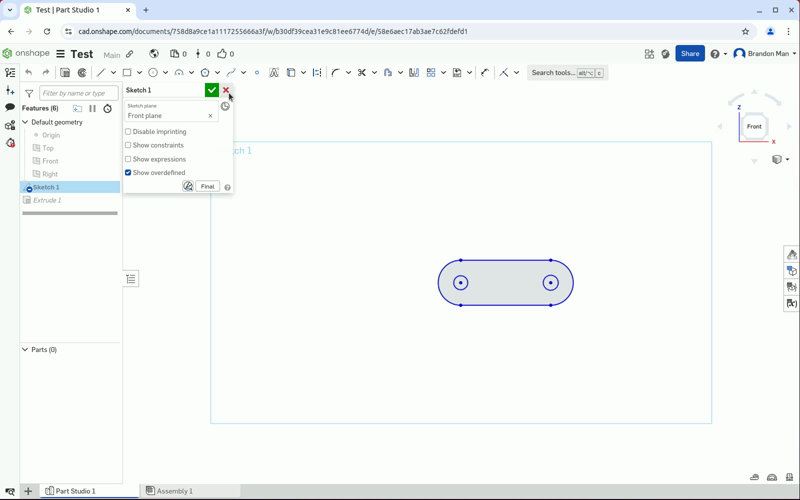
click(229, 92)
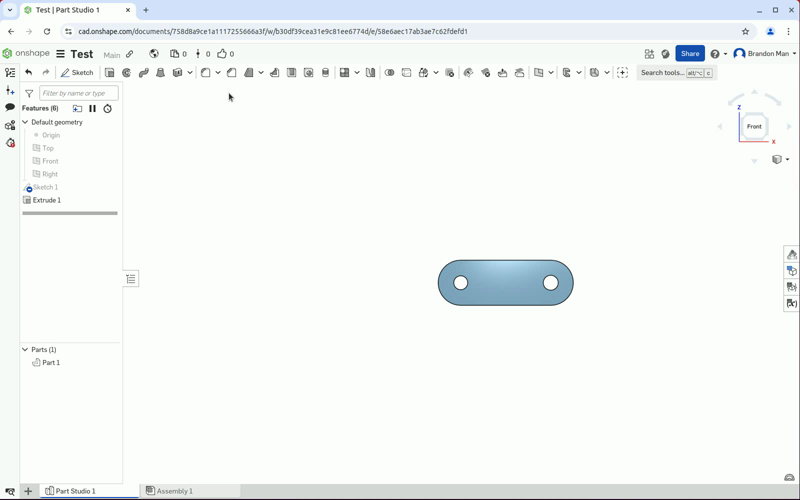
mouse_move(541, 75)
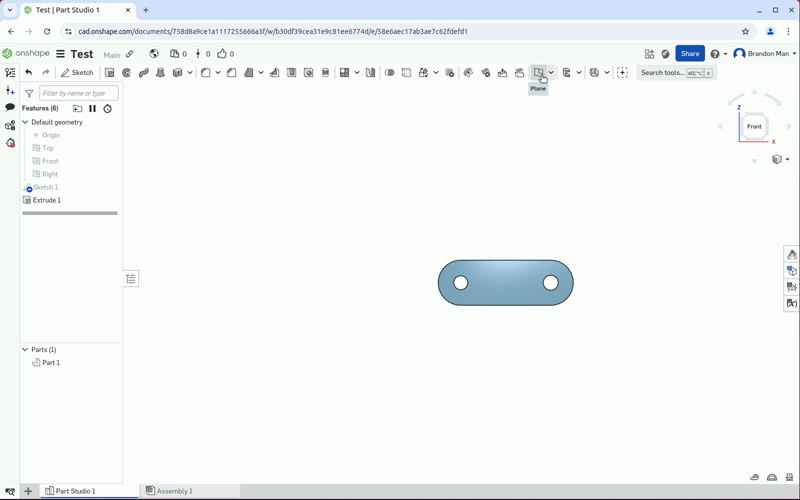
click(541, 75)
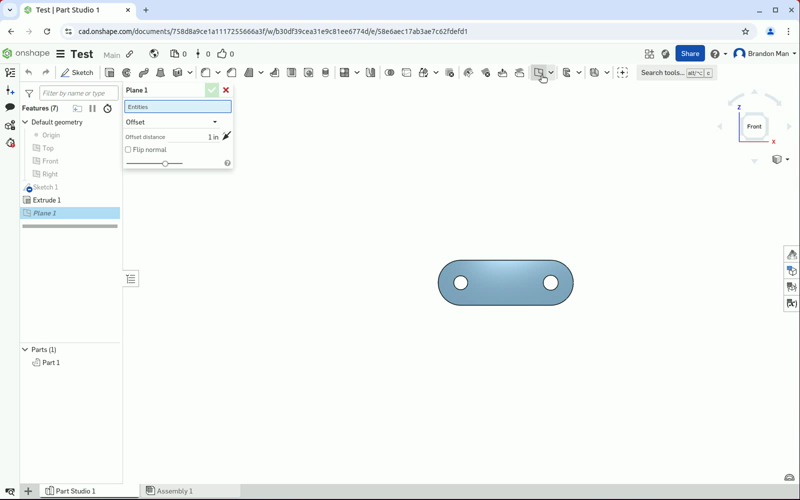
mouse_move(73, 163)
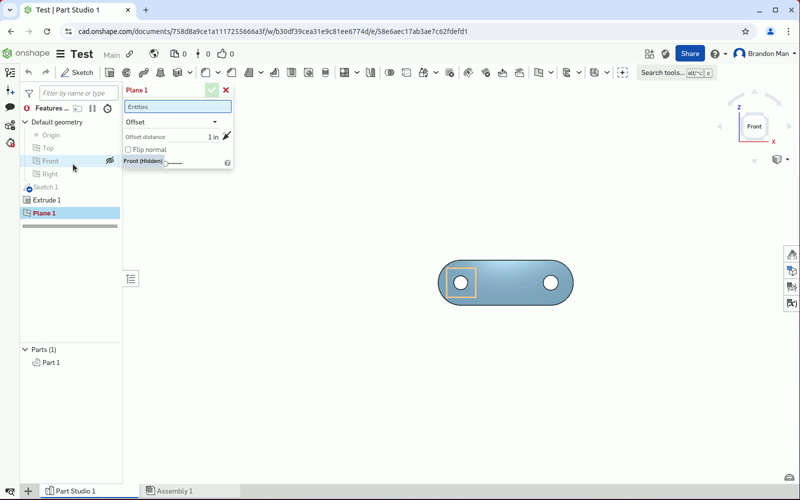
click(73, 163)
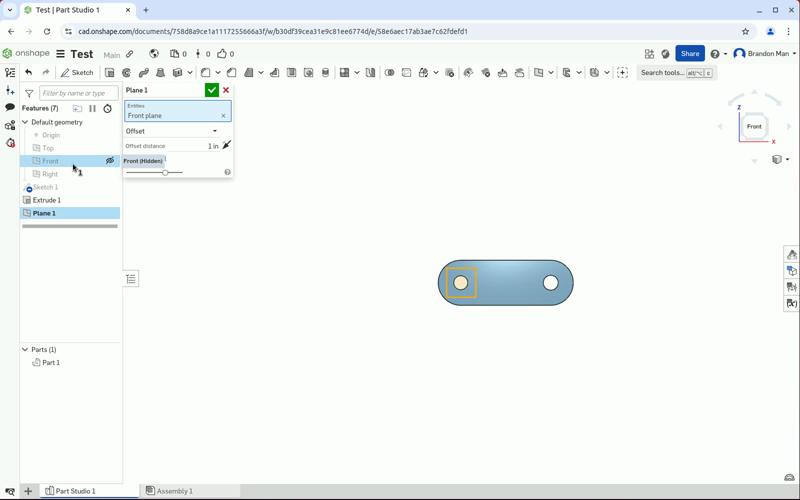
key(tab, 2)
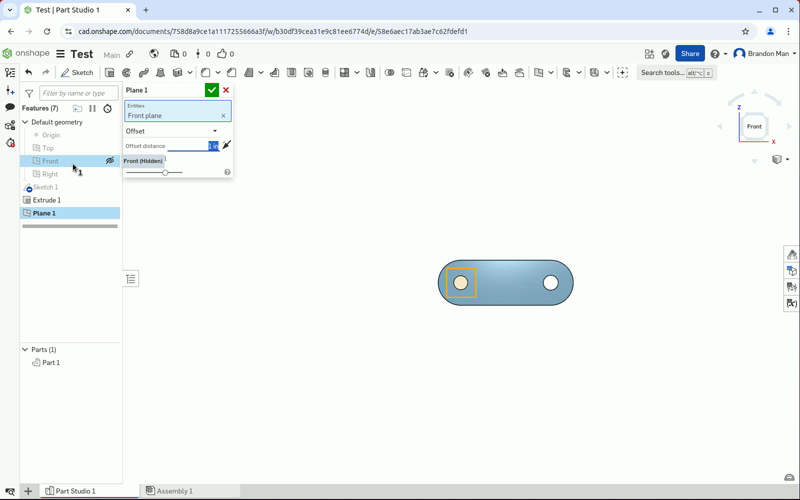
text(1.448)
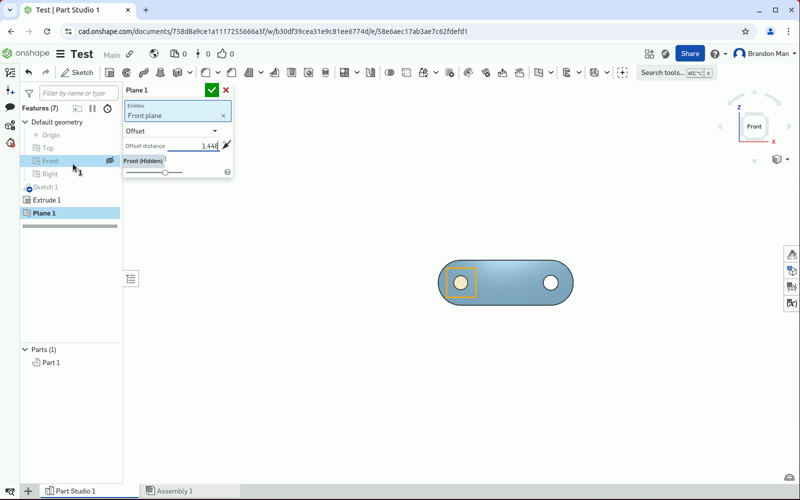
key(enter, 2)
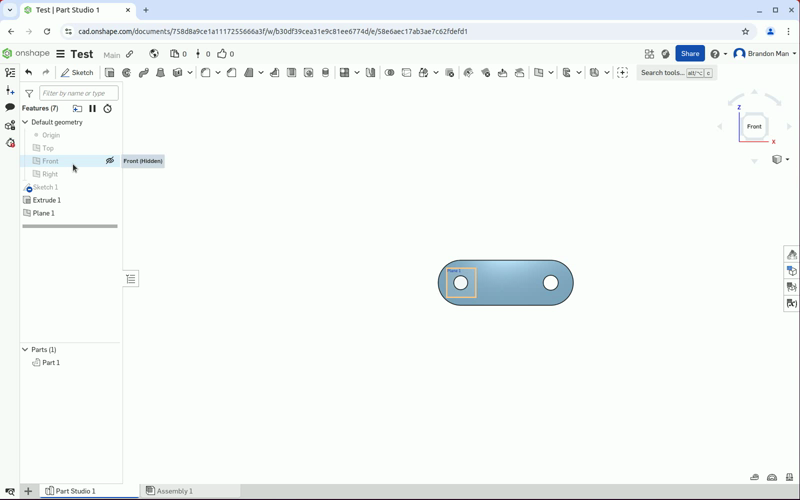
key(shift+s)
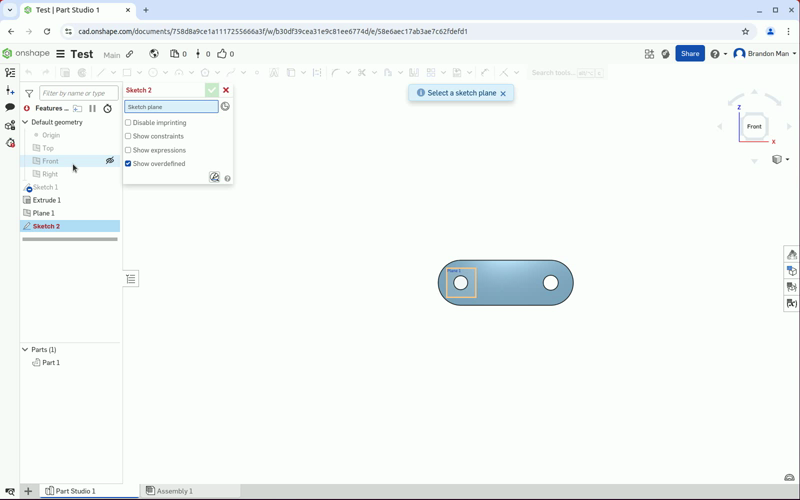
mouse_move(73, 215)
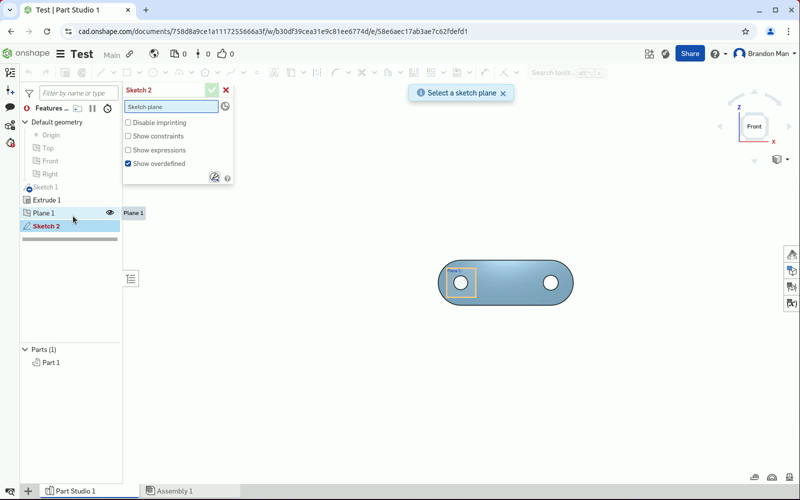
click(73, 215)
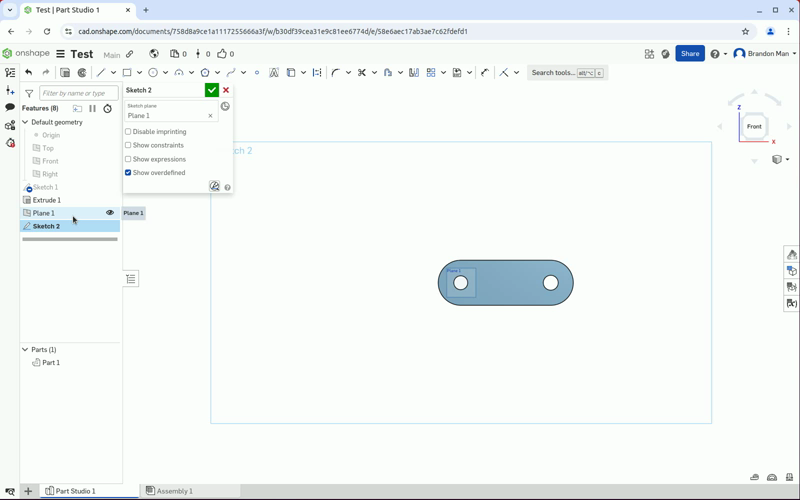
mouse_move(73, 352)
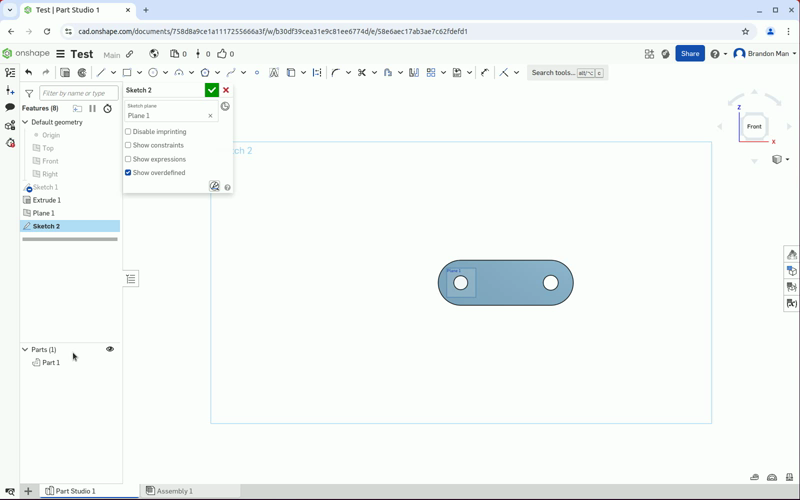
key(y)
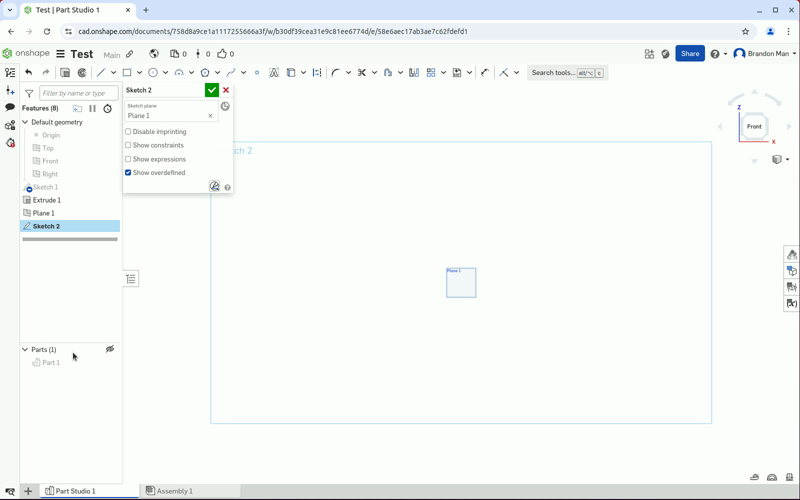
key(l)
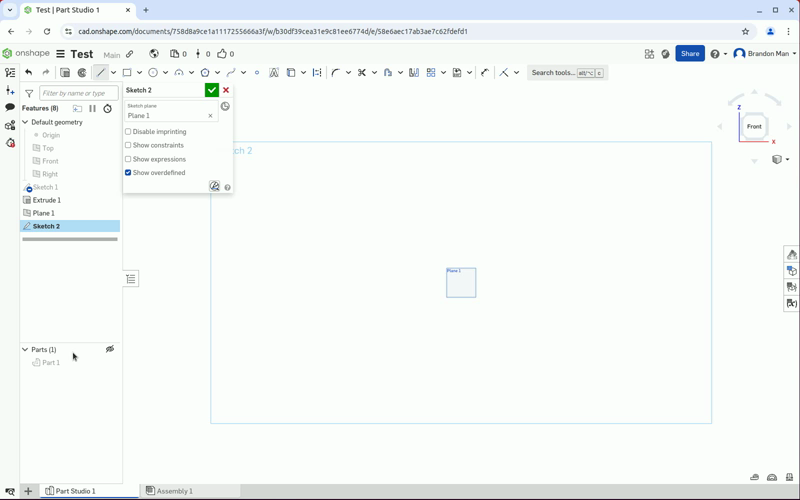
key_down(shift)
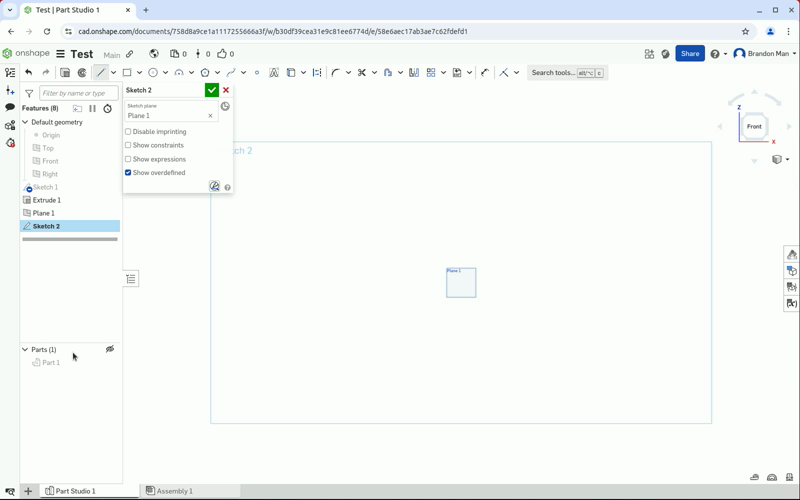
mouse_move(460, 305)
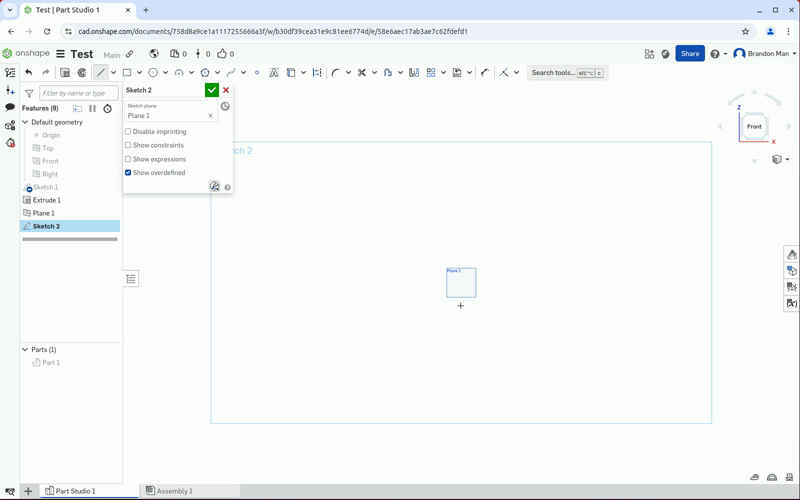
click(460, 305)
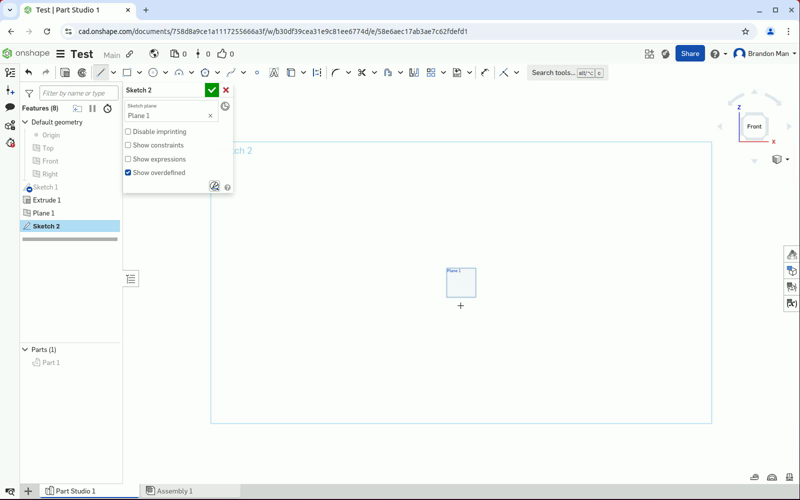
key_up(shift)
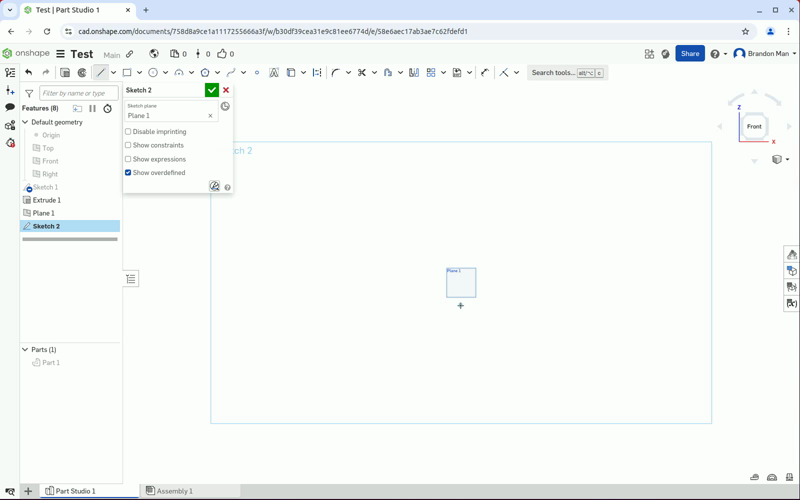
key_down(shift)
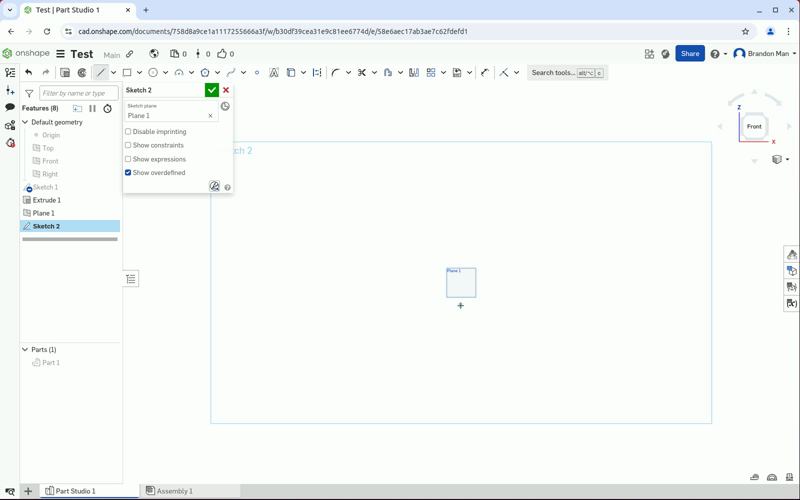
mouse_move(490, 305)
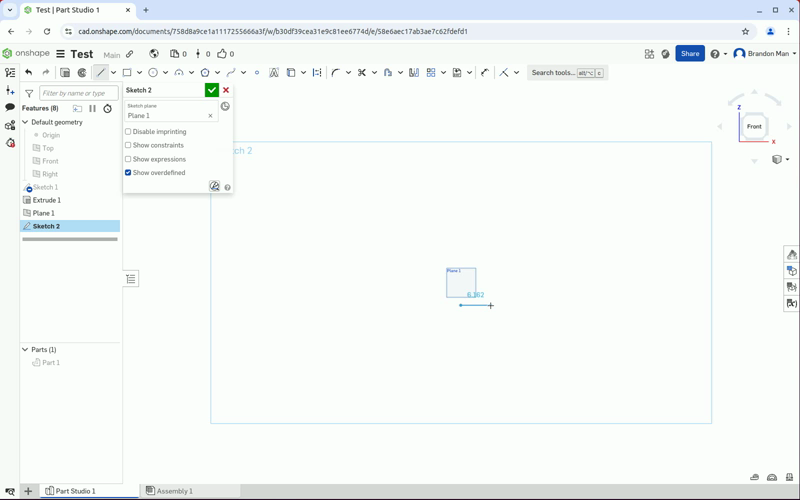
mouse_move(492, 305)
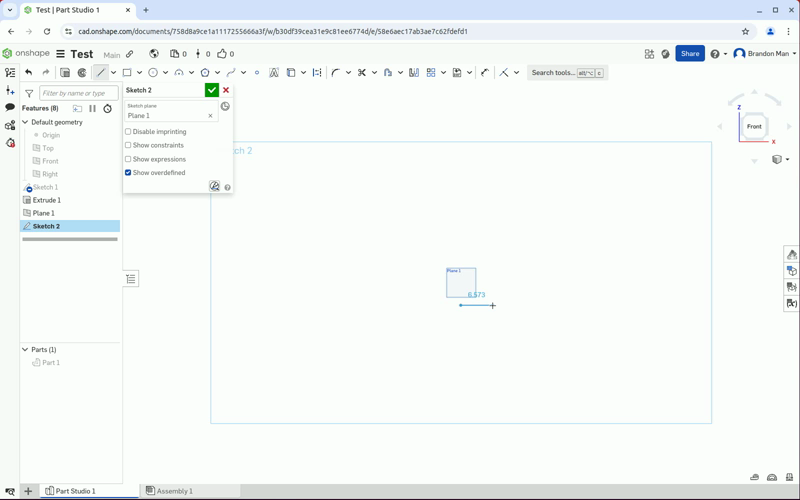
click(492, 305)
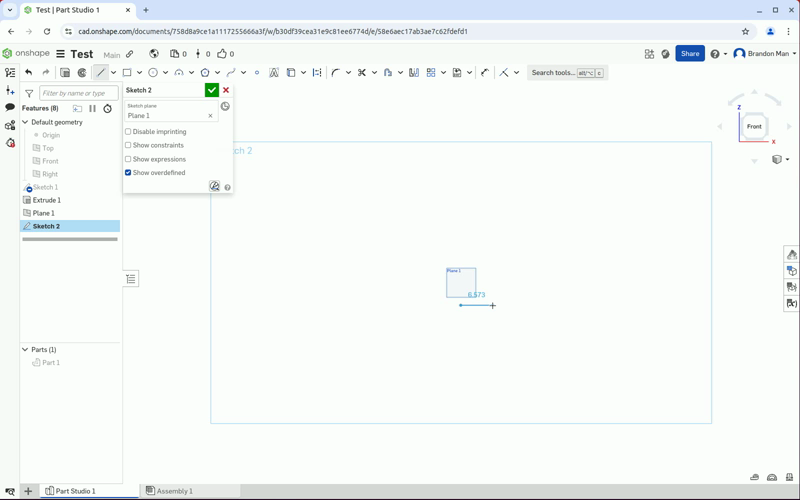
key_up(shift)
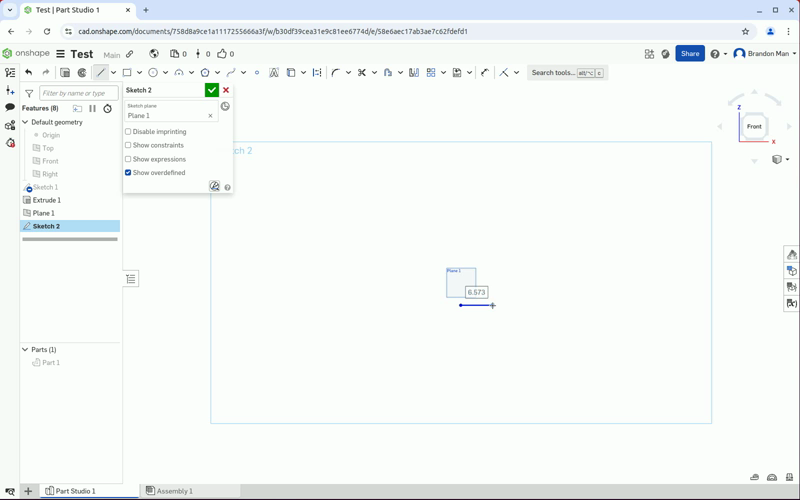
key(esc)
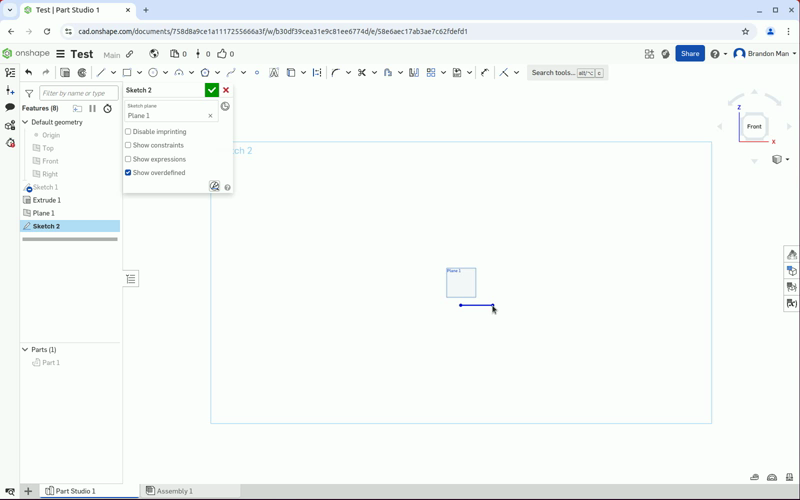
key(a)
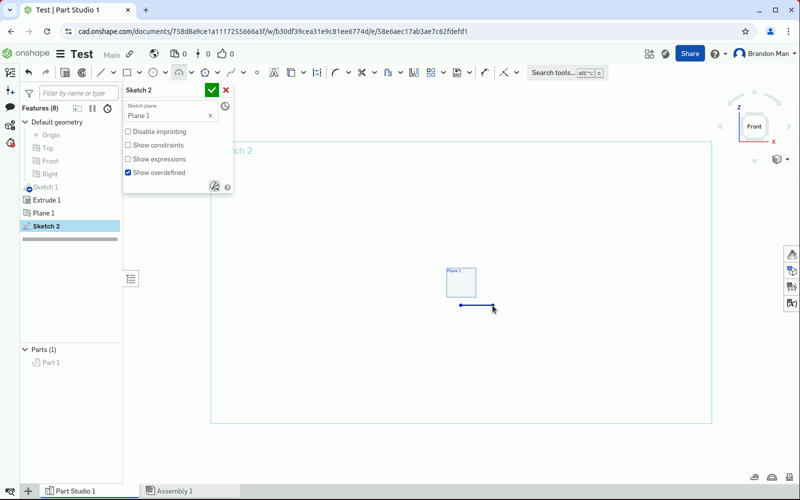
mouse_move(492, 305)
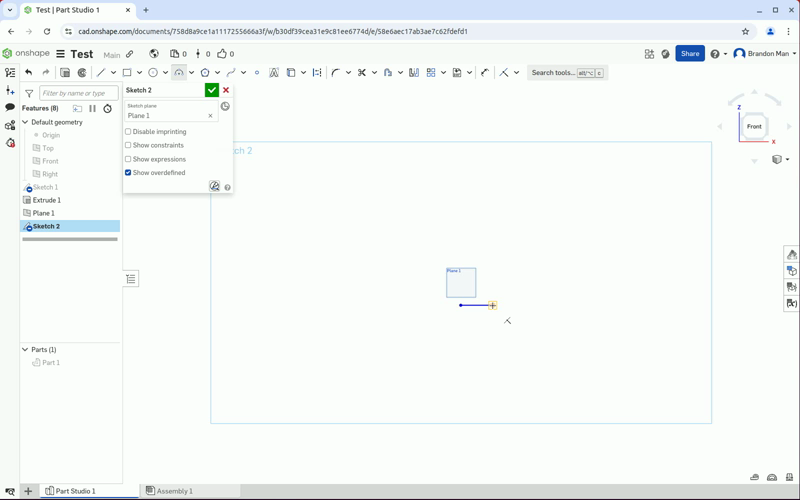
click(492, 305)
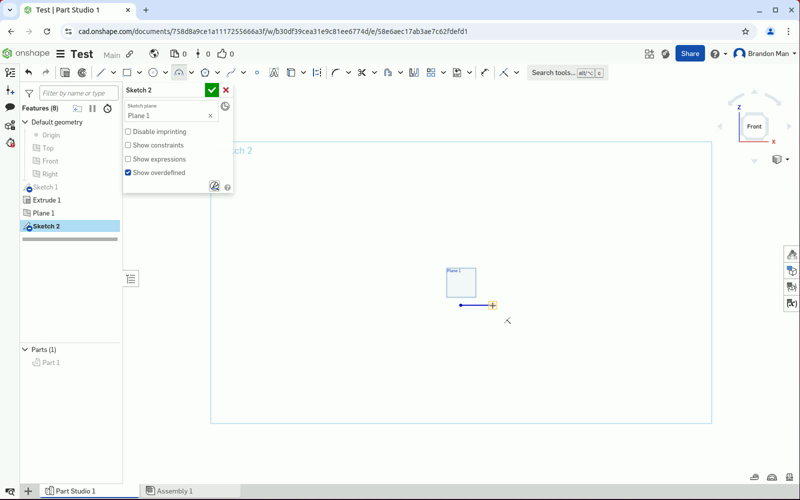
key_down(shift)
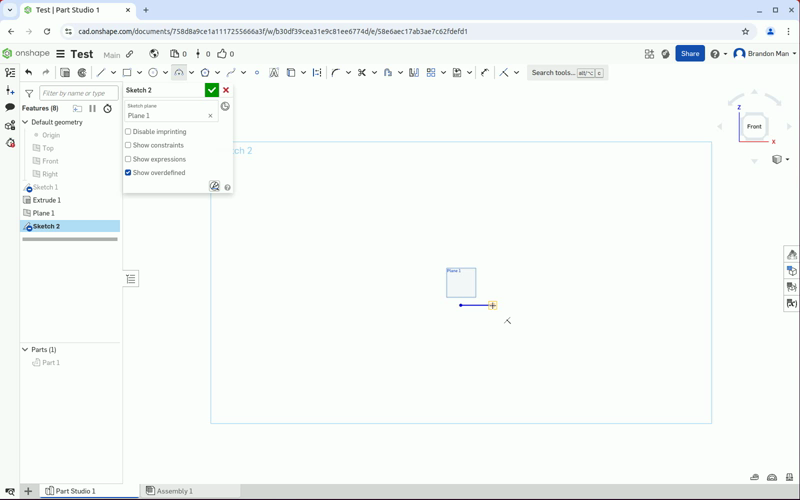
mouse_move(492, 259)
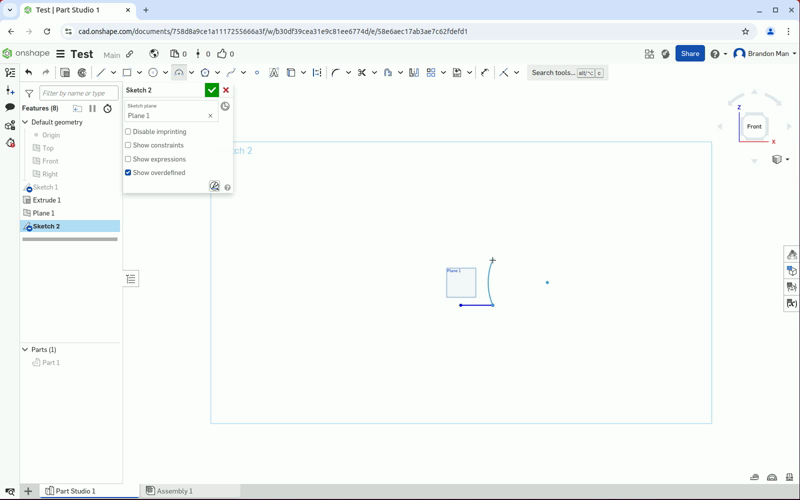
click(492, 259)
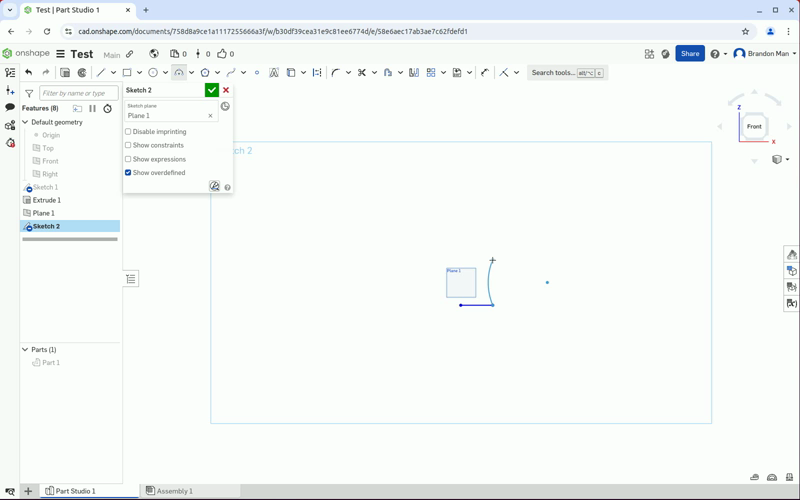
mouse_move(515, 282)
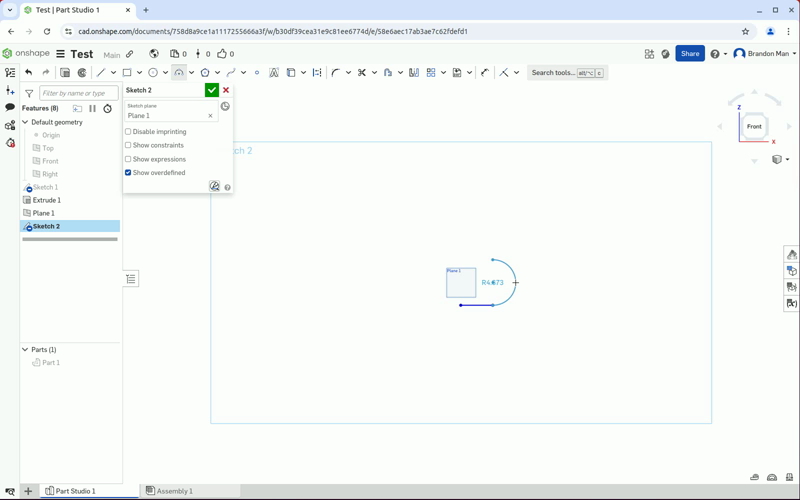
click(515, 282)
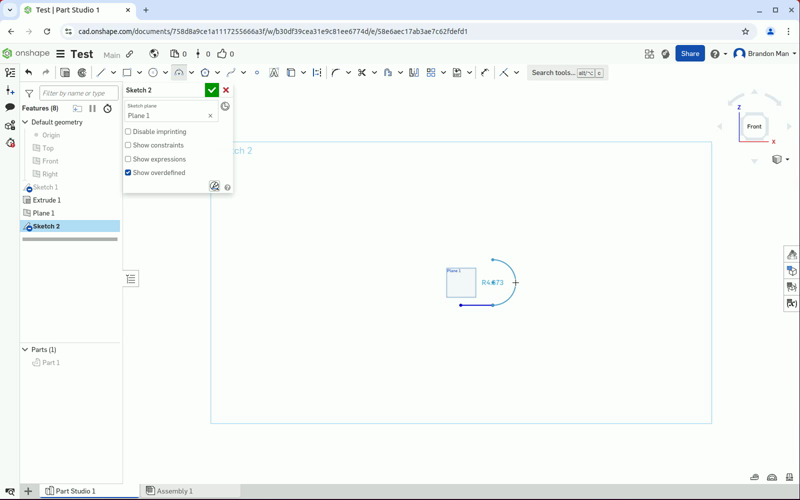
key_up(shift)
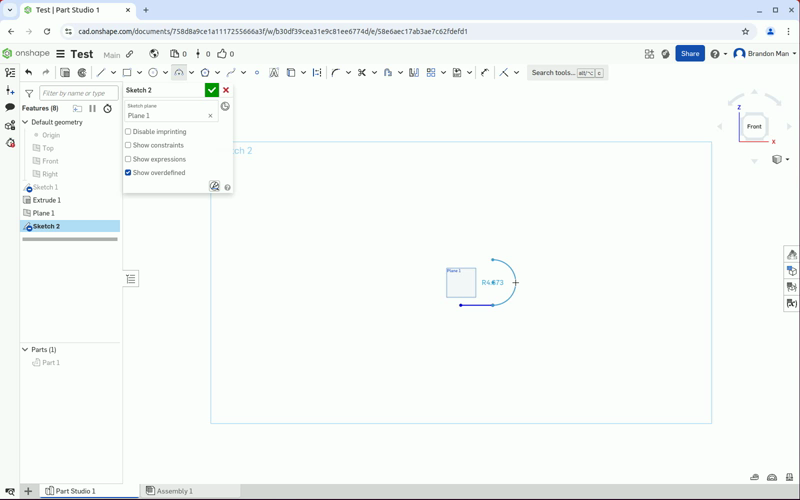
key(esc)
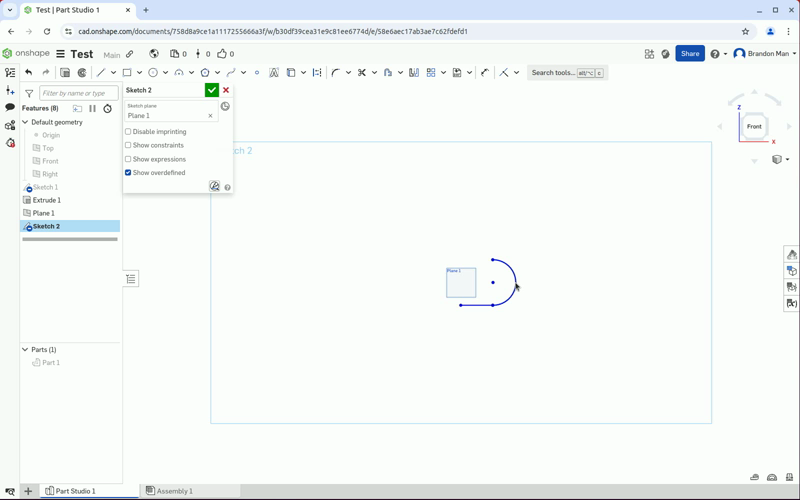
key(l)
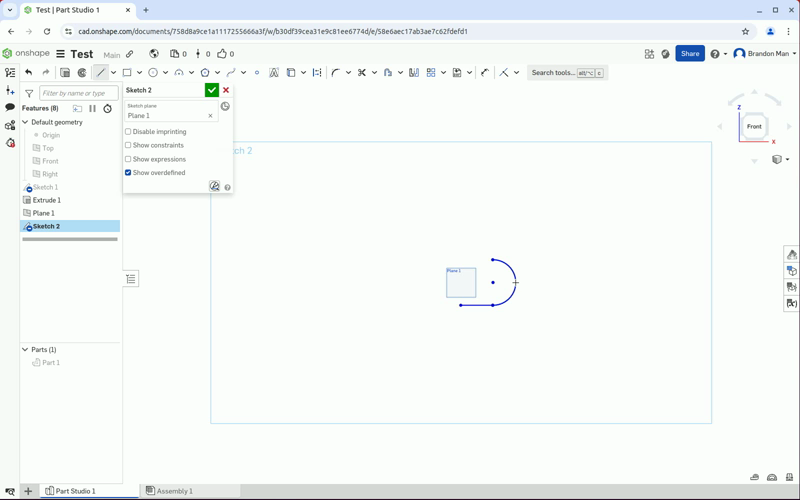
mouse_move(492, 259)
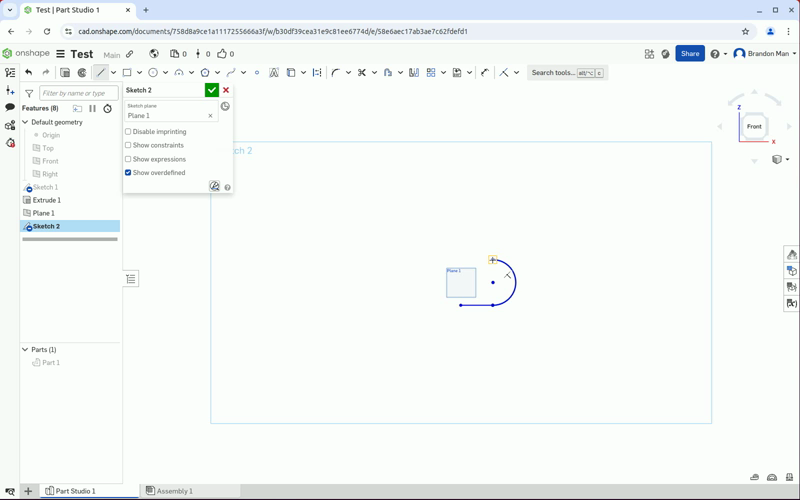
click(492, 259)
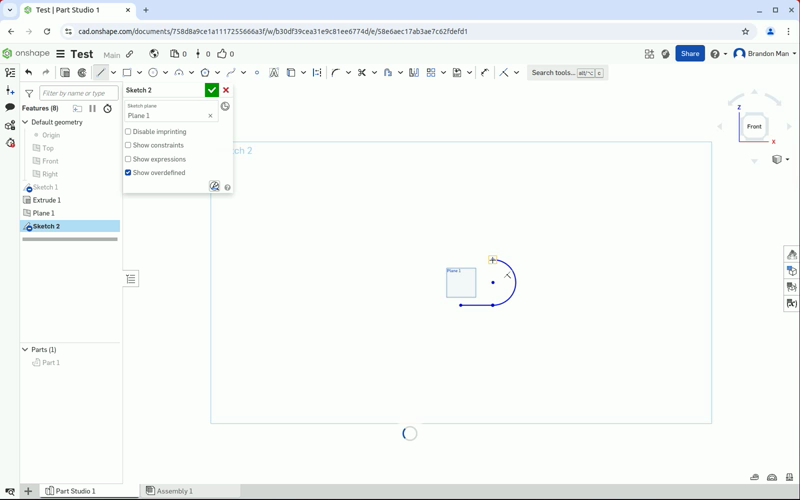
key_down(shift)
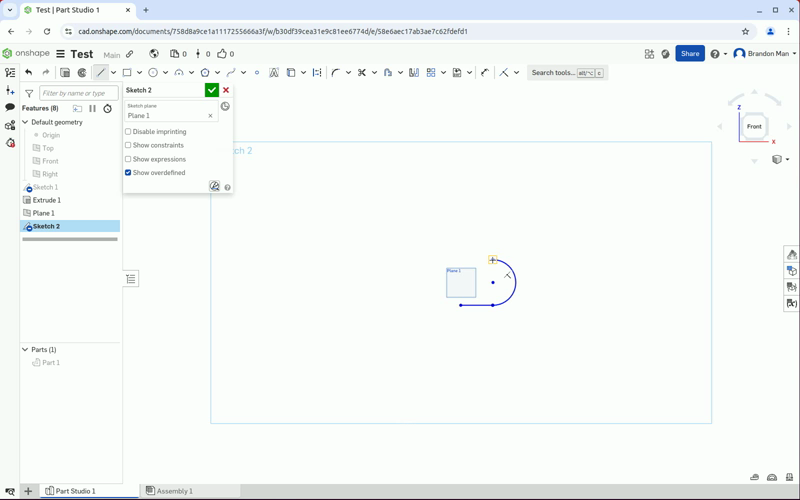
mouse_move(522, 259)
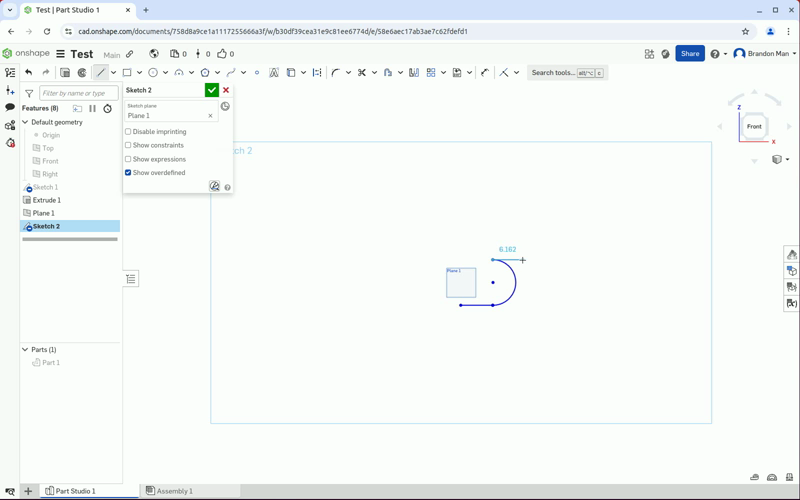
mouse_move(460, 259)
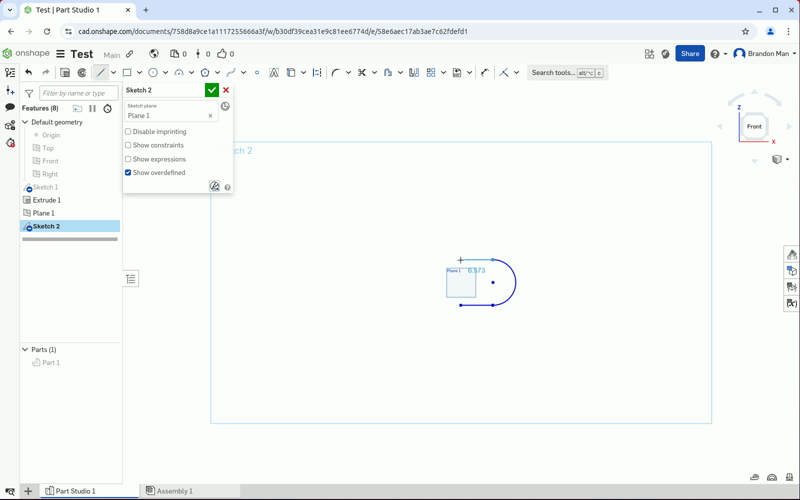
click(460, 259)
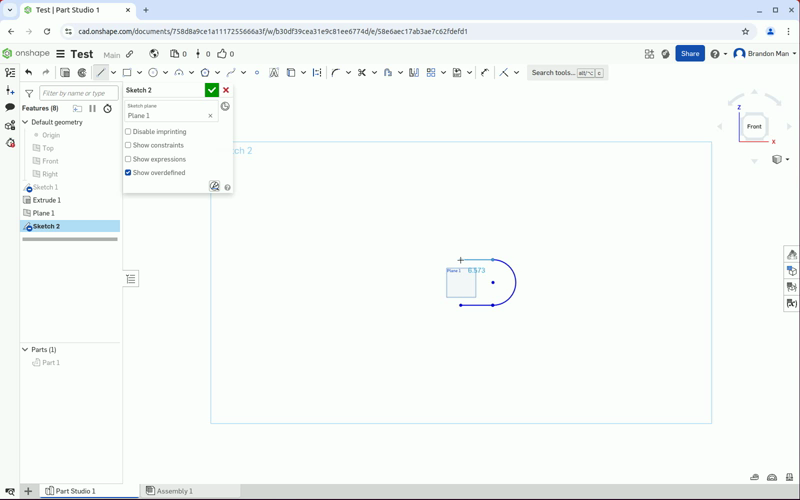
key_up(shift)
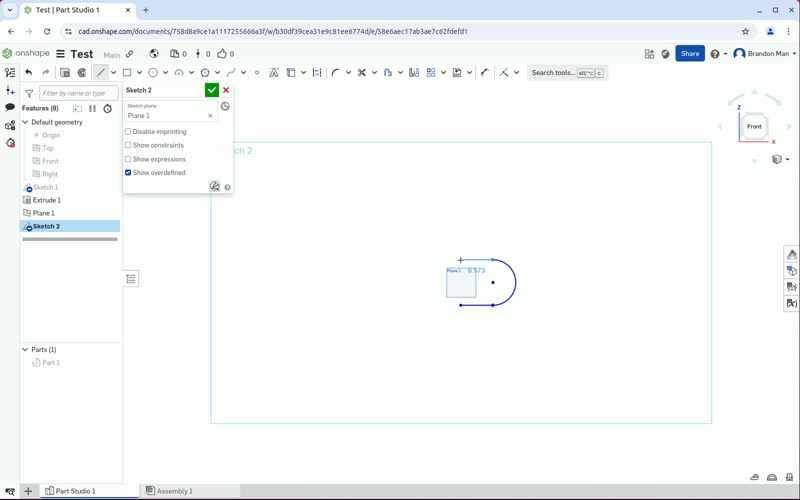
key(esc)
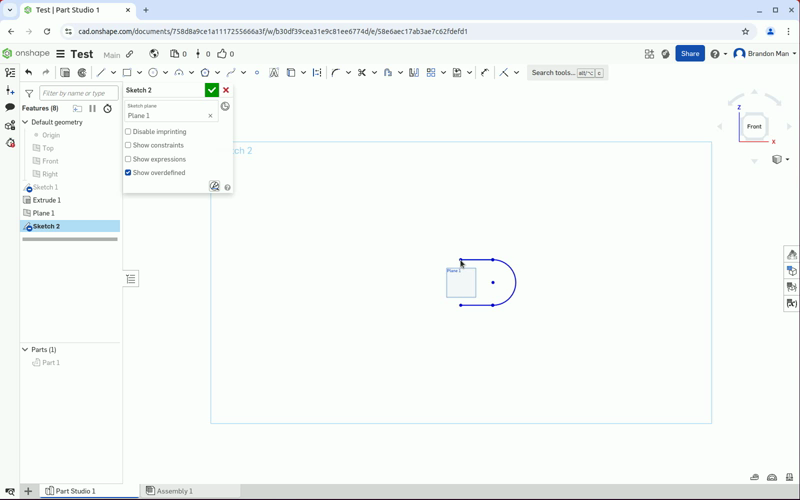
key(a)
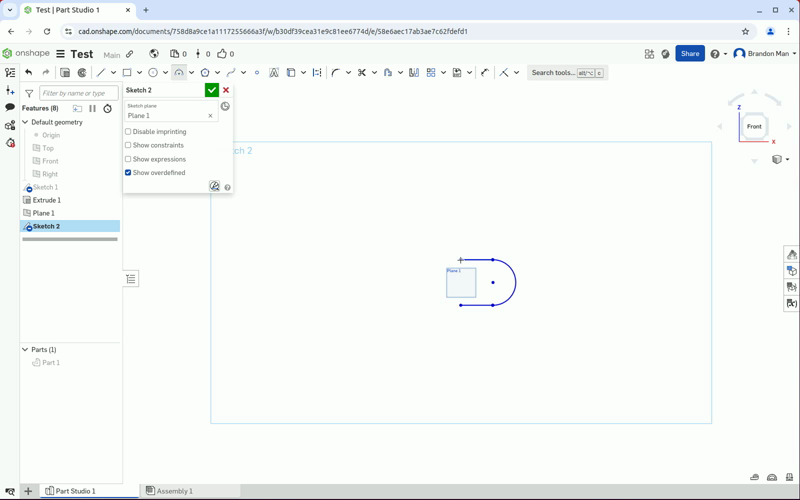
mouse_move(460, 259)
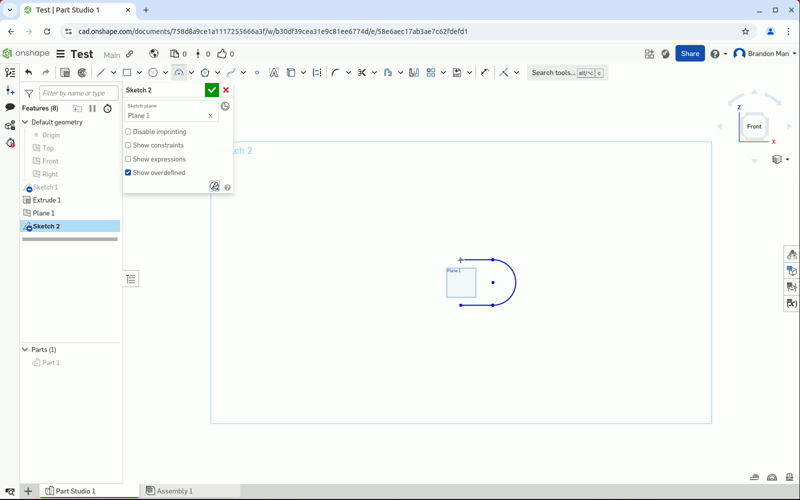
click(460, 259)
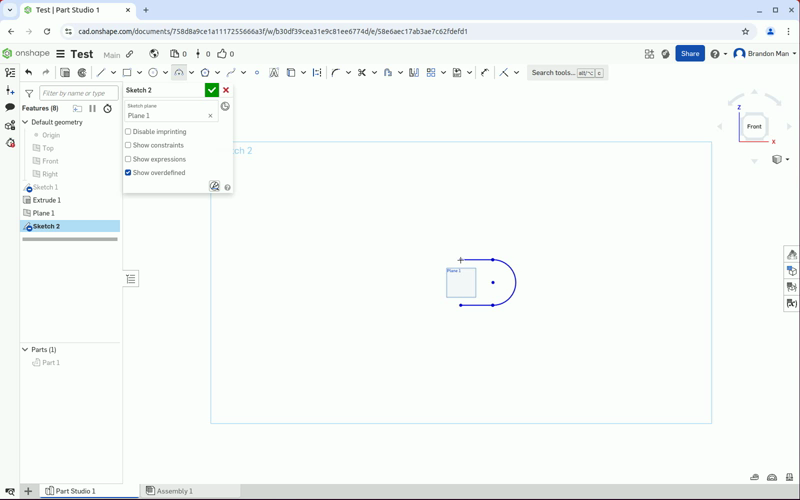
mouse_move(460, 305)
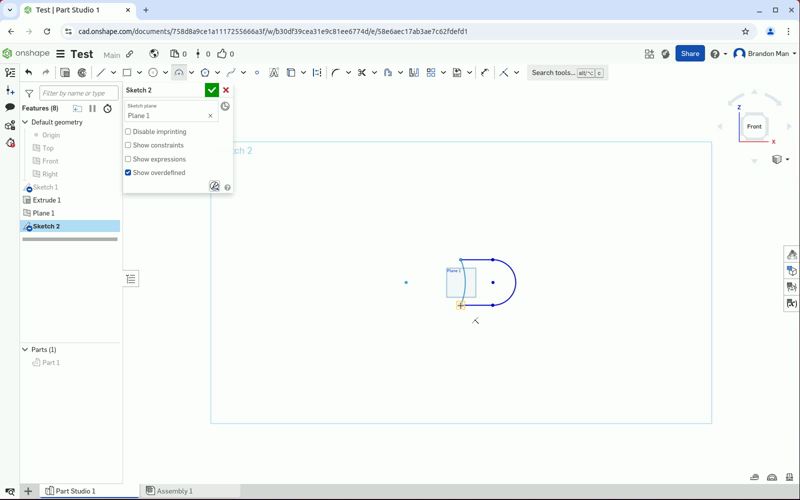
click(460, 305)
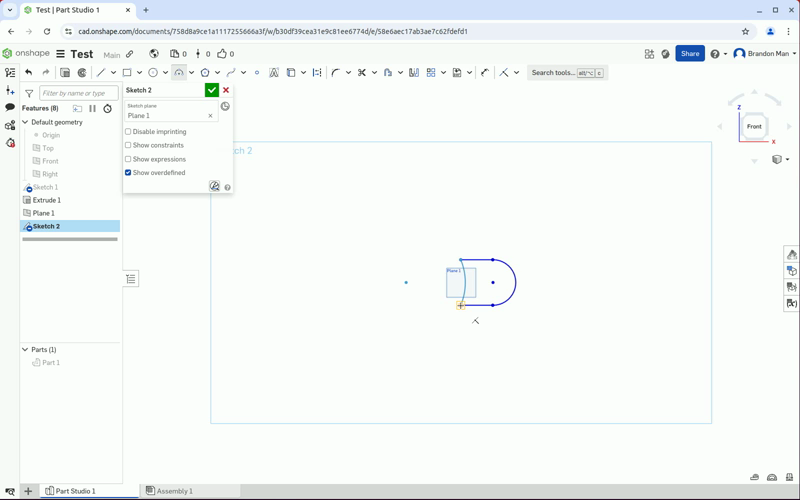
key_down(shift)
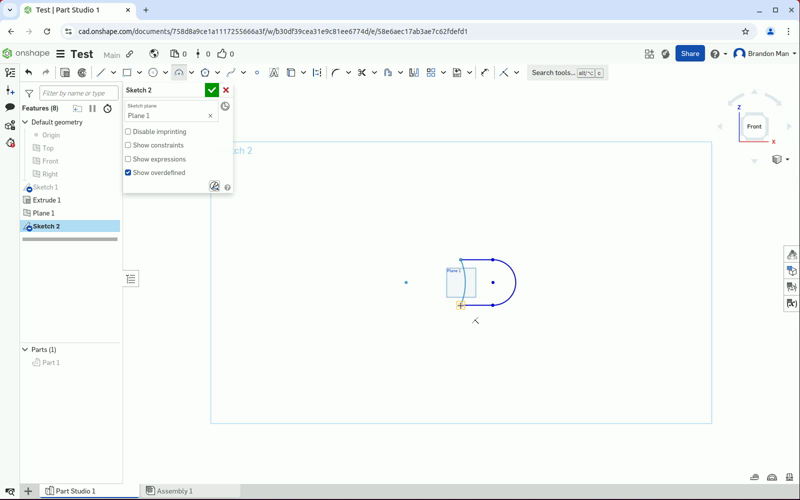
mouse_move(437, 282)
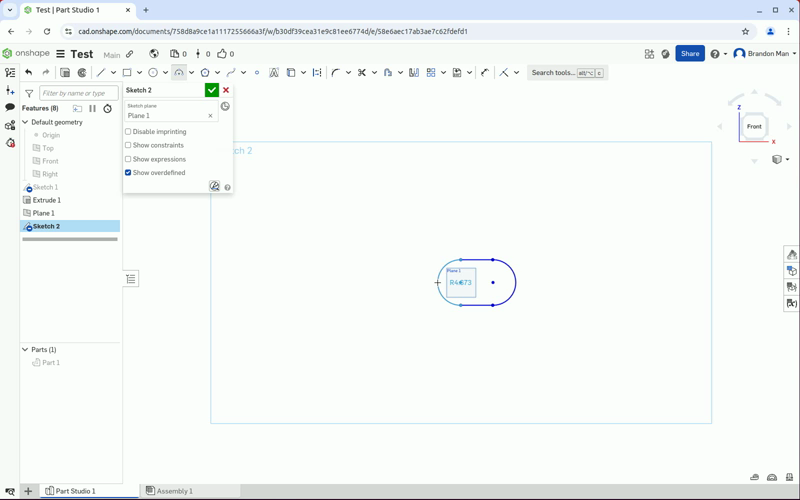
click(437, 282)
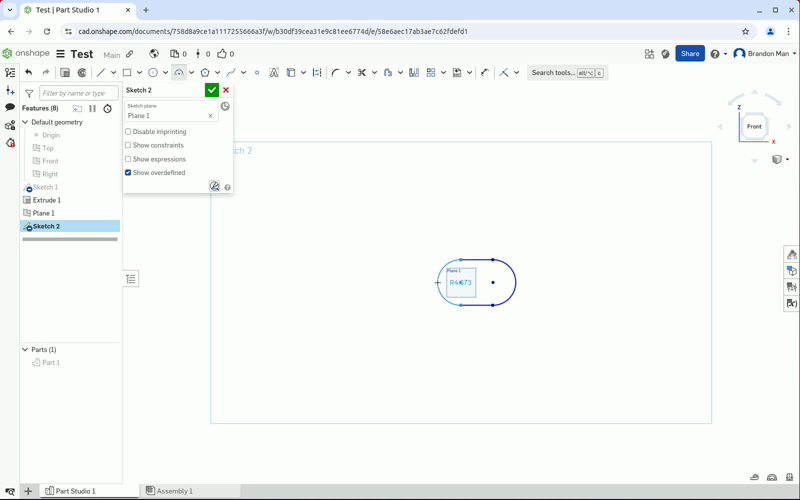
key_up(shift)
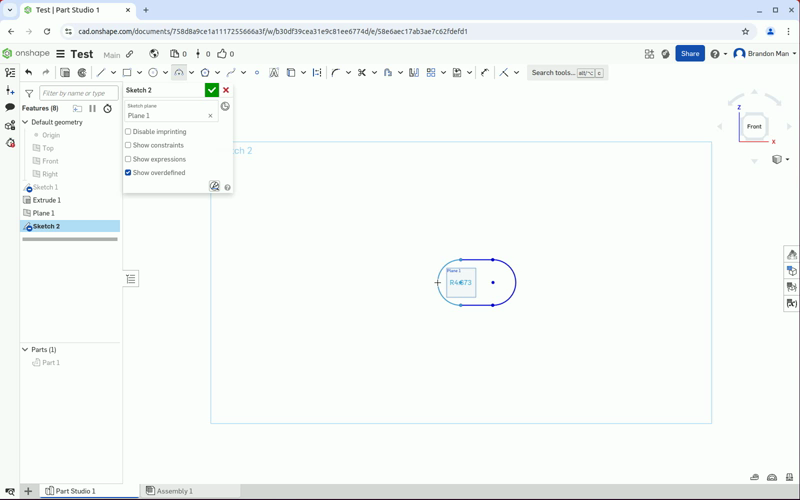
key(esc)
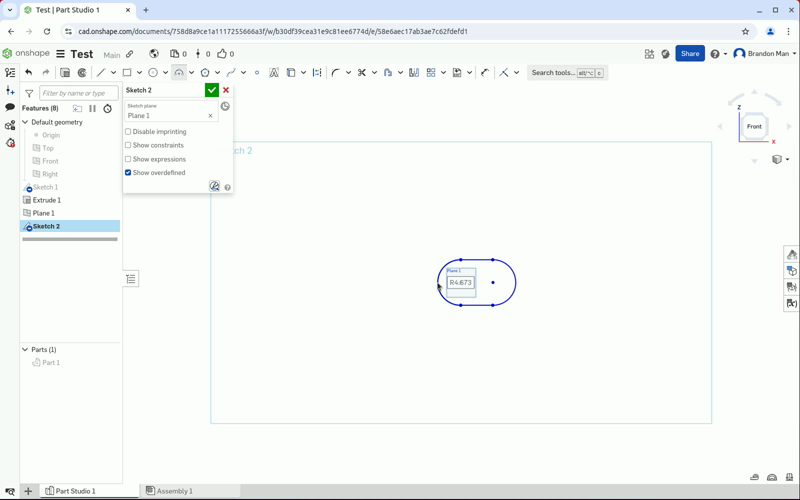
key(c)
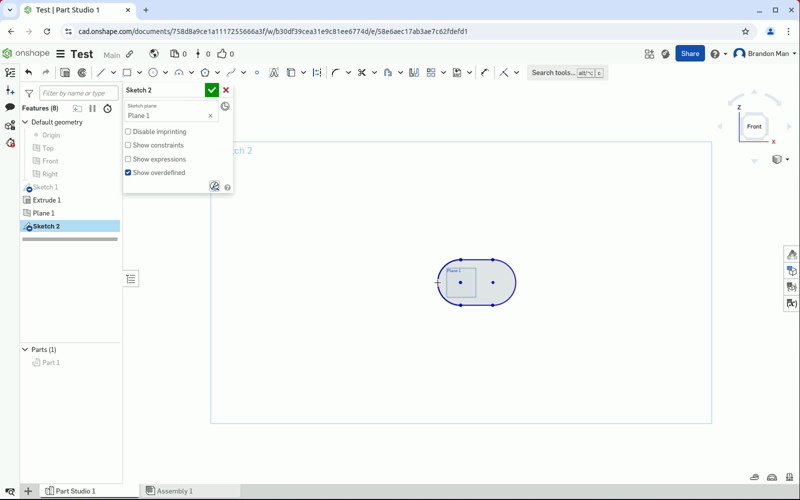
key_down(shift)
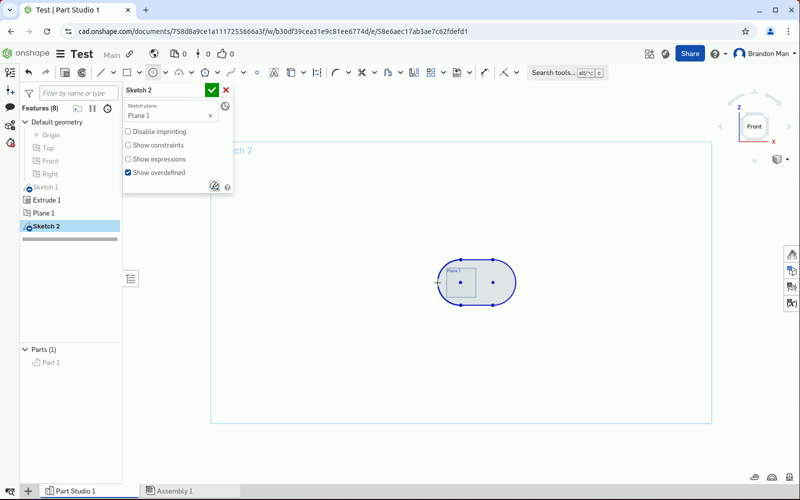
mouse_move(460, 282)
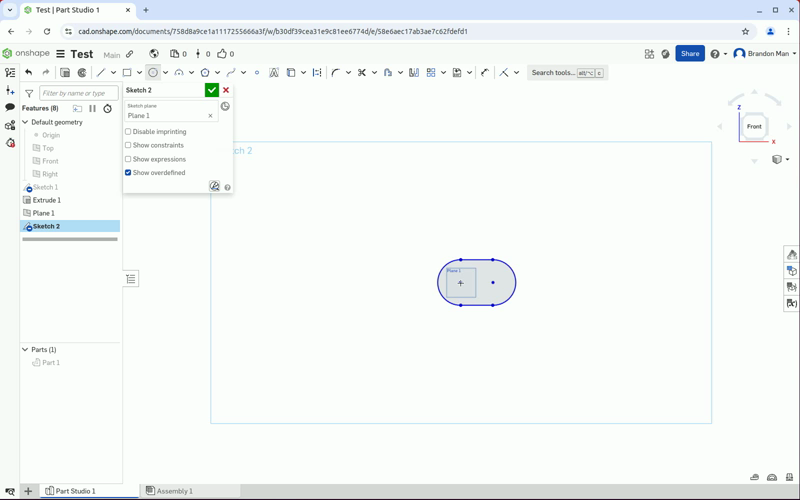
click(460, 282)
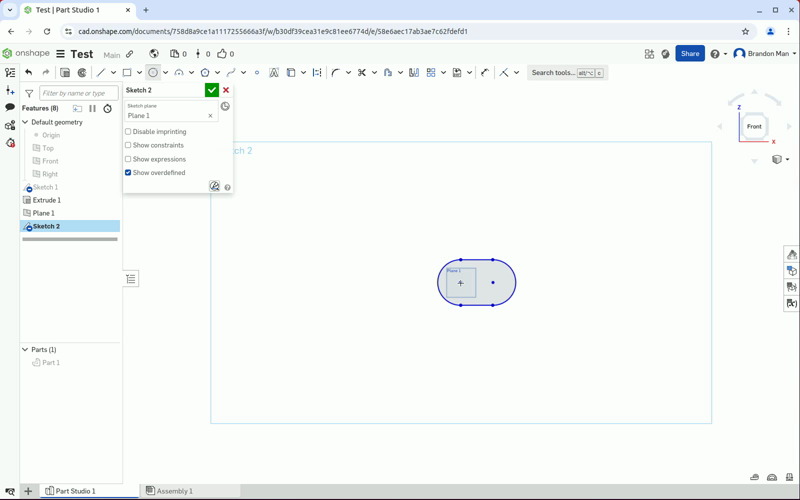
key_up(shift)
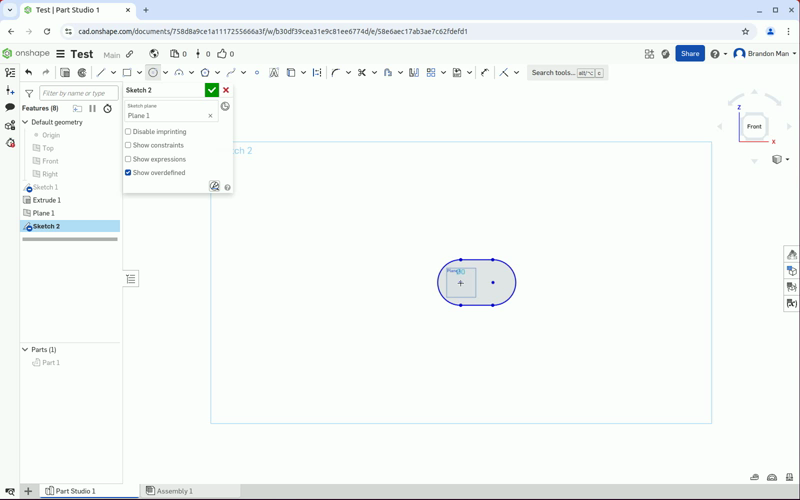
mouse_move(467, 282)
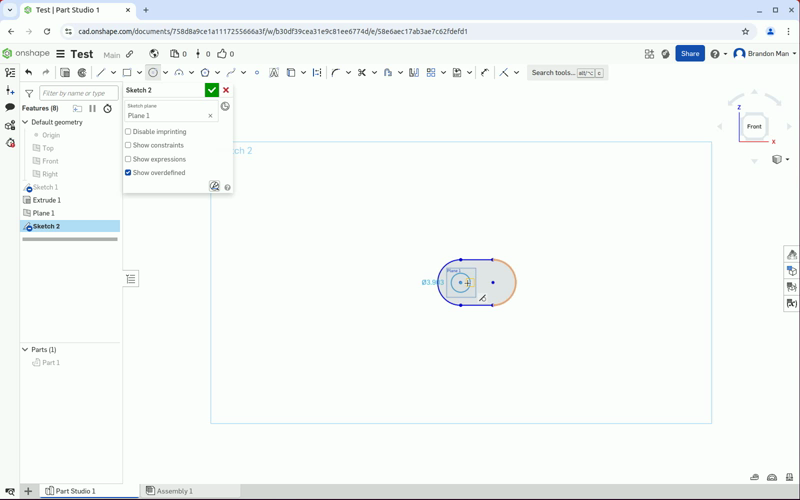
click(467, 282)
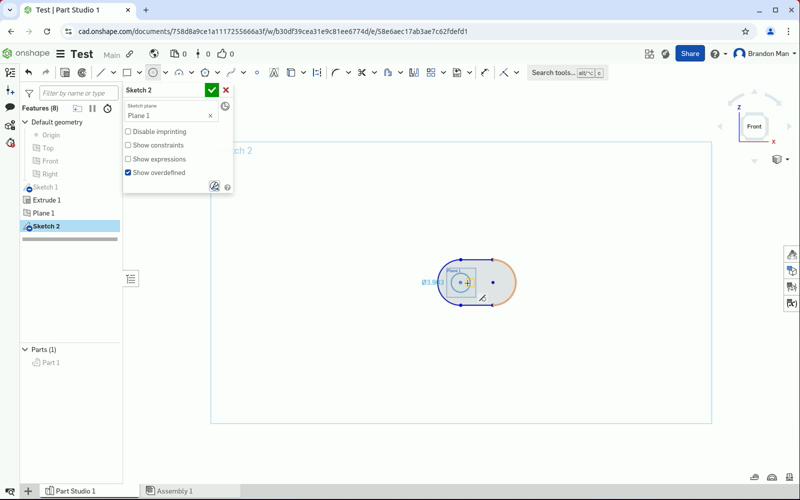
key(esc)
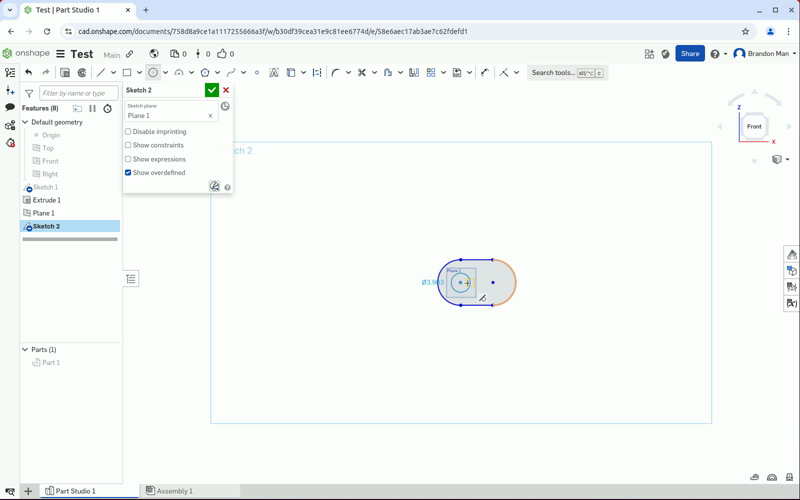
mouse_move(498, 288)
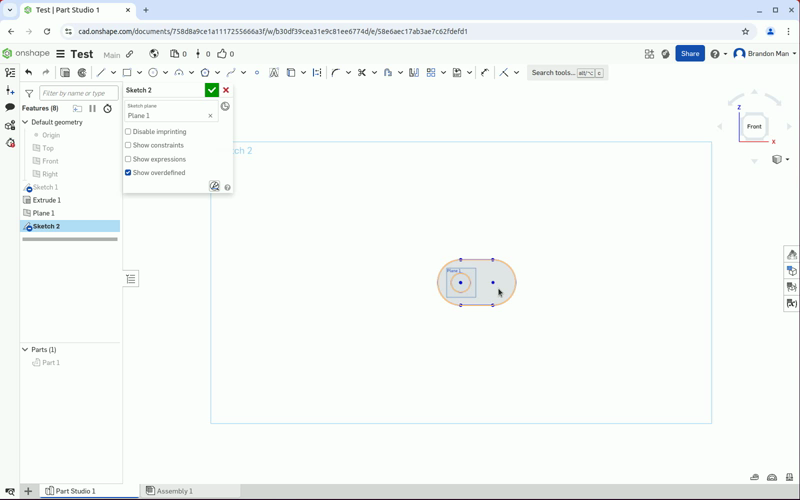
click(498, 288)
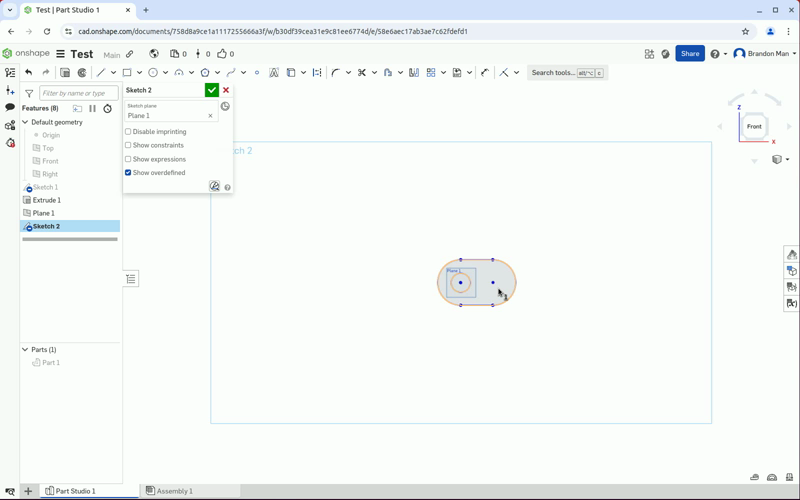
mouse_move(73, 352)
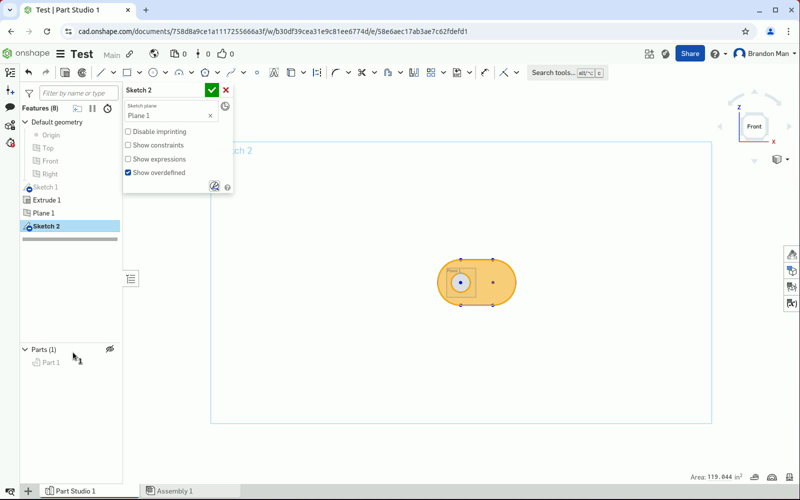
key(shift+y)
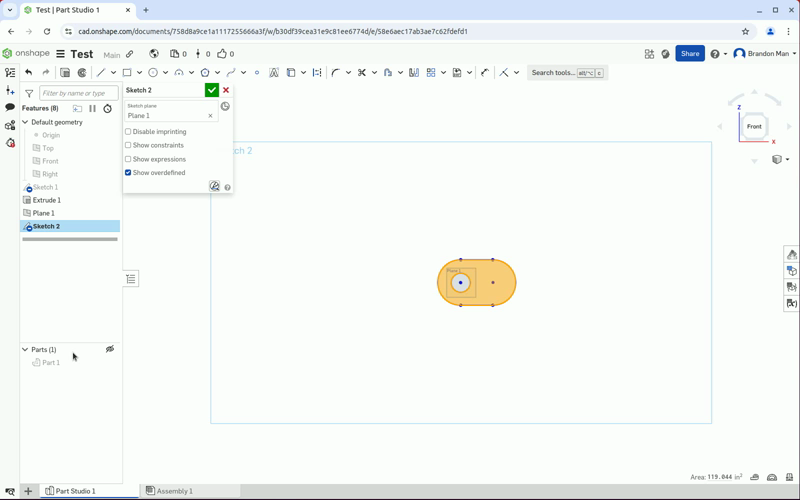
key(shift+e)
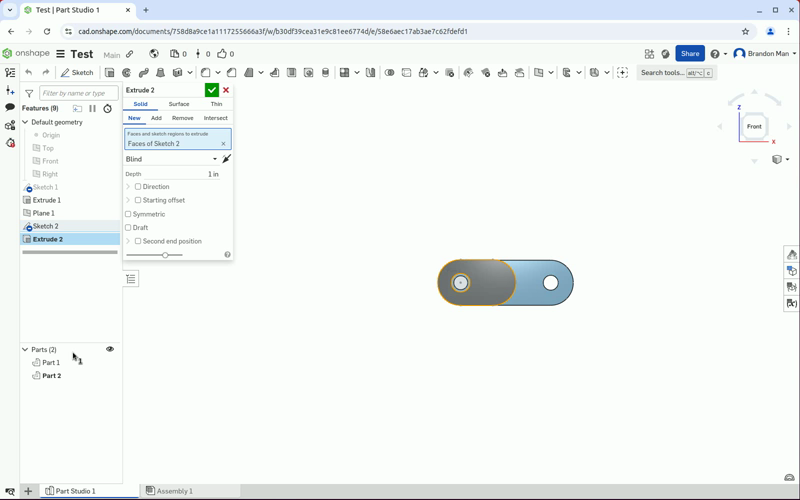
mouse_move(143, 106)
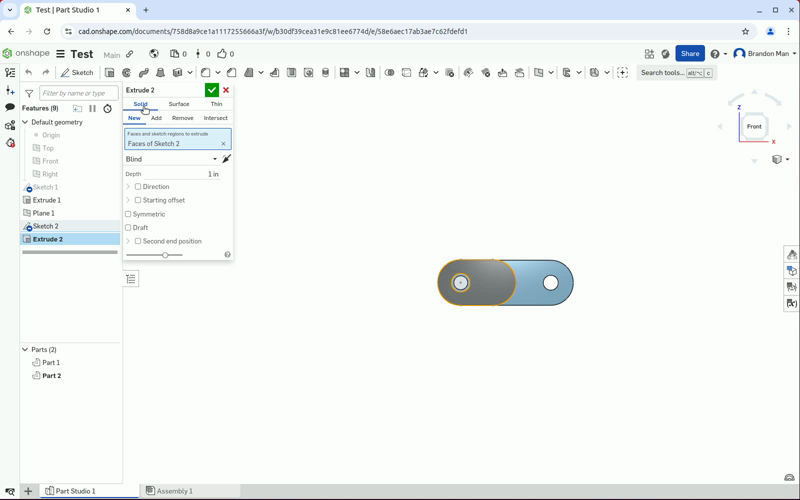
click(143, 106)
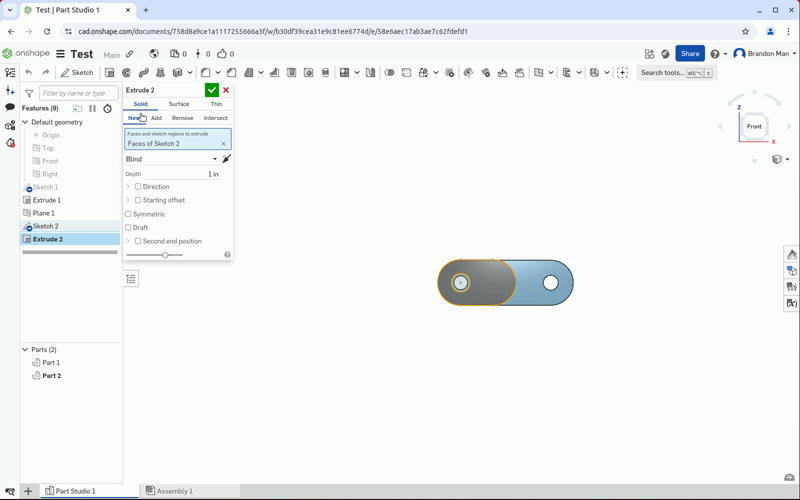
mouse_move(137, 120)
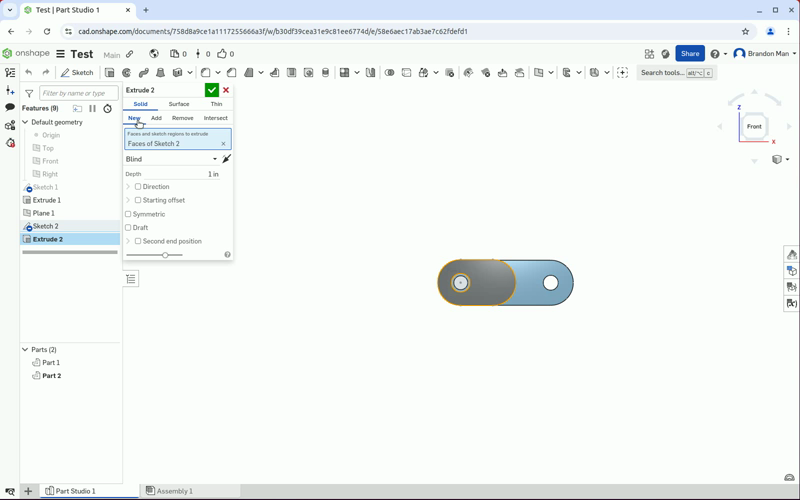
click(137, 120)
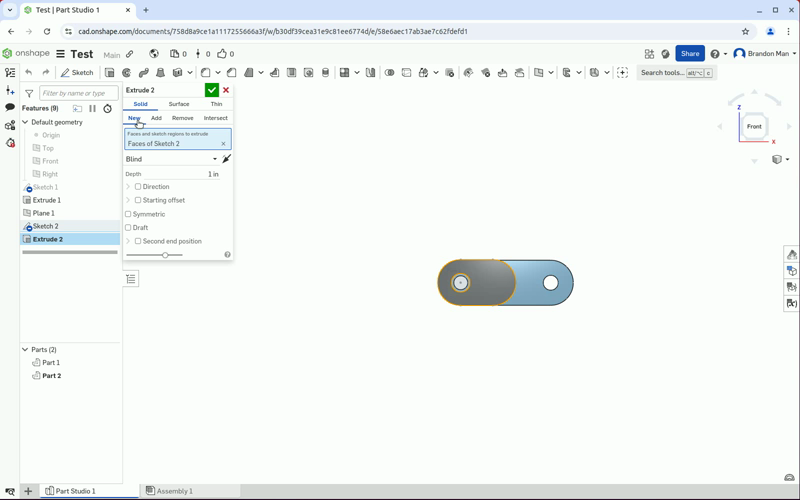
key(tab, 4)
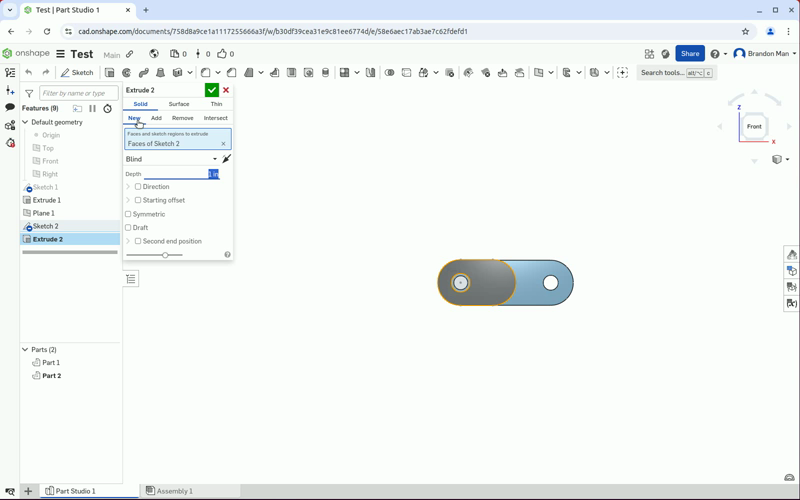
text(2.889)
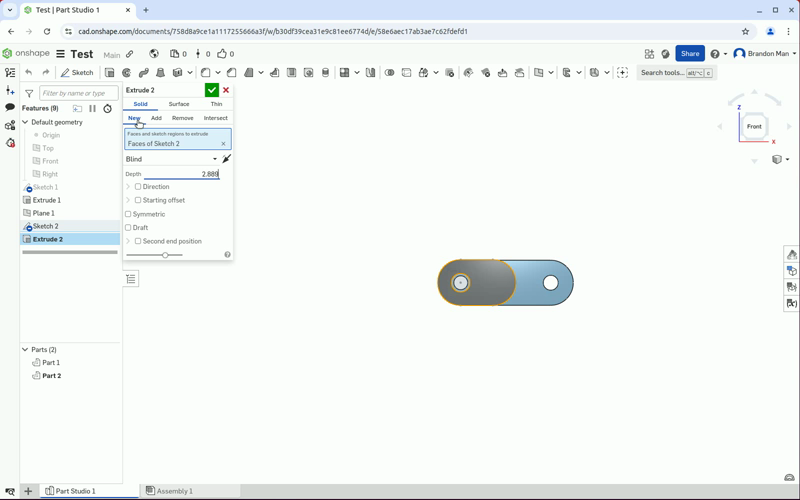
key(tab, 3)
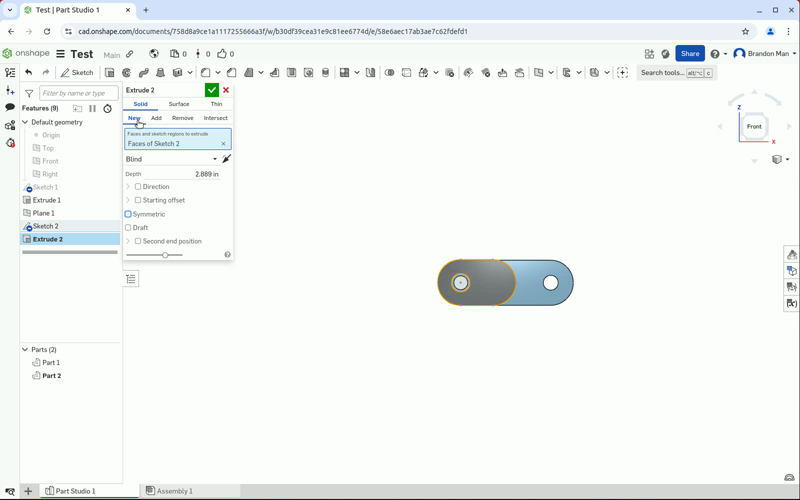
key(tab, 2)
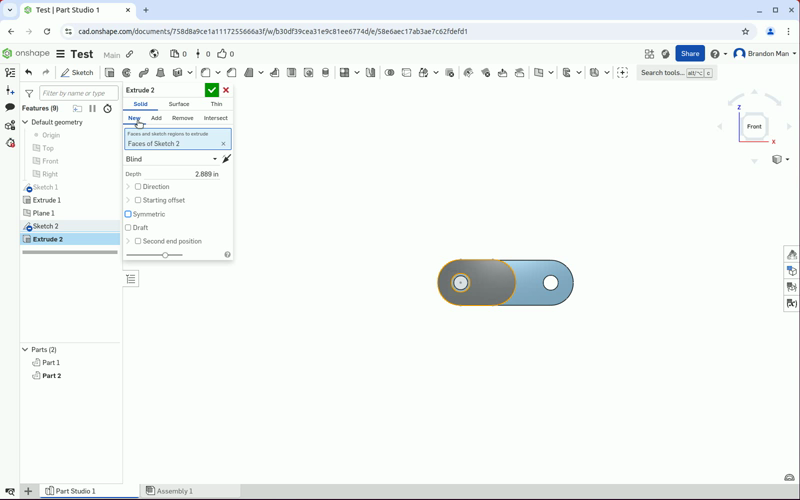
key(space)
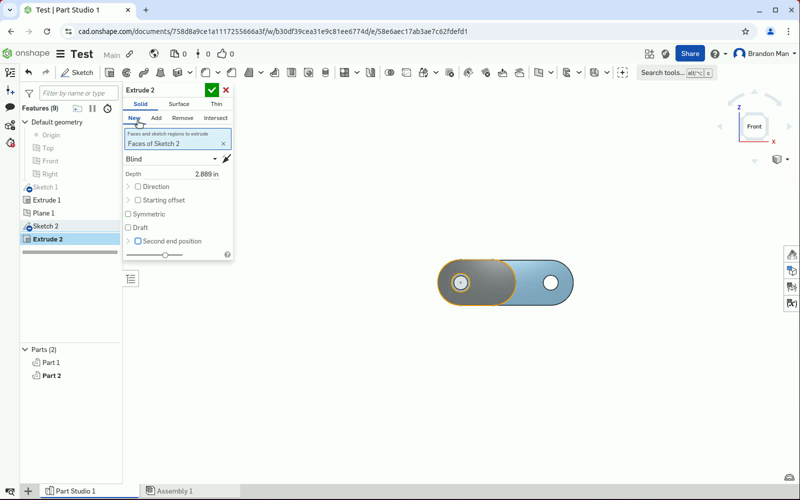
key(tab, 3)
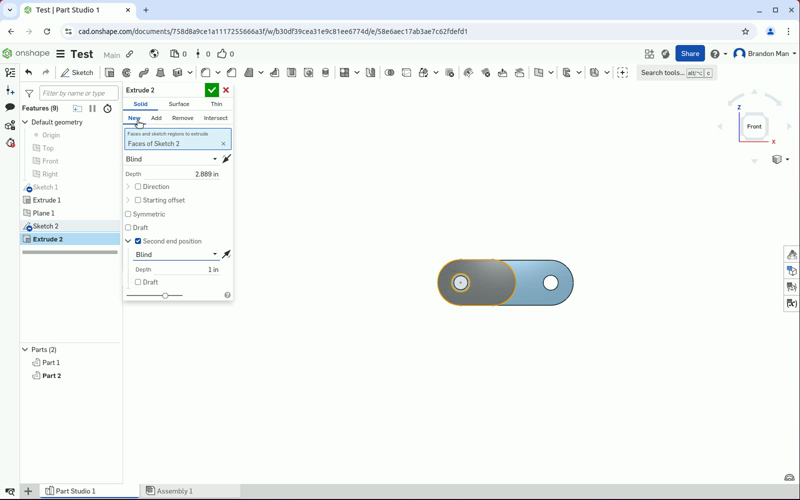
text(5.777)
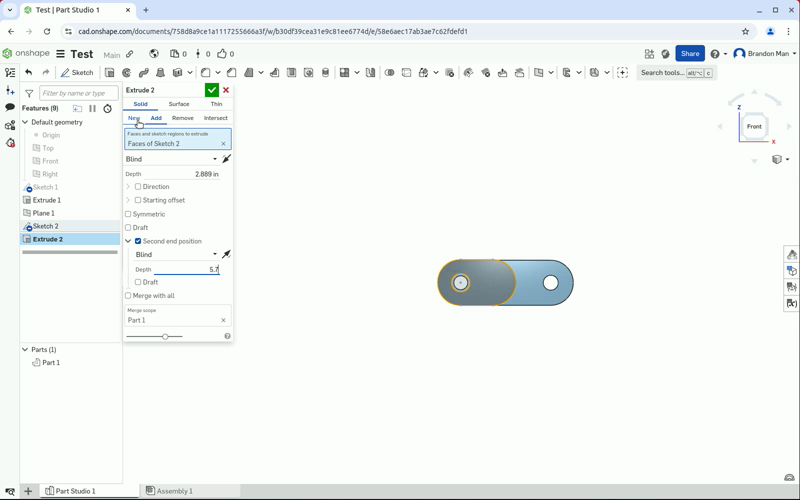
key(enter)
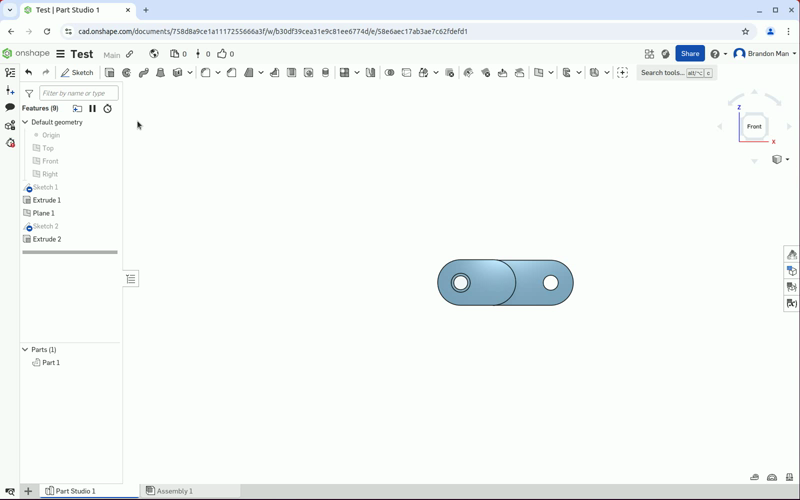
key(shift+h)
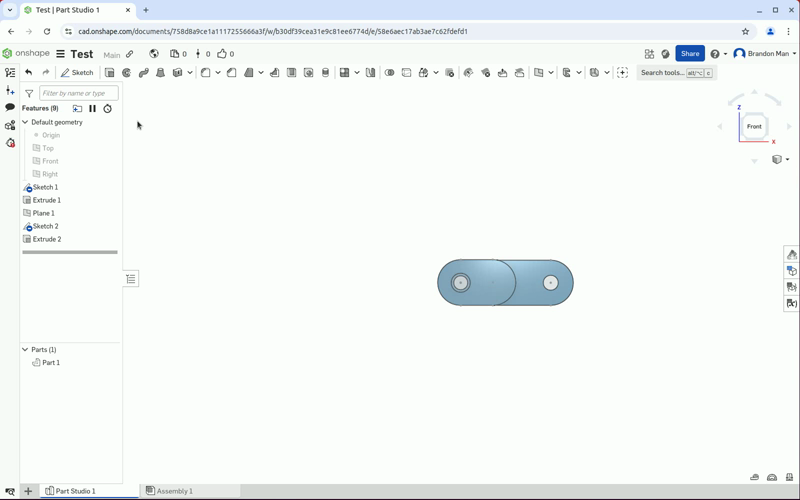
key(shift+h)
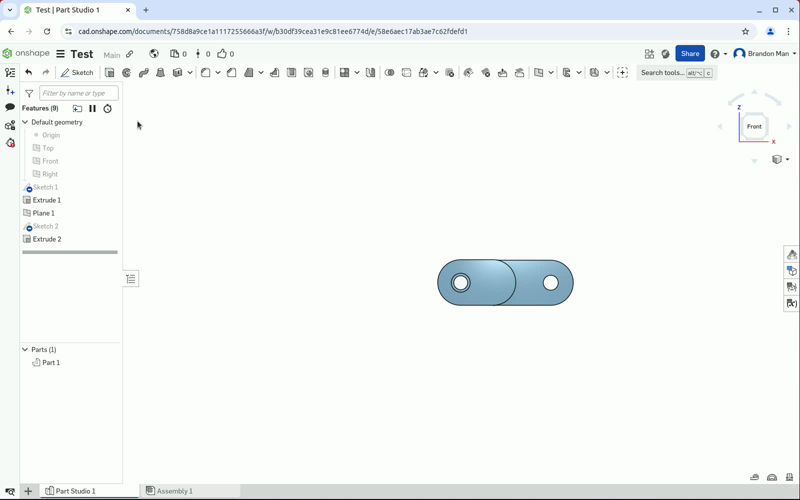
mouse_move(73, 189)
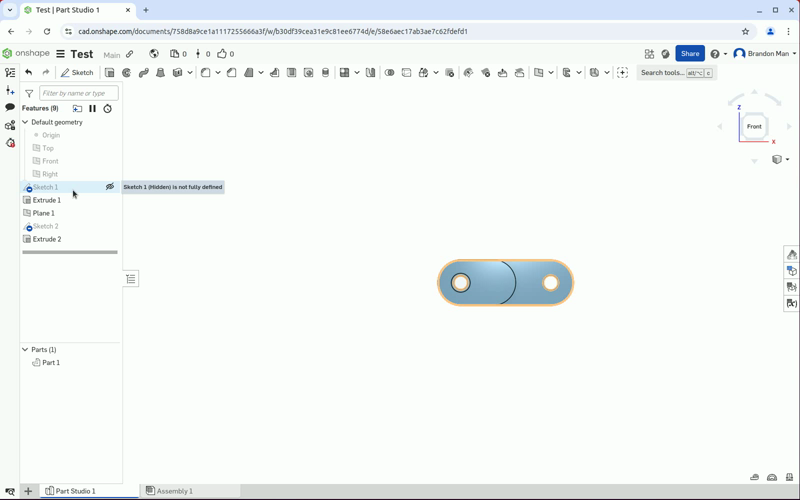
click(73, 189)
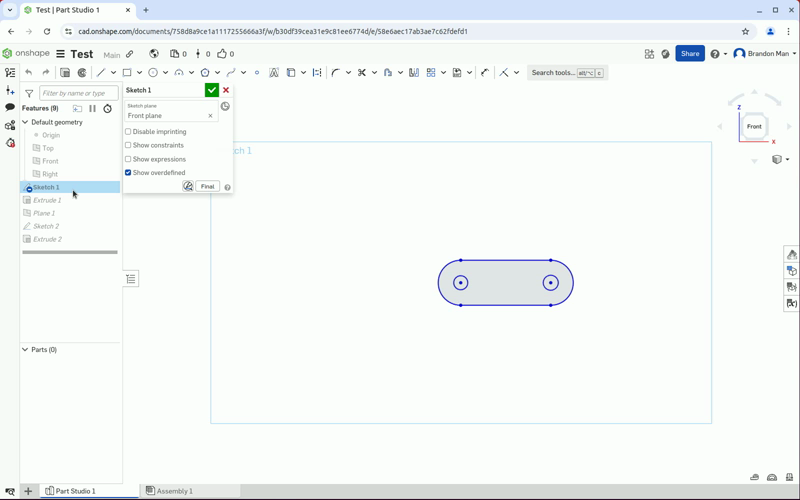
mouse_move(229, 92)
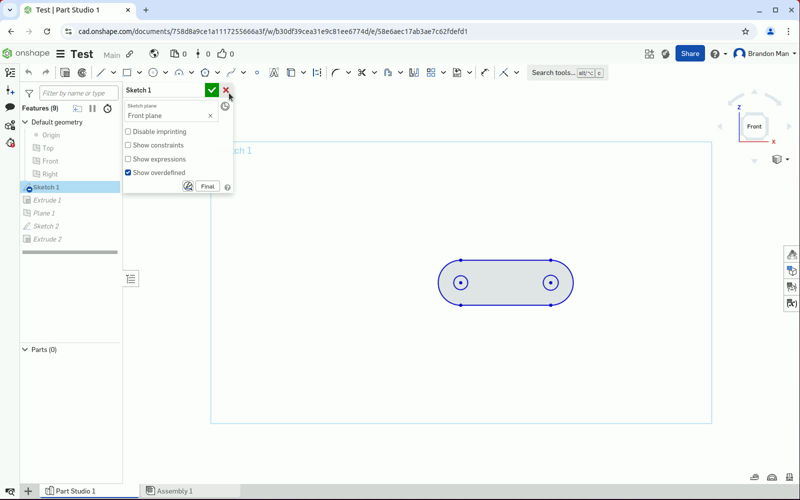
click(229, 92)
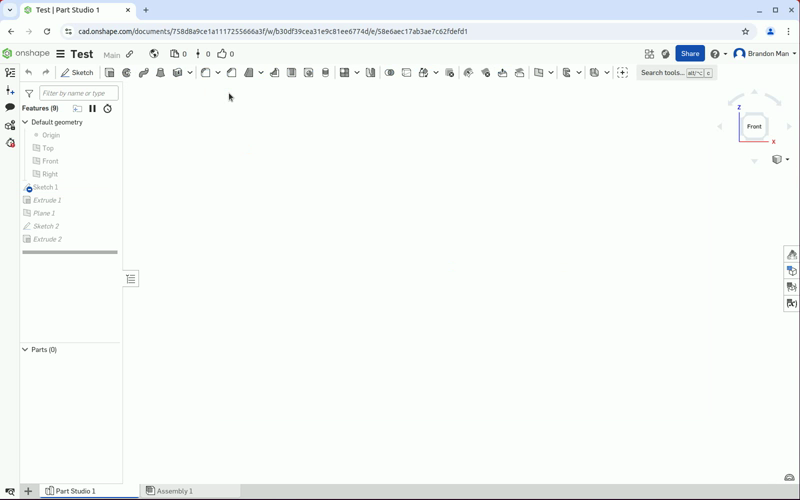
key(shift+s)
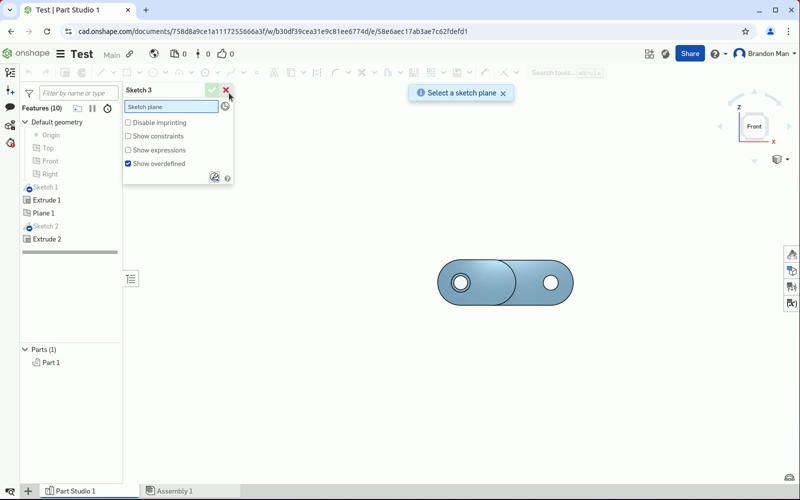
mouse_move(73, 215)
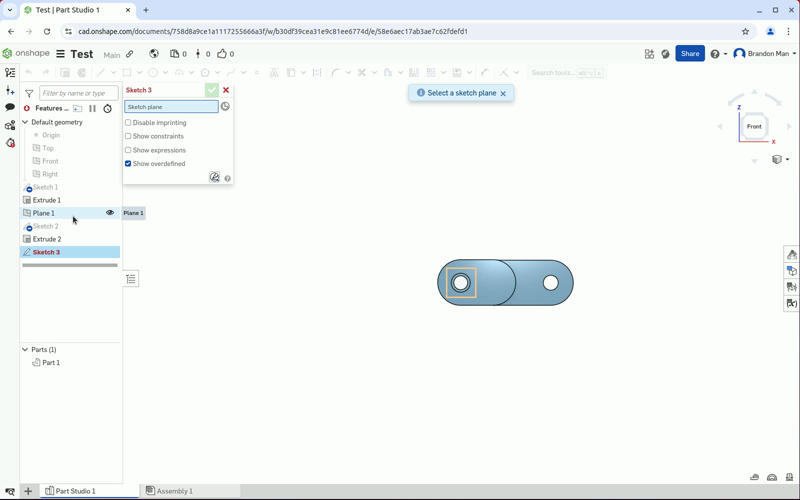
click(73, 215)
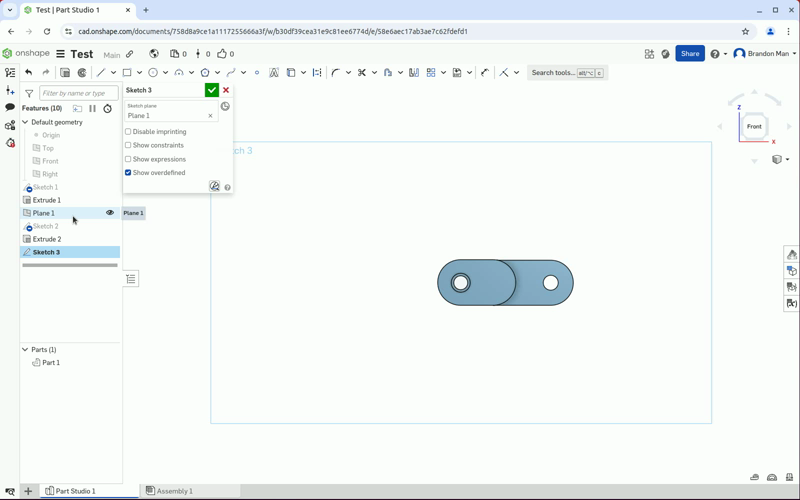
mouse_move(73, 352)
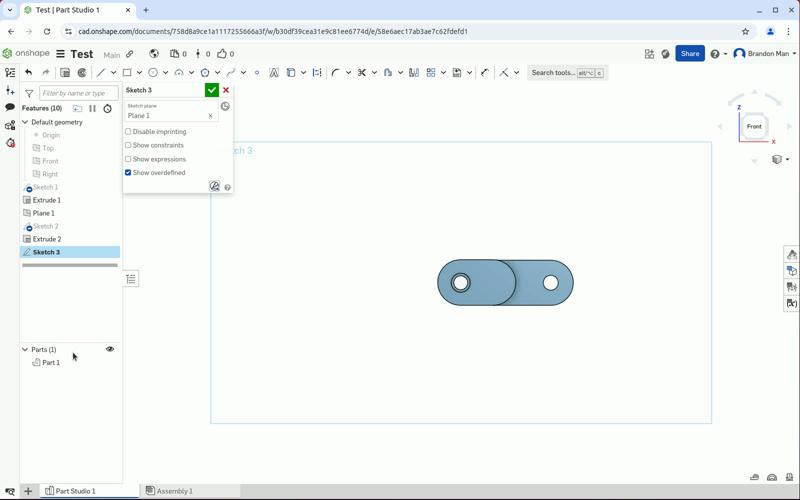
key(y)
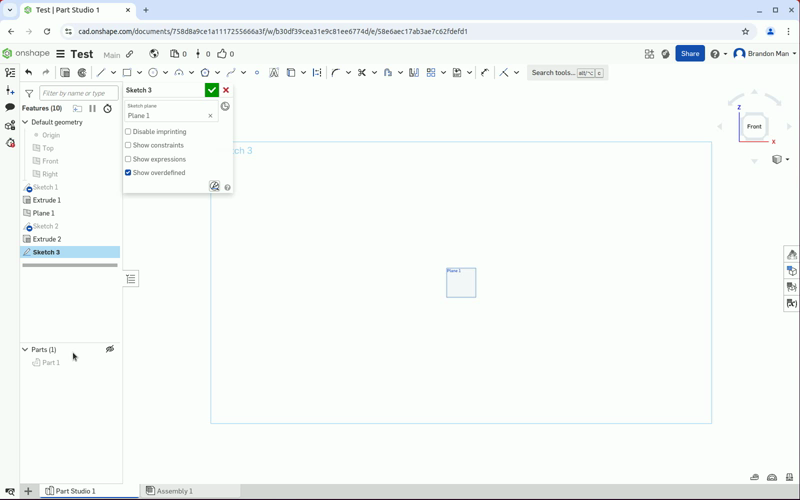
key(c)
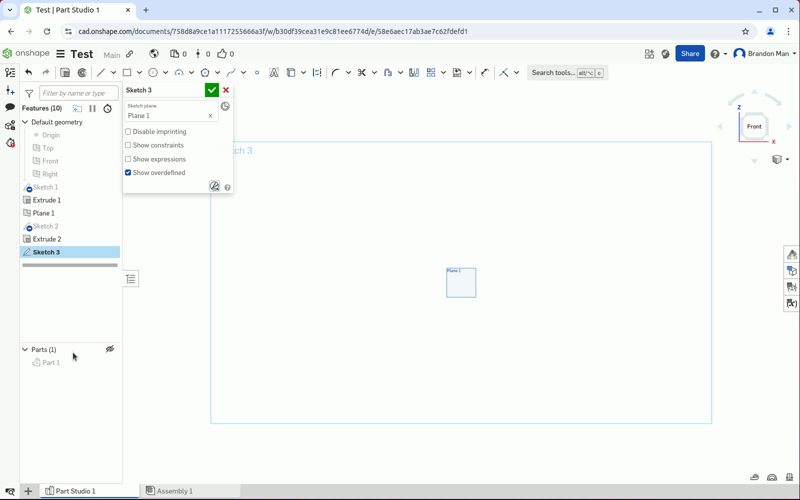
key_down(shift)
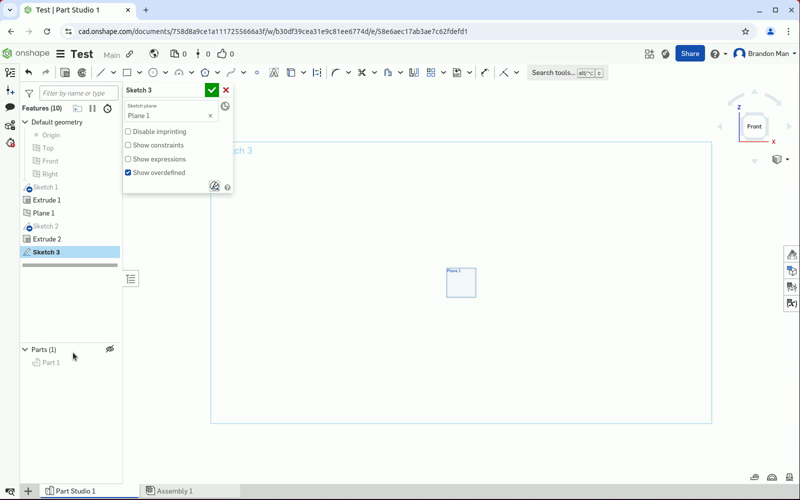
mouse_move(461, 282)
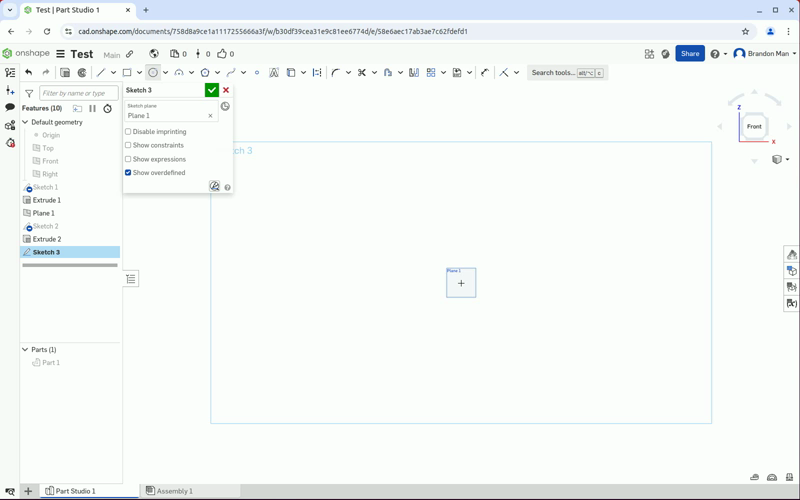
click(461, 282)
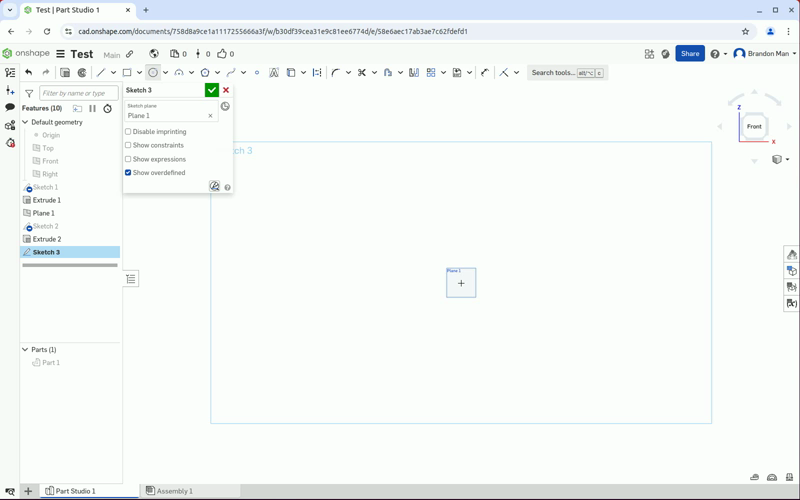
key_up(shift)
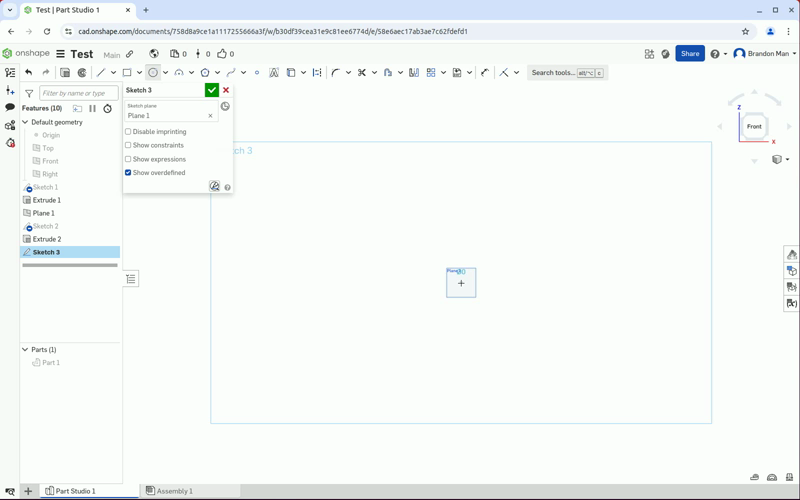
mouse_move(468, 282)
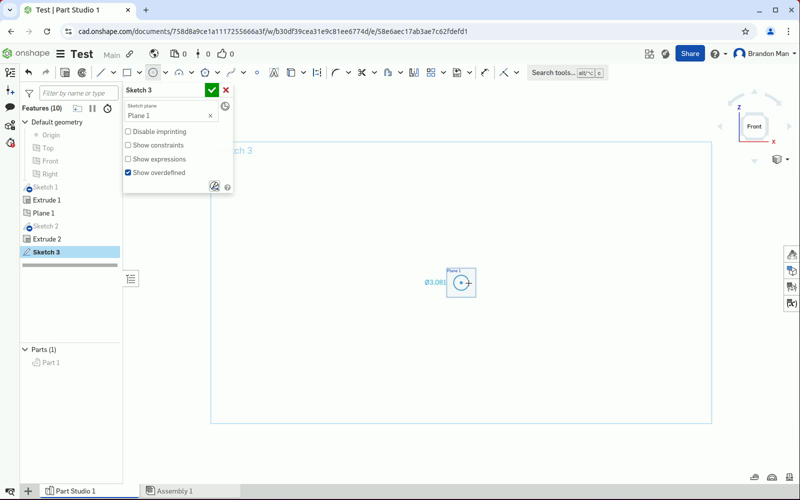
click(468, 282)
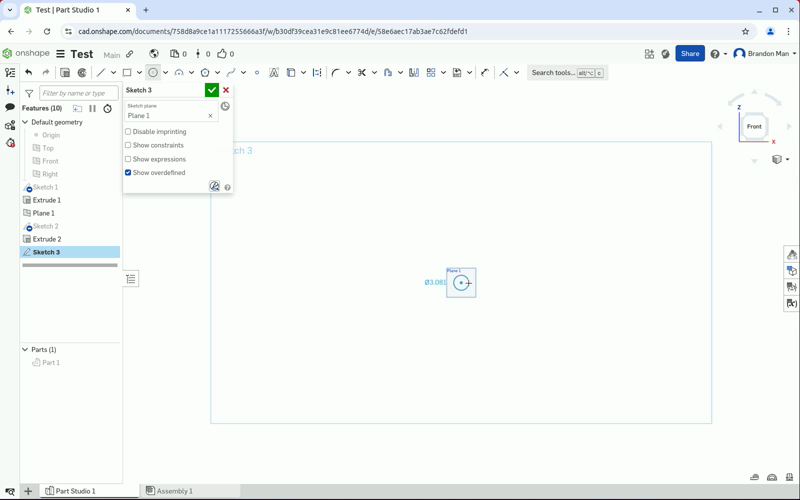
key(esc)
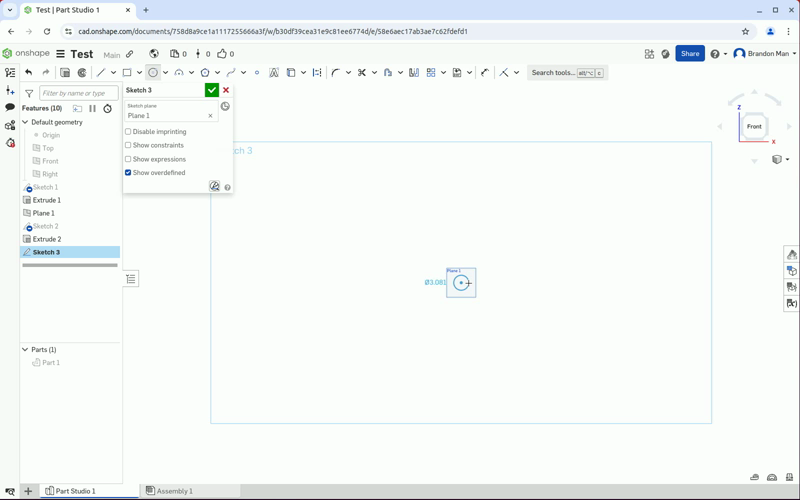
key(c)
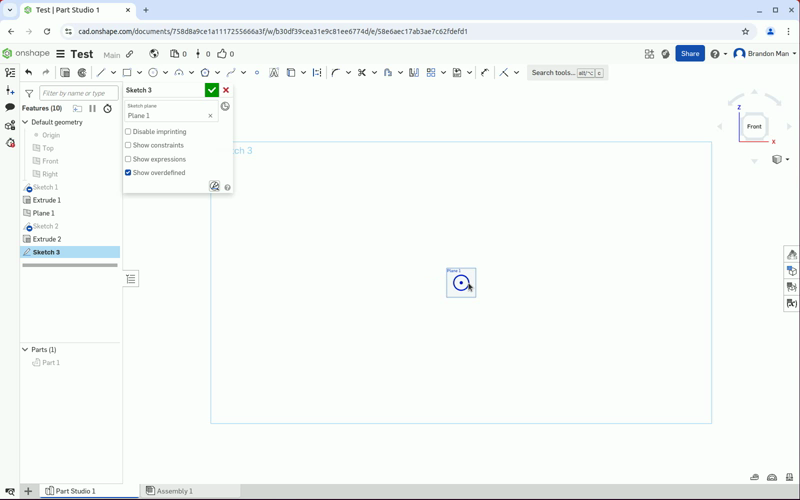
key_down(shift)
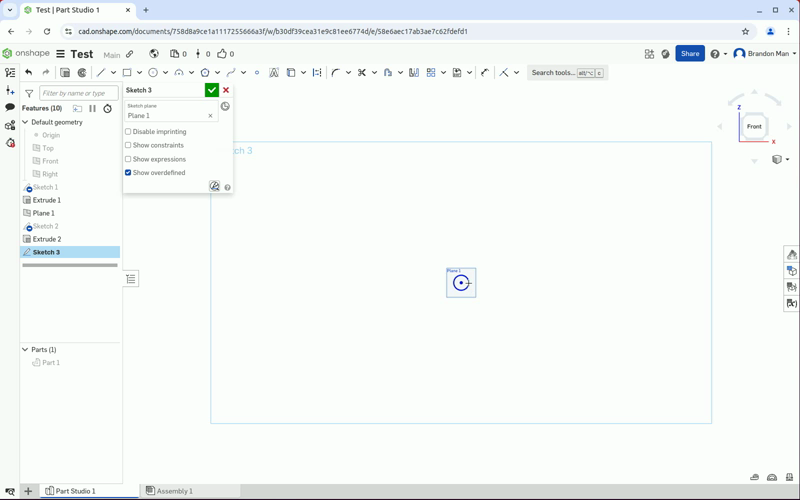
mouse_move(461, 282)
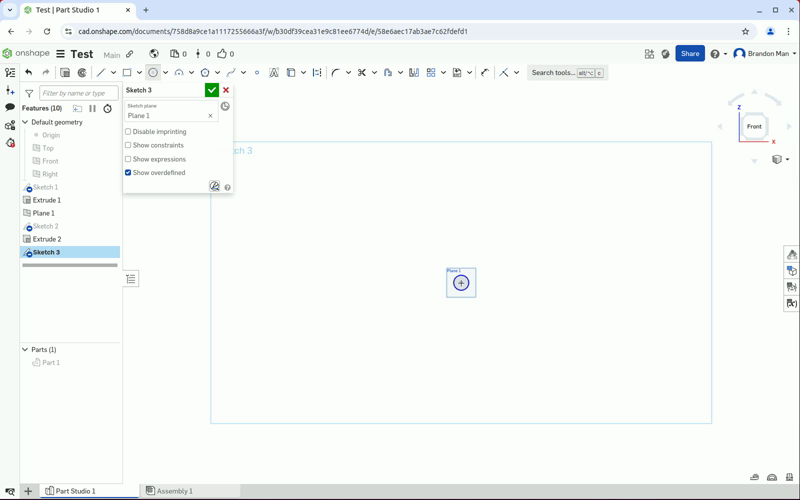
click(461, 282)
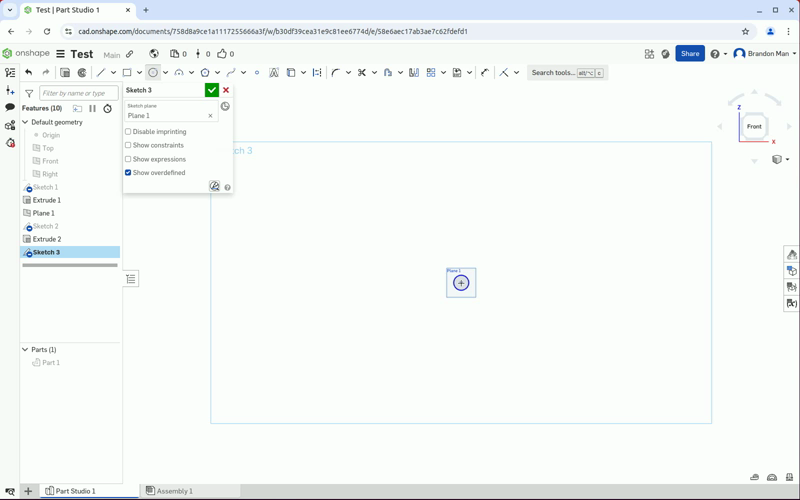
key_up(shift)
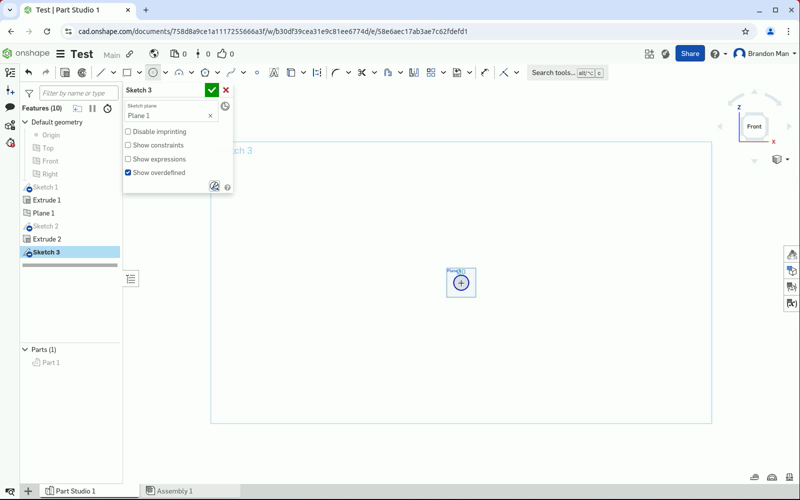
mouse_move(468, 282)
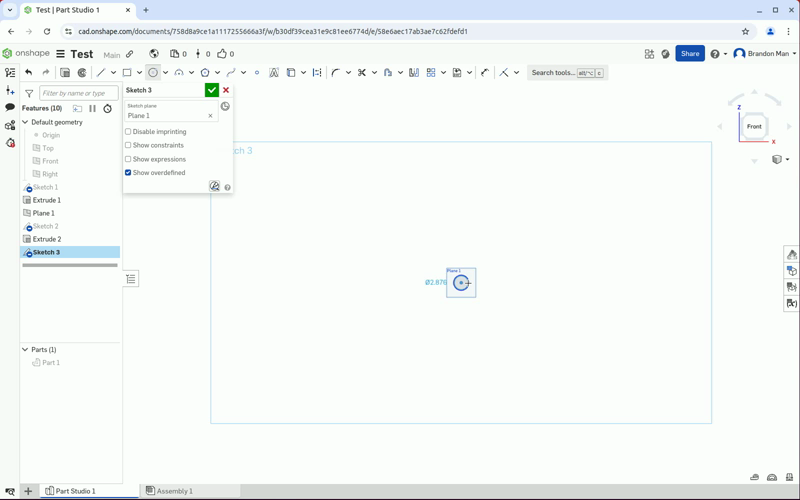
click(468, 282)
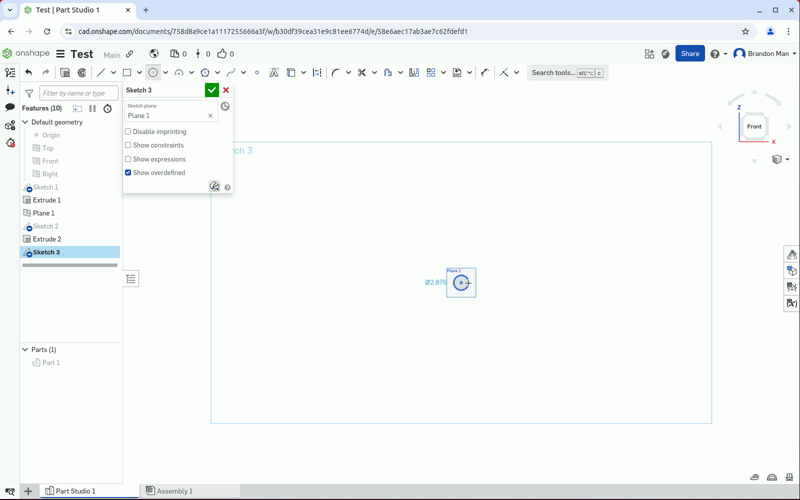
key(esc)
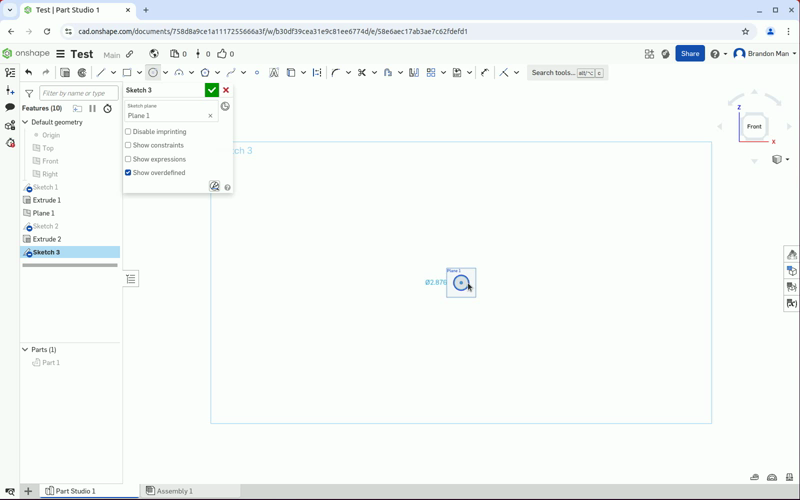
mouse_move(459, 275)
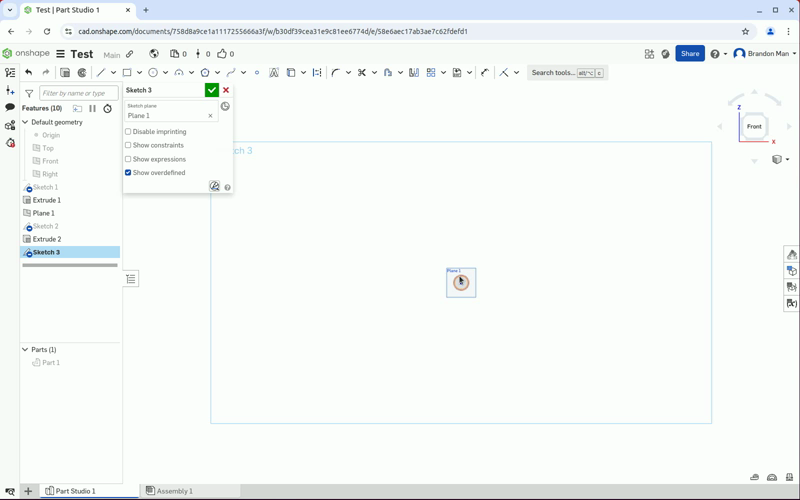
scroll(6)
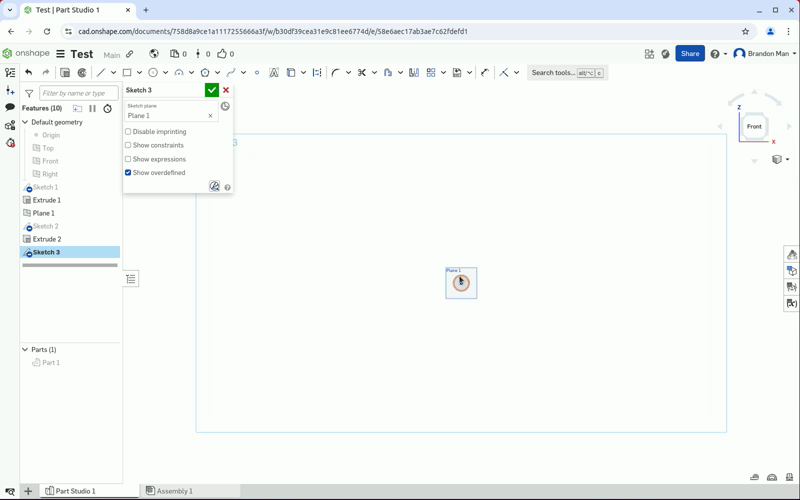
scroll(6)
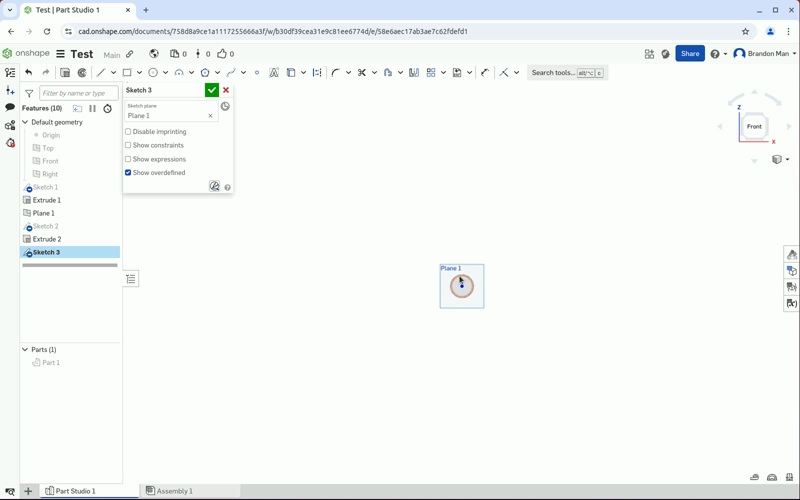
scroll(6)
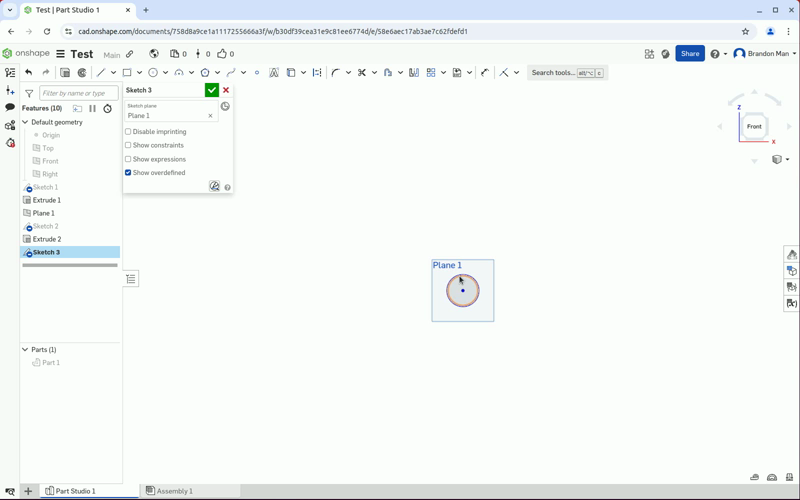
scroll(6)
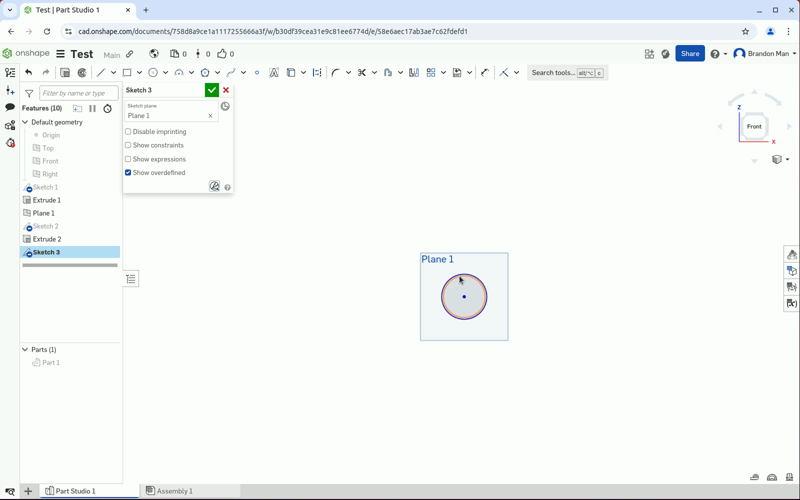
scroll(6)
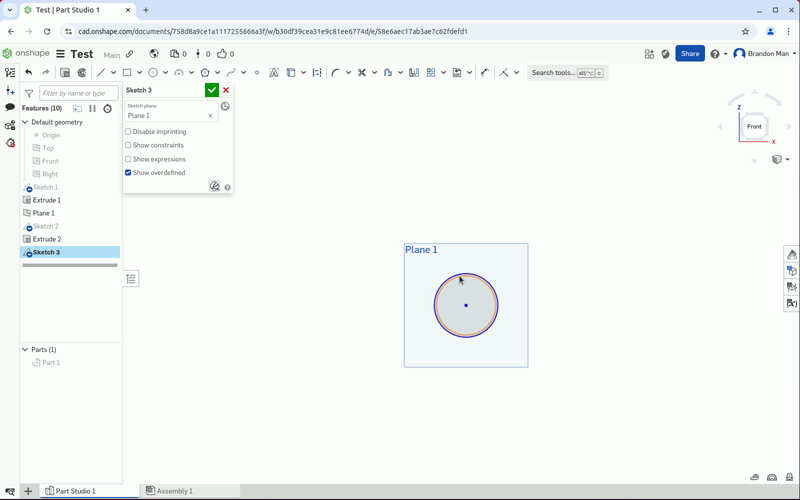
scroll(6)
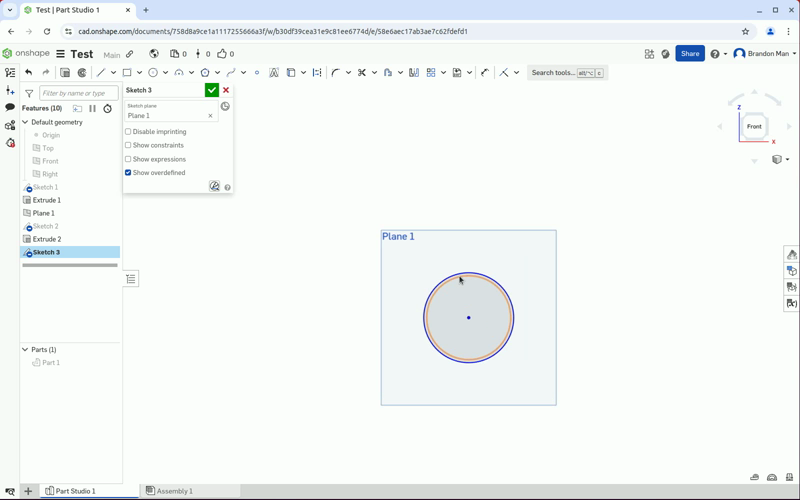
scroll(6)
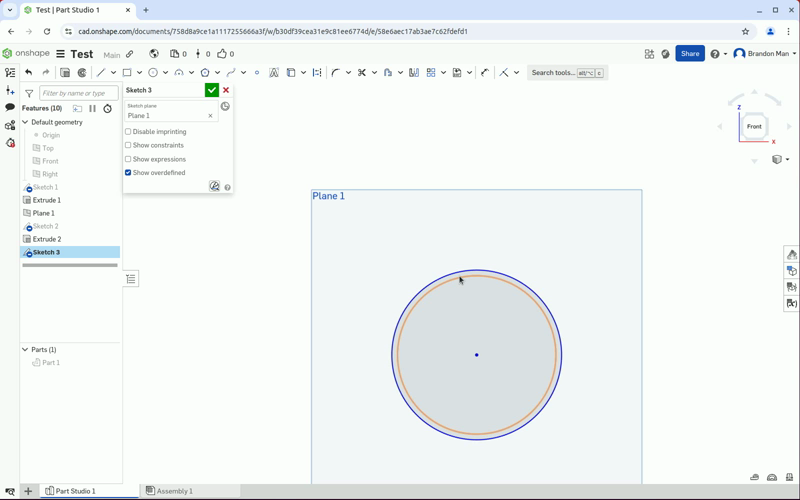
click(459, 275)
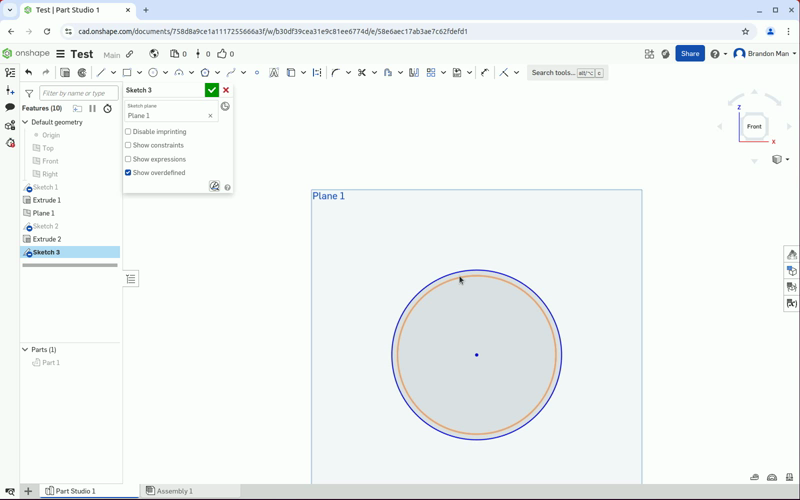
scroll(-6)
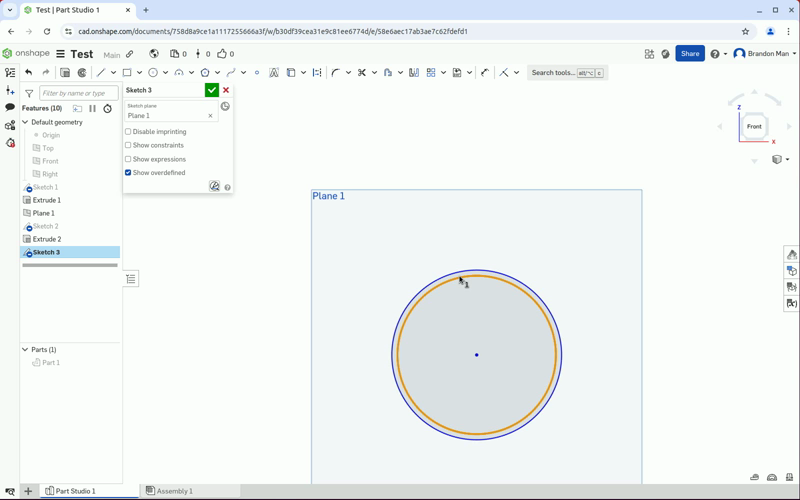
scroll(-6)
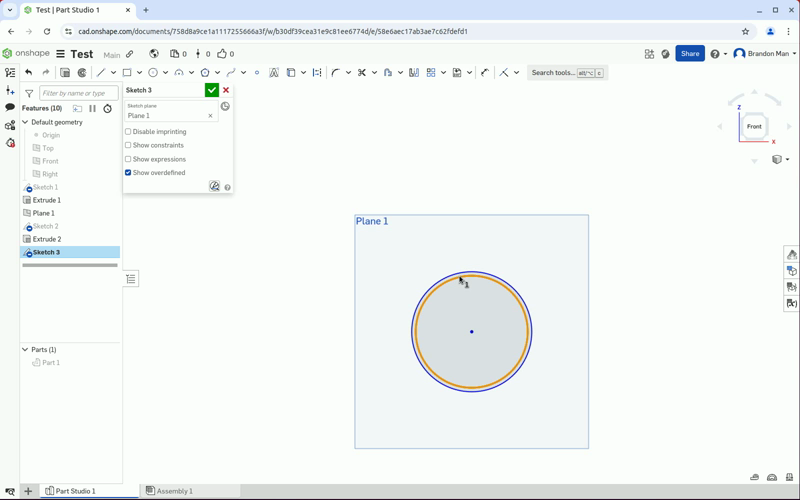
scroll(-6)
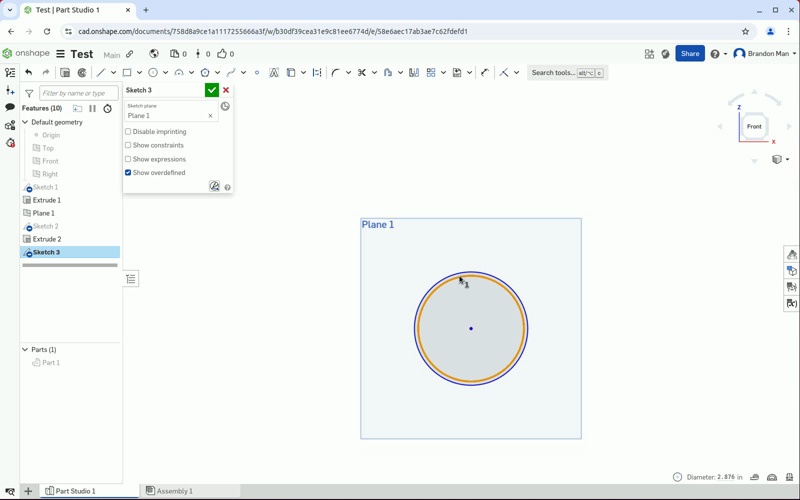
scroll(-6)
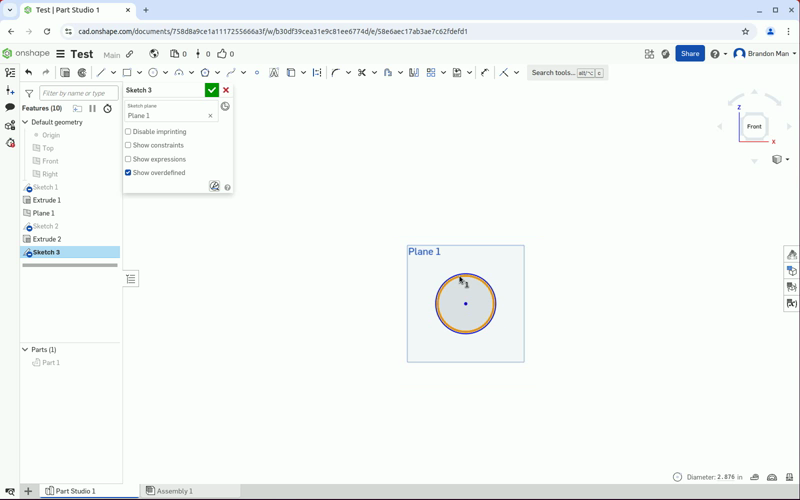
scroll(-6)
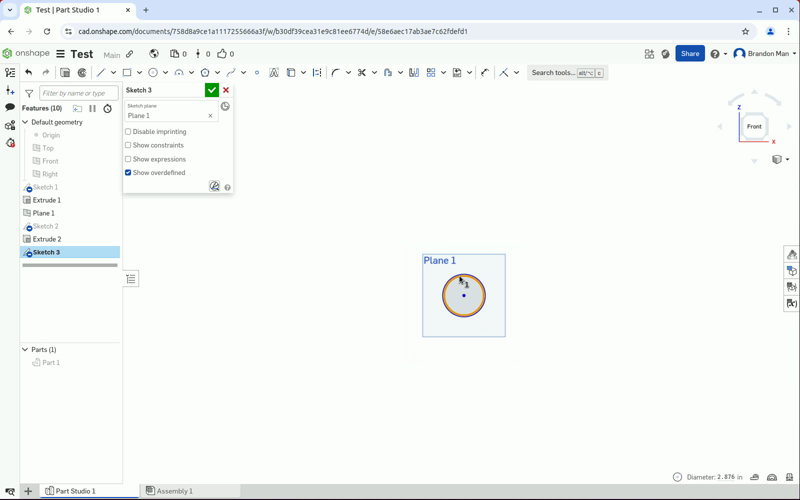
scroll(-6)
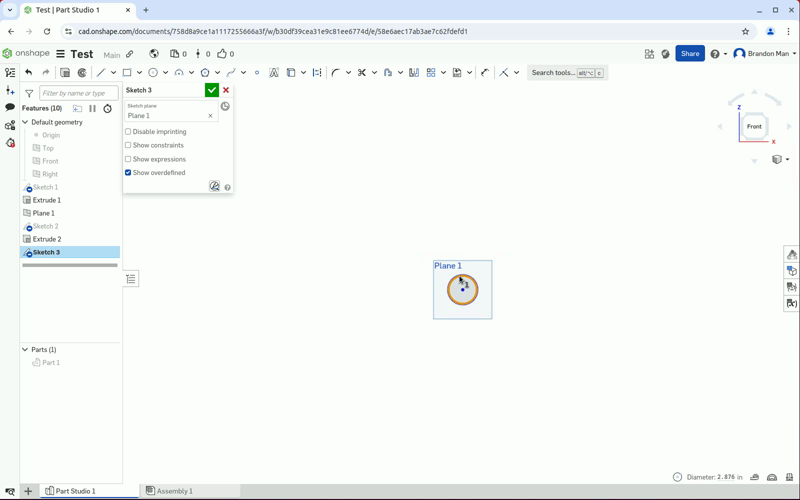
scroll(-6)
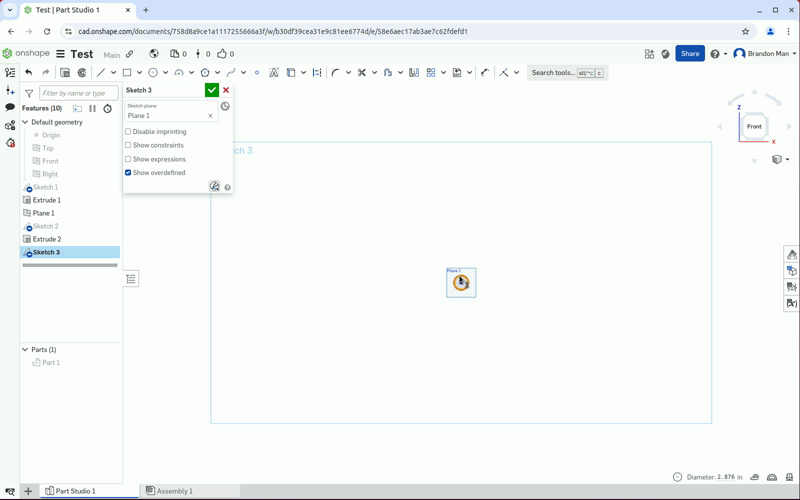
mouse_move(73, 352)
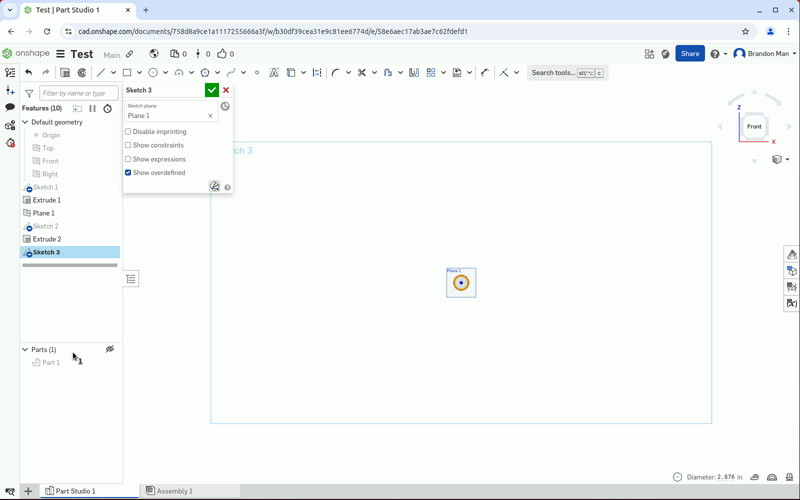
key(shift+y)
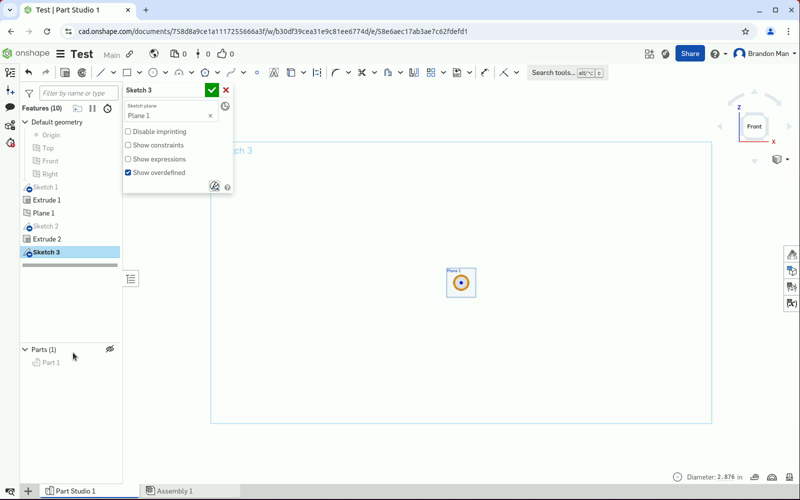
key(shift+e)
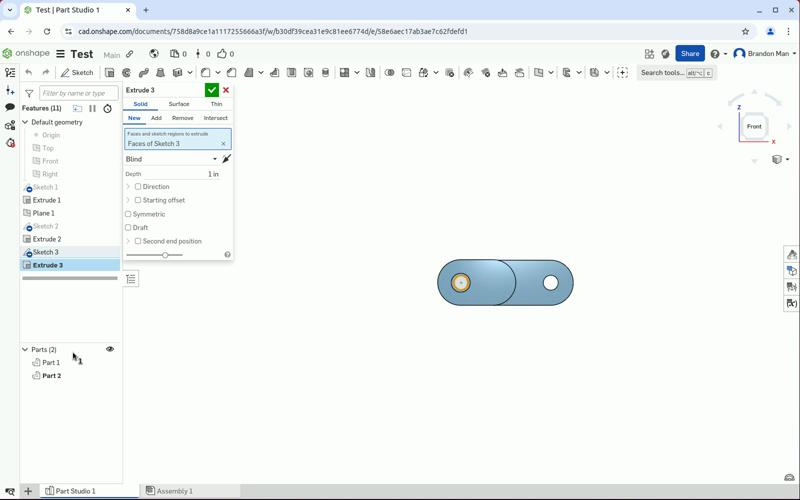
mouse_move(143, 106)
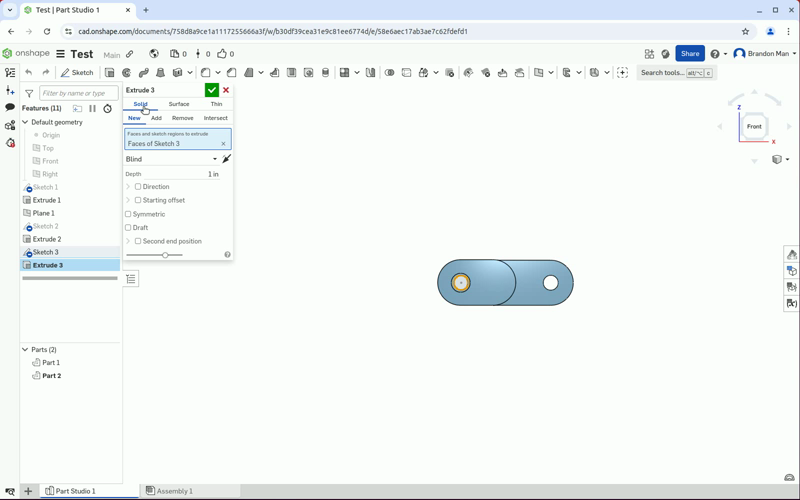
click(143, 106)
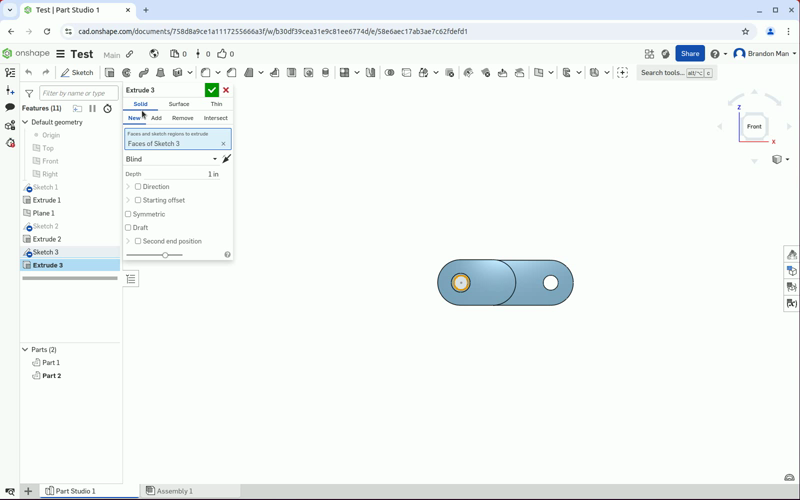
mouse_move(137, 120)
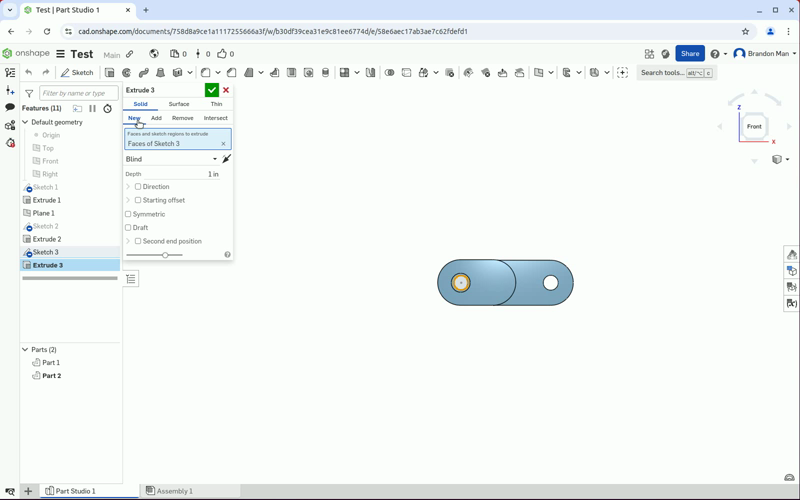
click(137, 120)
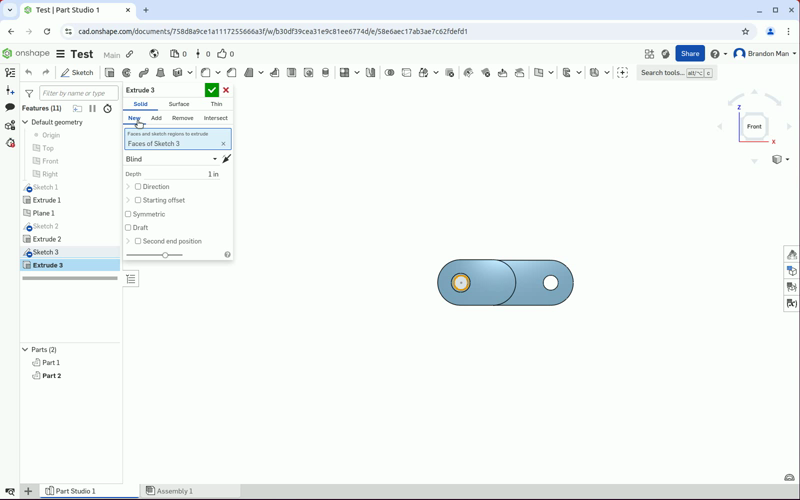
key(tab, 4)
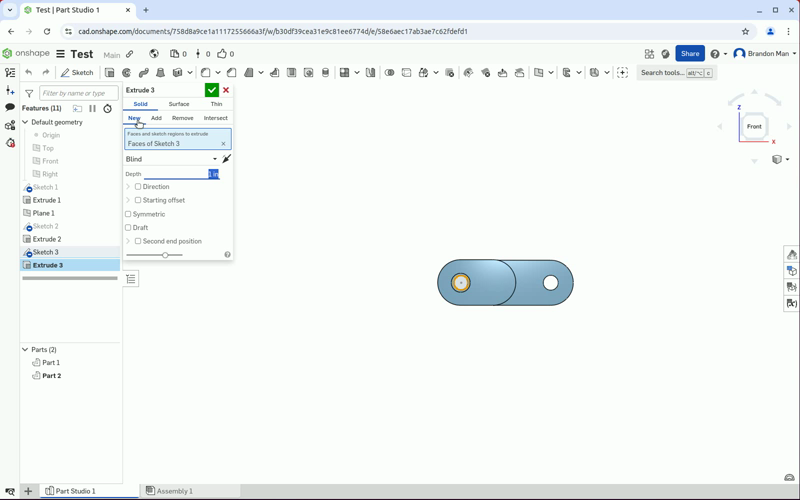
text(2.889)
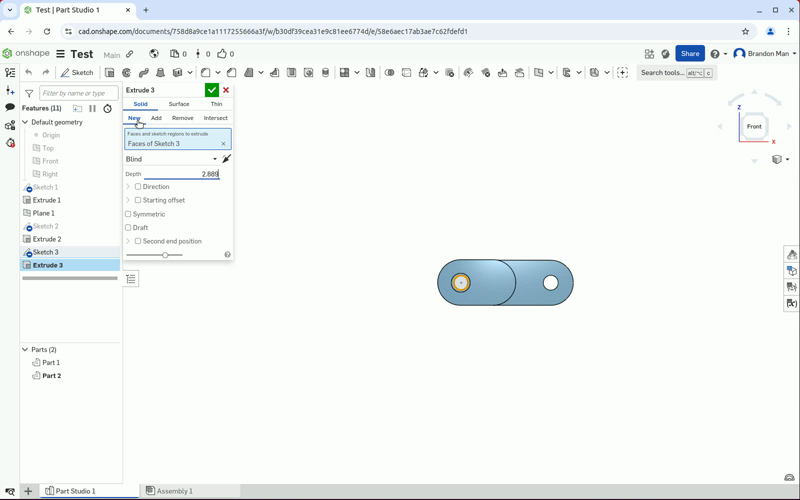
key(tab, 3)
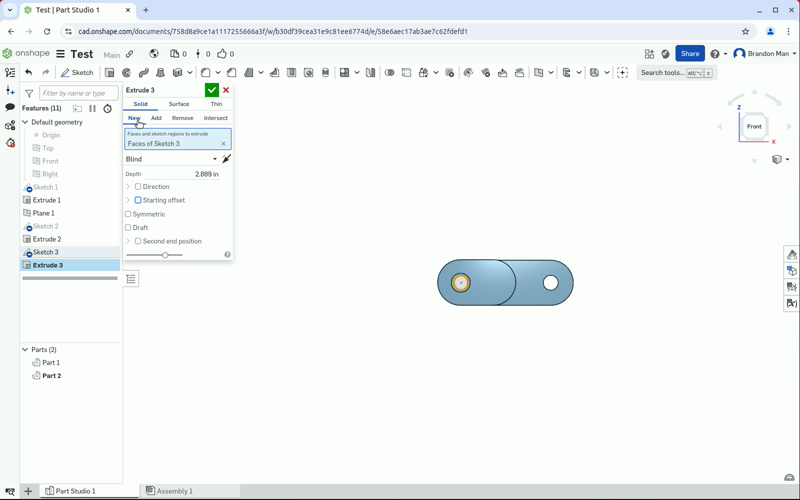
key(tab, 2)
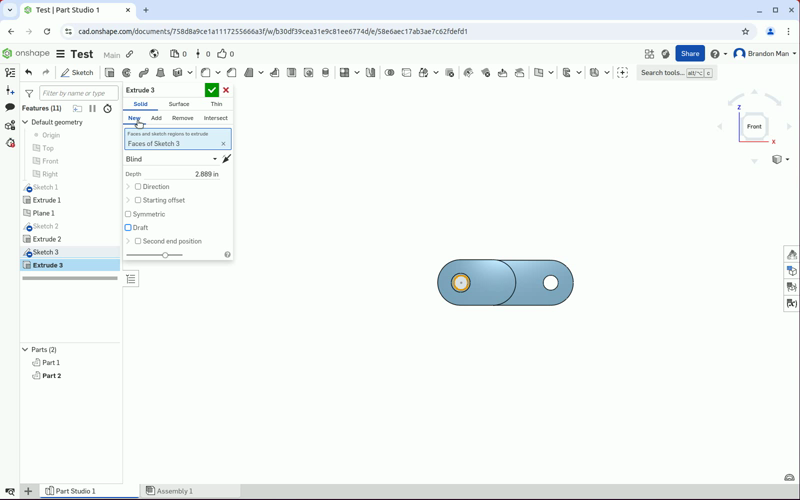
key(space)
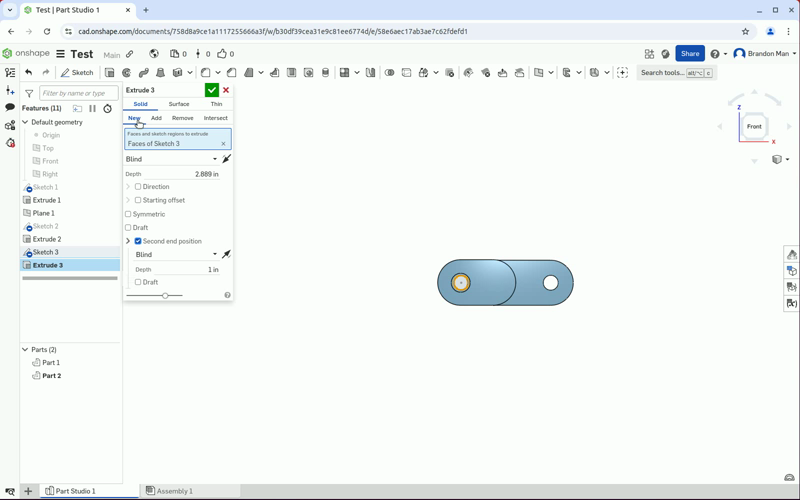
key(tab, 3)
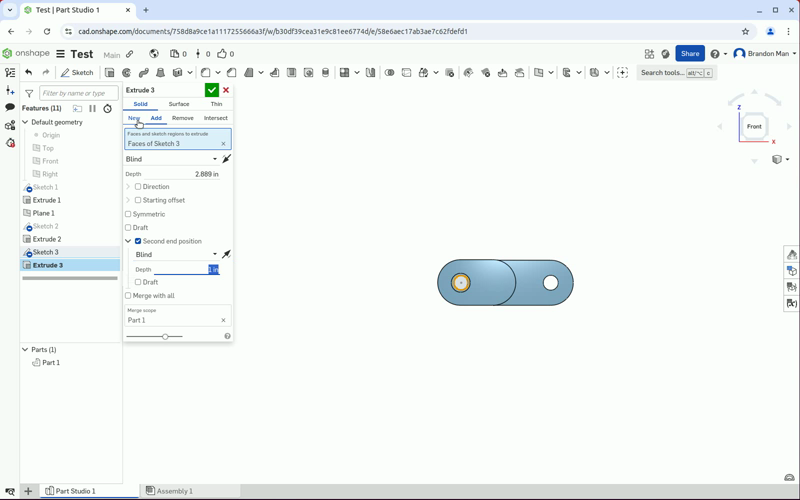
text(5.777)
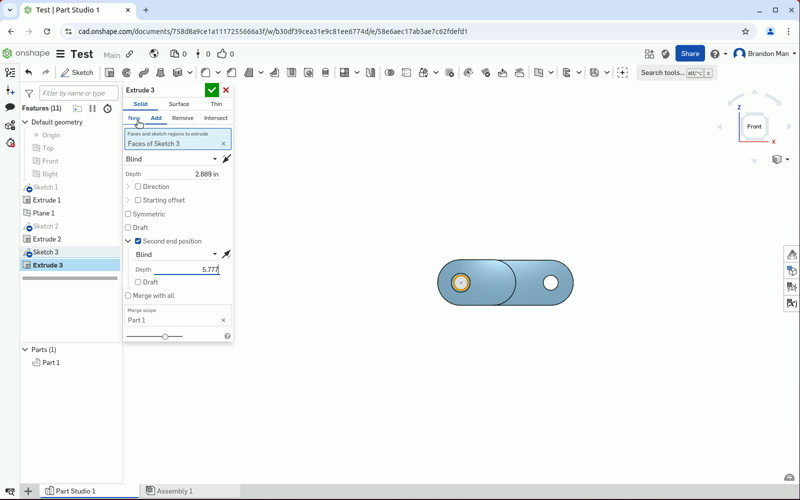
key(enter)
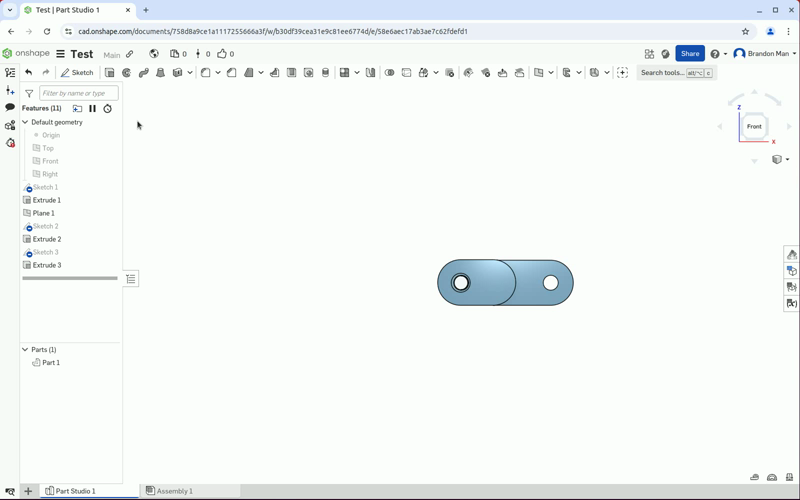
key(shift+h)
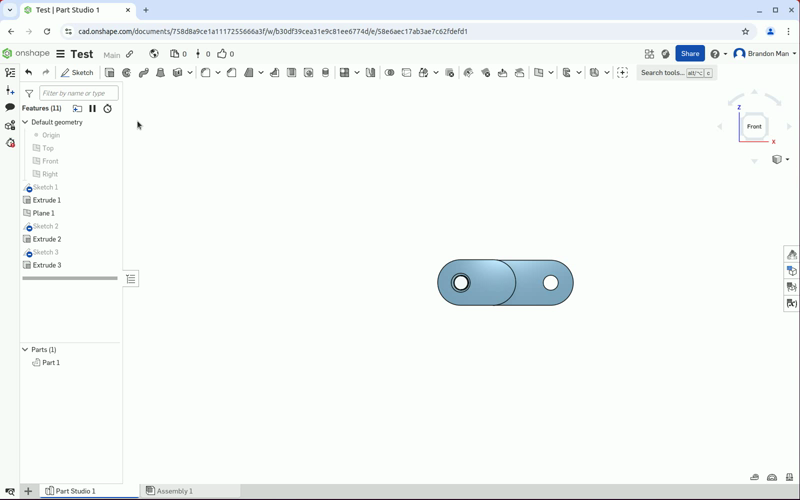
key(shift+h)
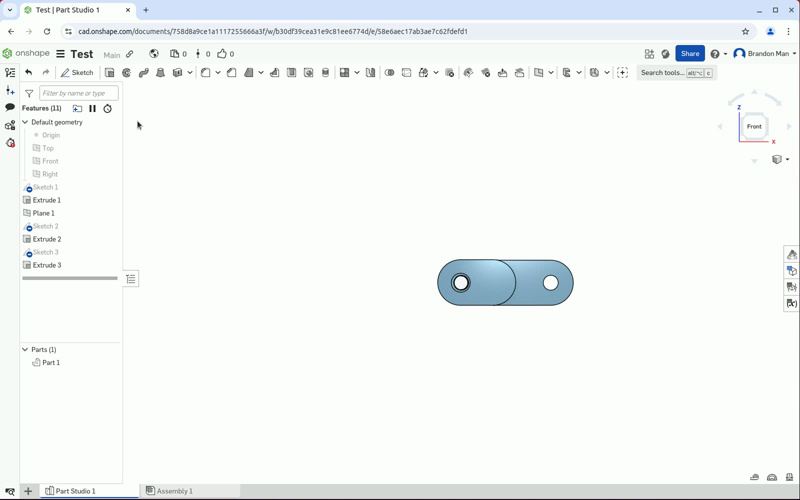
mouse_move(73, 189)
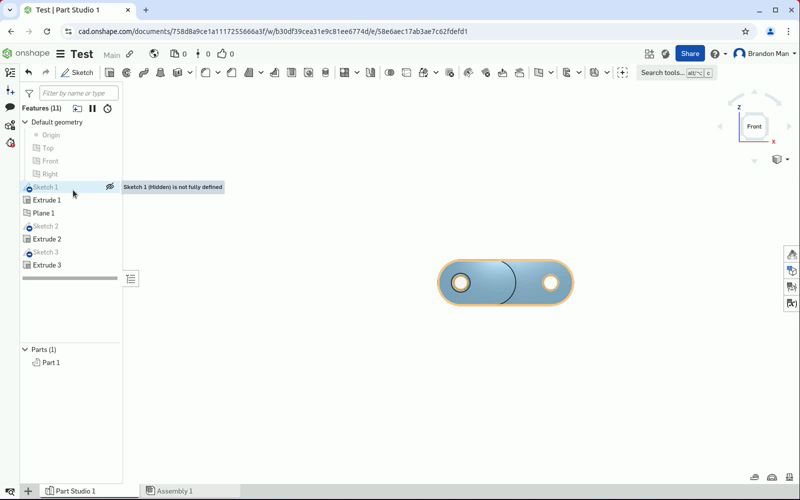
click(73, 189)
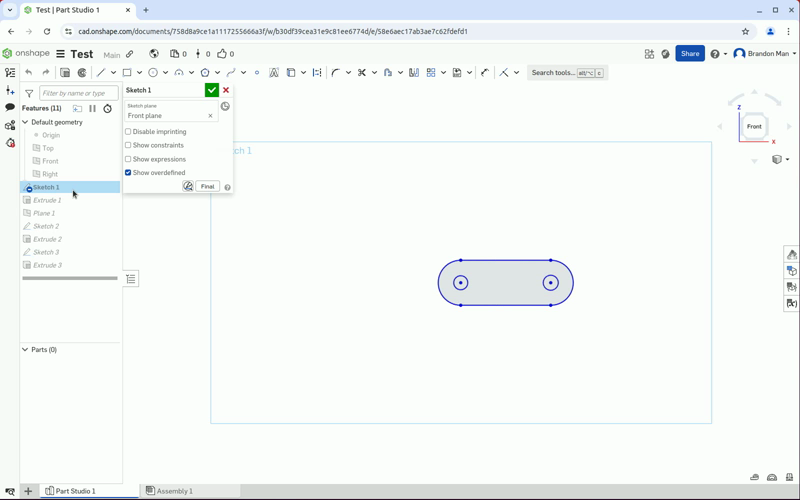
mouse_move(229, 92)
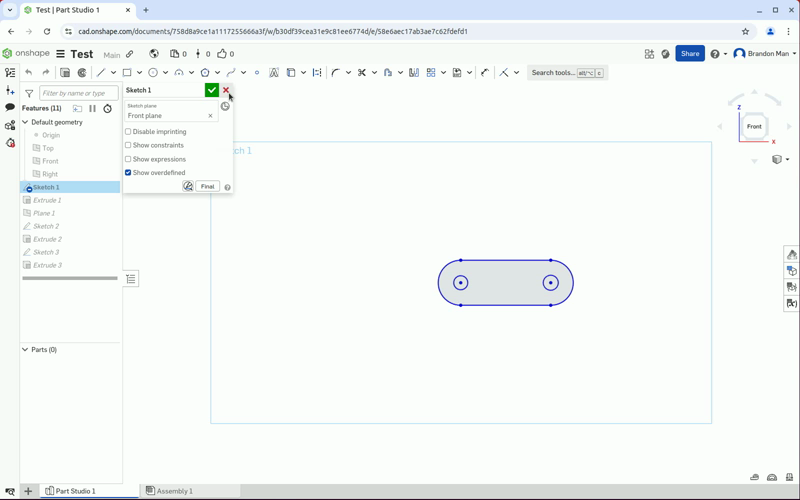
click(229, 92)
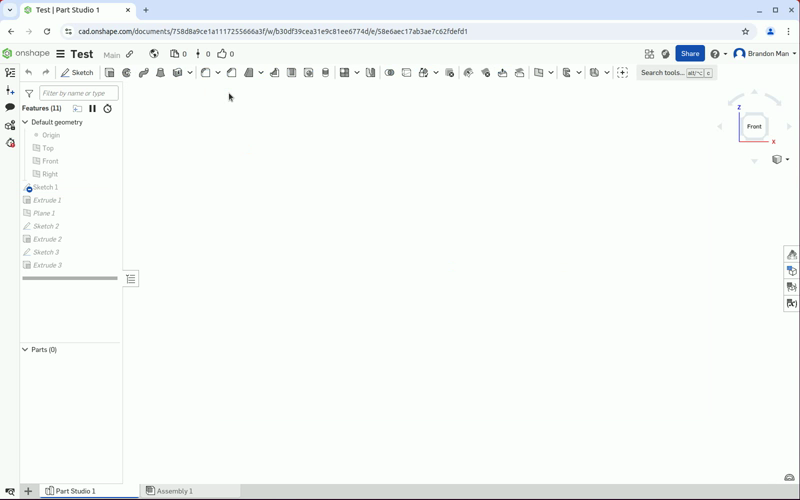
key(shift+s)
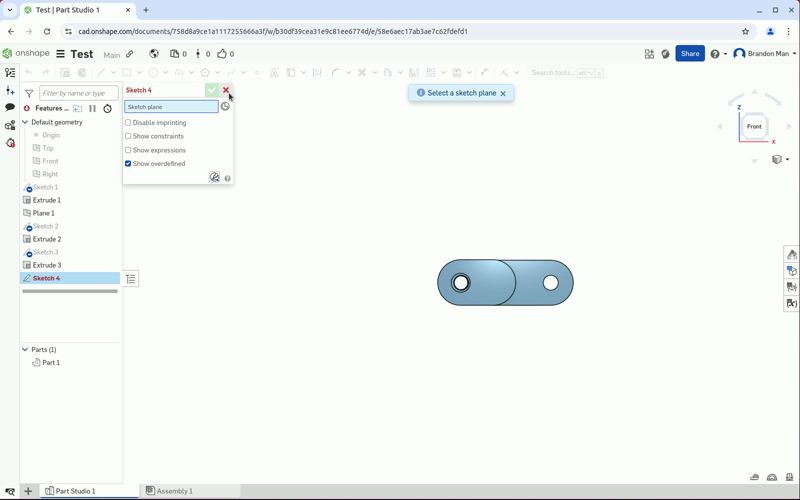
mouse_move(73, 215)
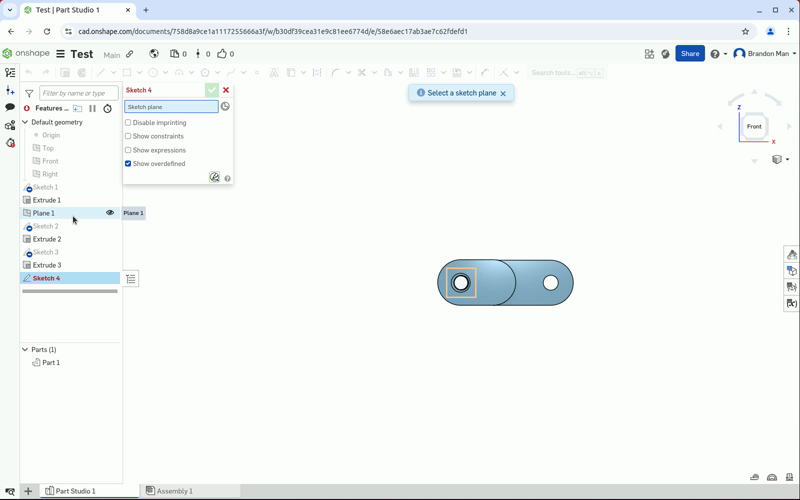
click(73, 215)
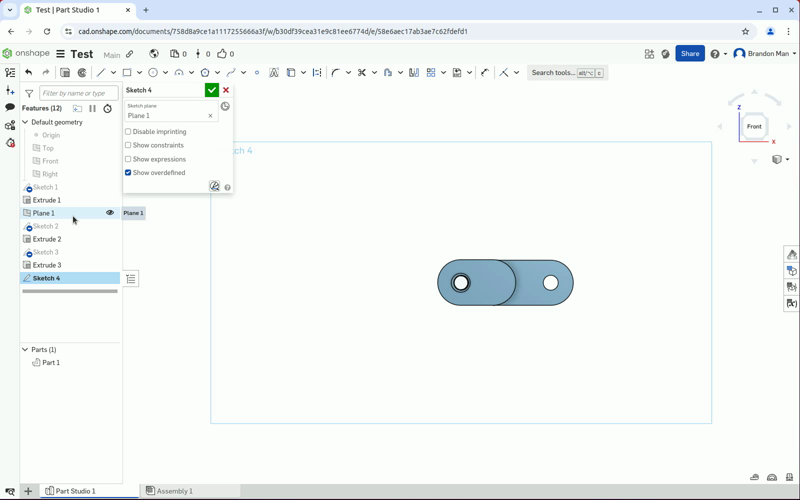
mouse_move(73, 352)
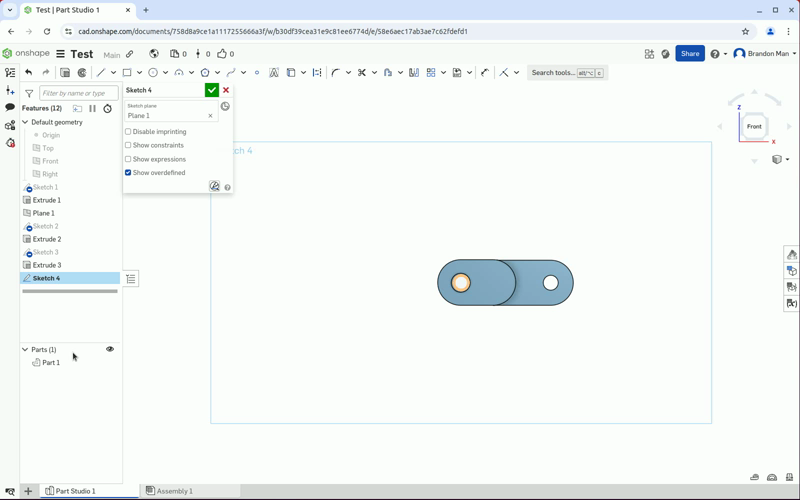
key(y)
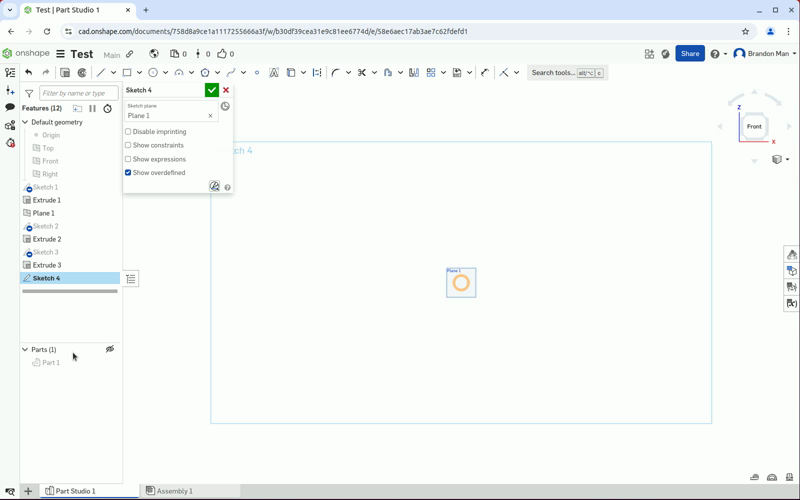
key(l)
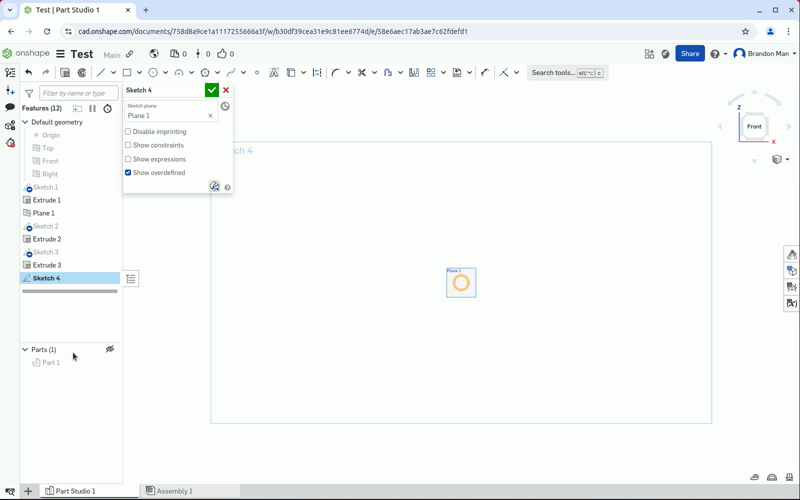
key_down(shift)
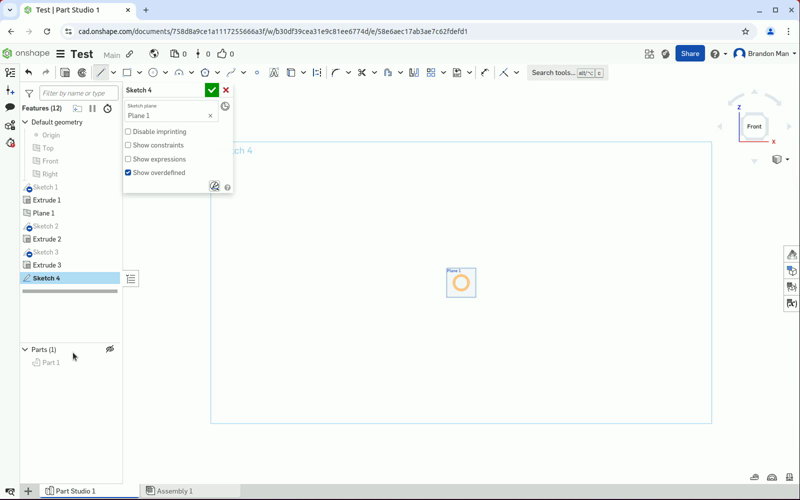
mouse_move(432, 305)
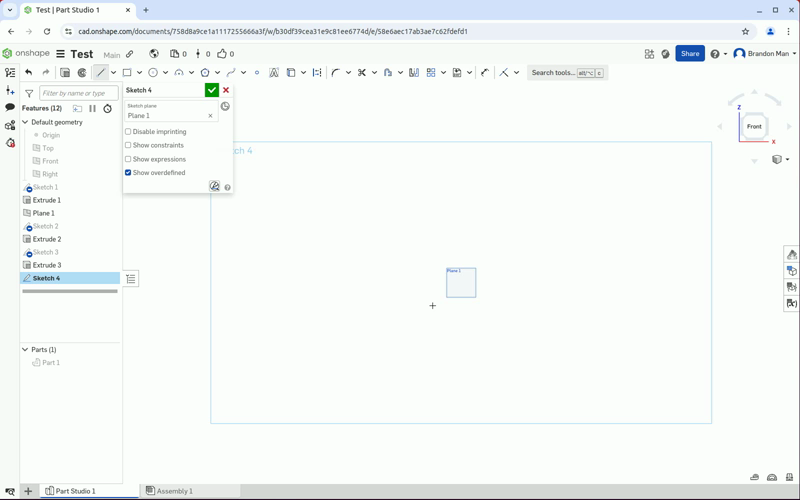
click(432, 305)
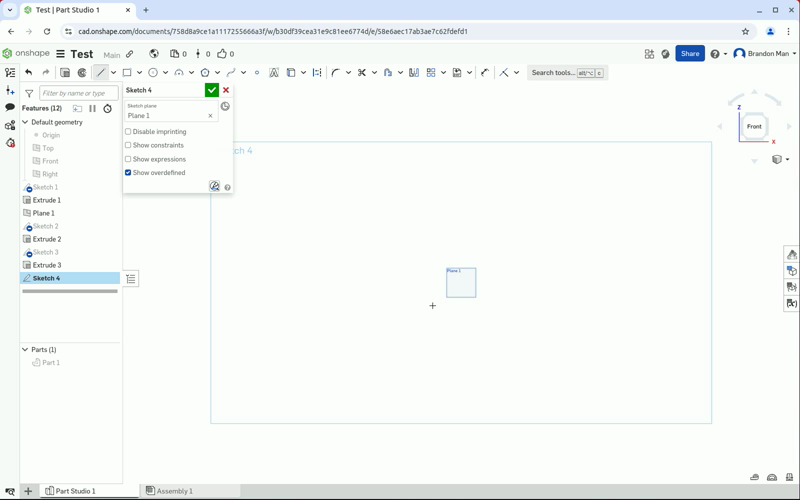
key_up(shift)
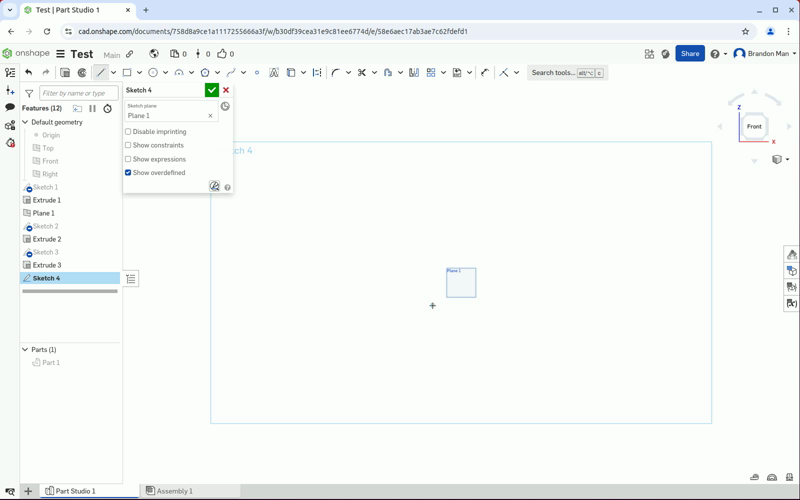
key_down(shift)
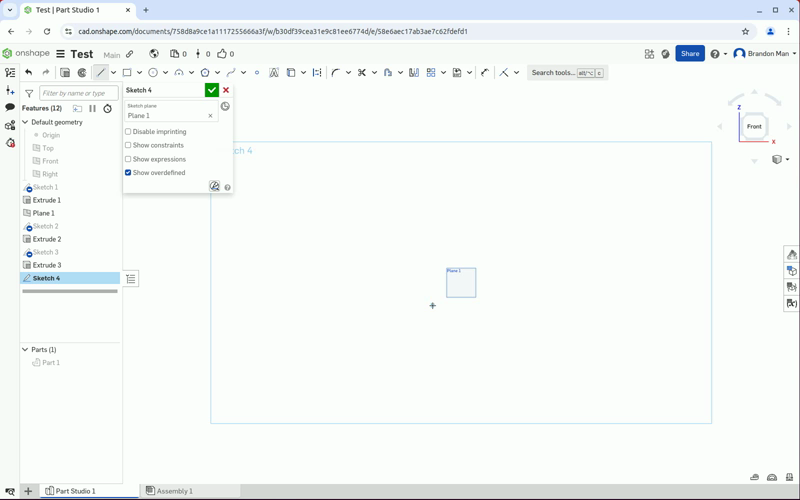
mouse_move(462, 305)
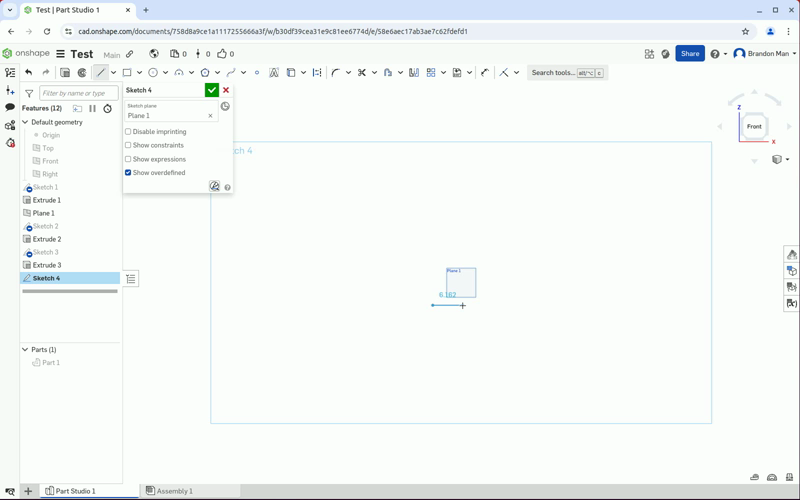
mouse_move(483, 305)
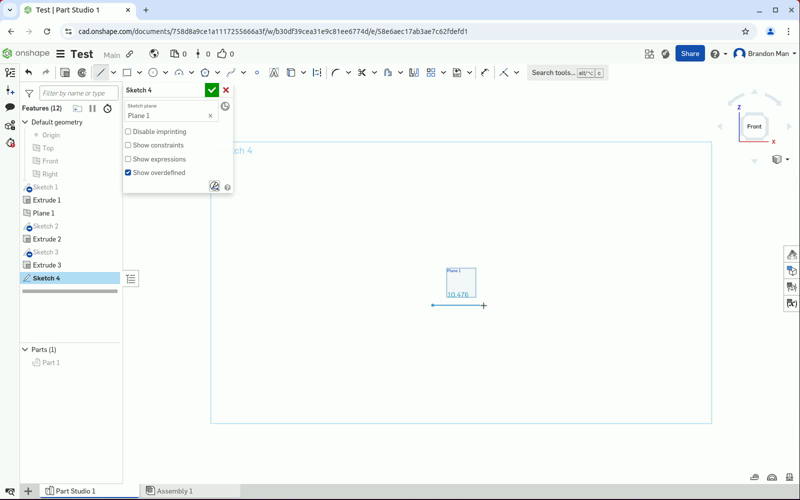
click(483, 305)
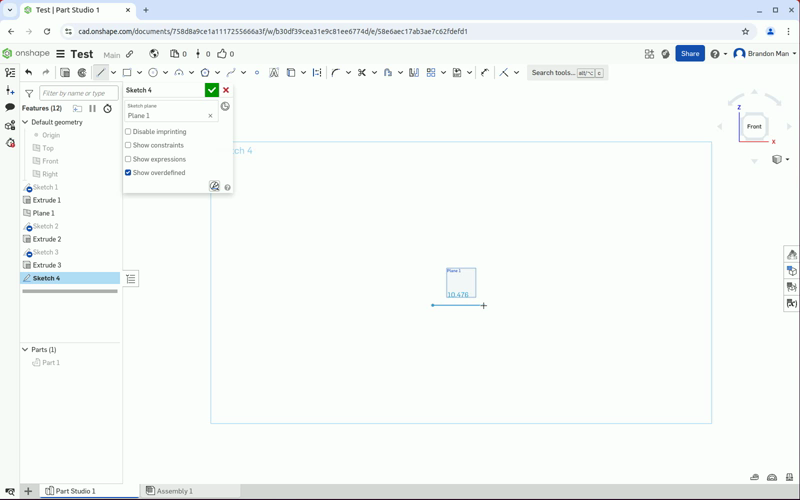
key_up(shift)
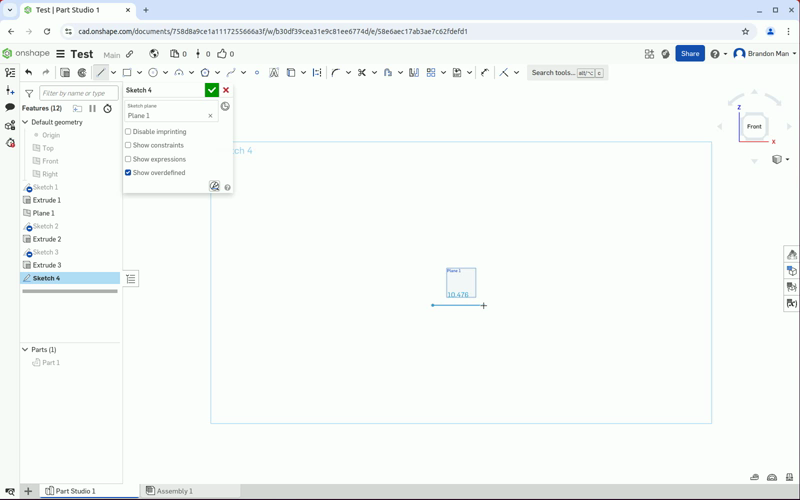
key_down(shift)
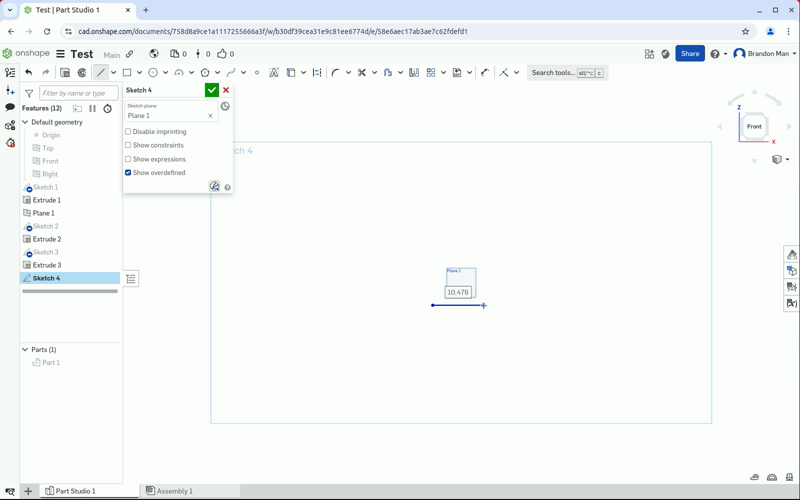
mouse_move(513, 305)
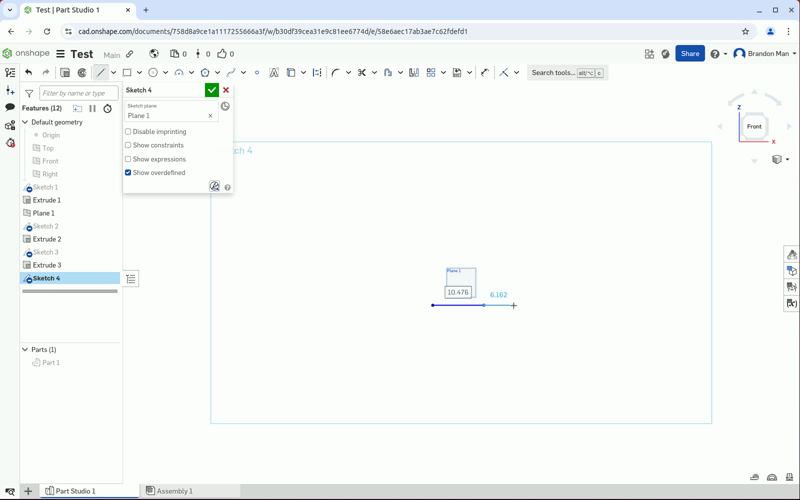
mouse_move(483, 260)
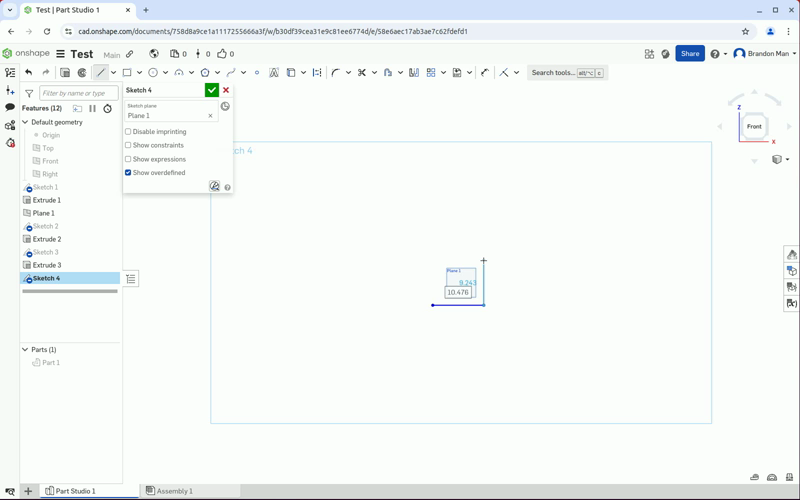
click(483, 260)
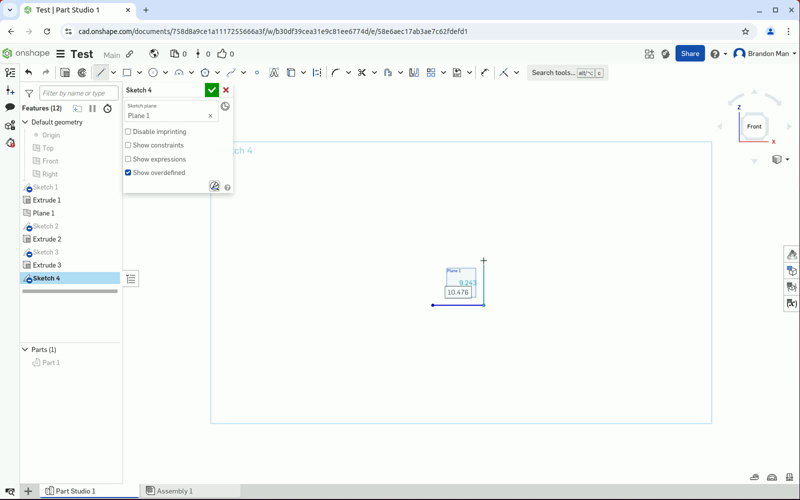
key_up(shift)
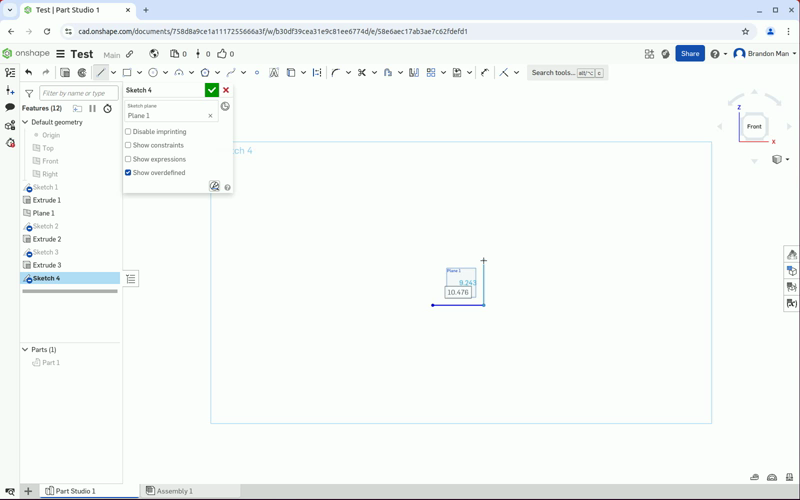
key_down(shift)
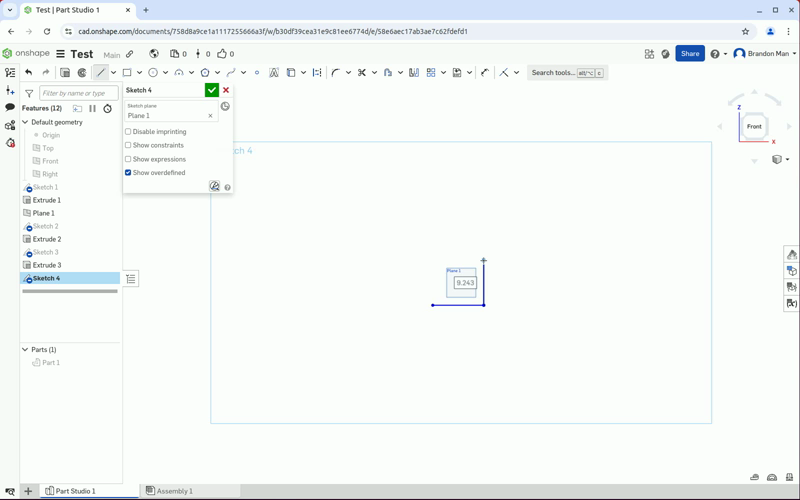
mouse_move(513, 260)
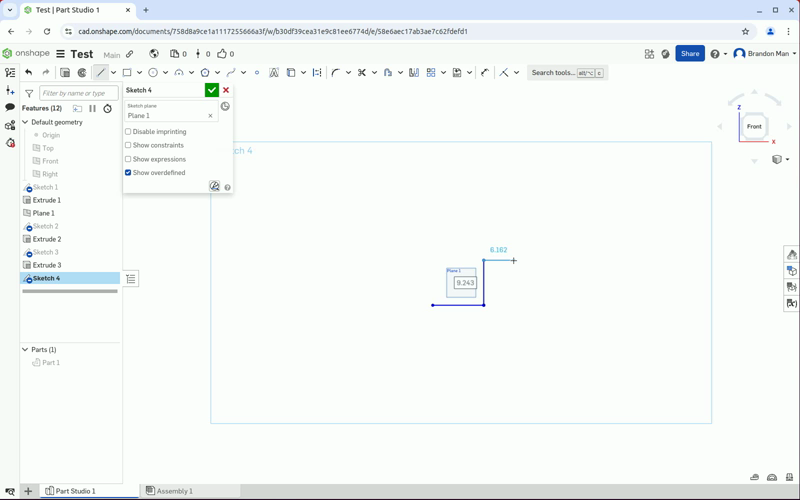
mouse_move(432, 260)
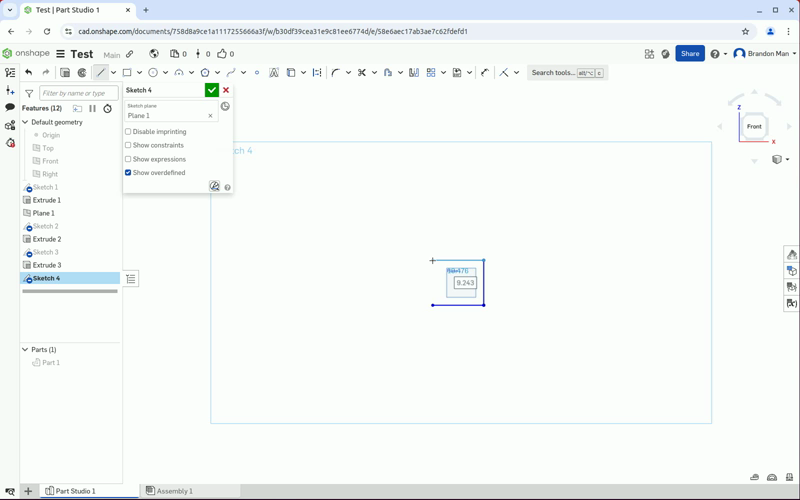
click(432, 260)
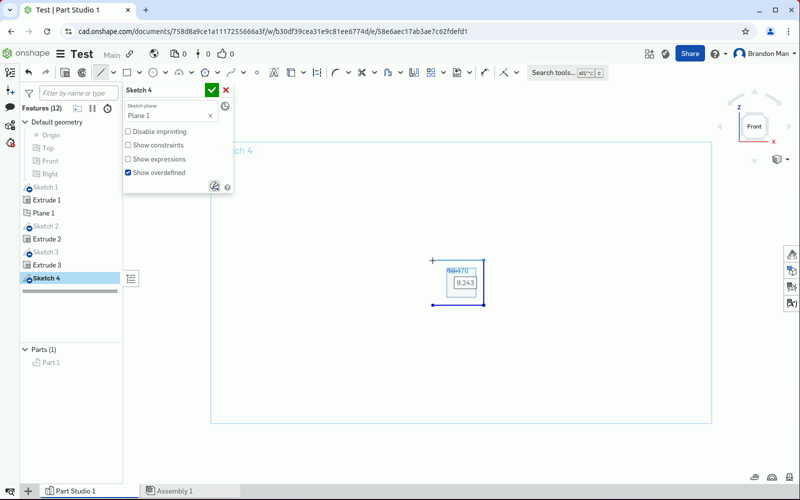
key_up(shift)
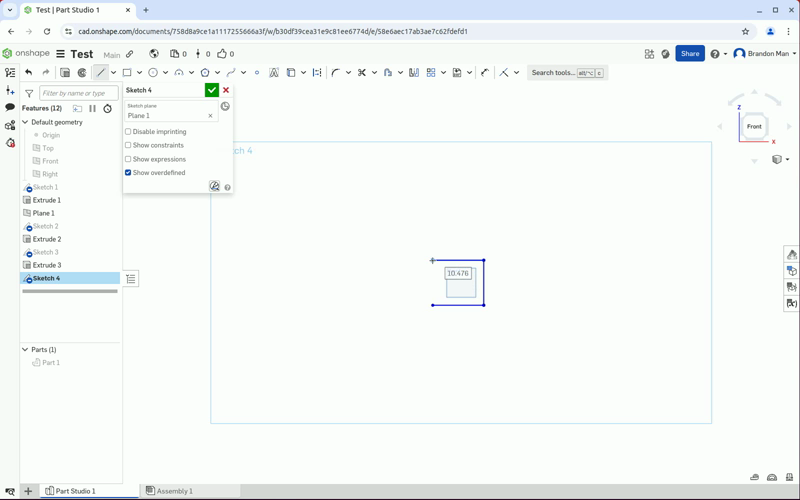
mouse_move(462, 260)
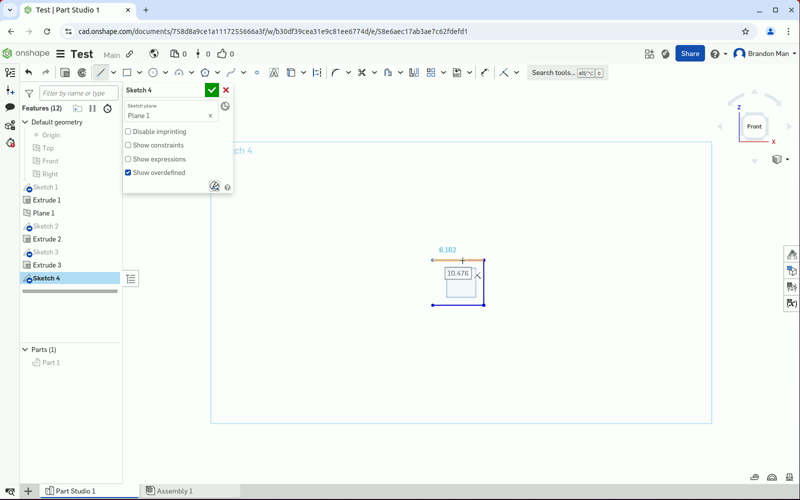
key_down(shift)
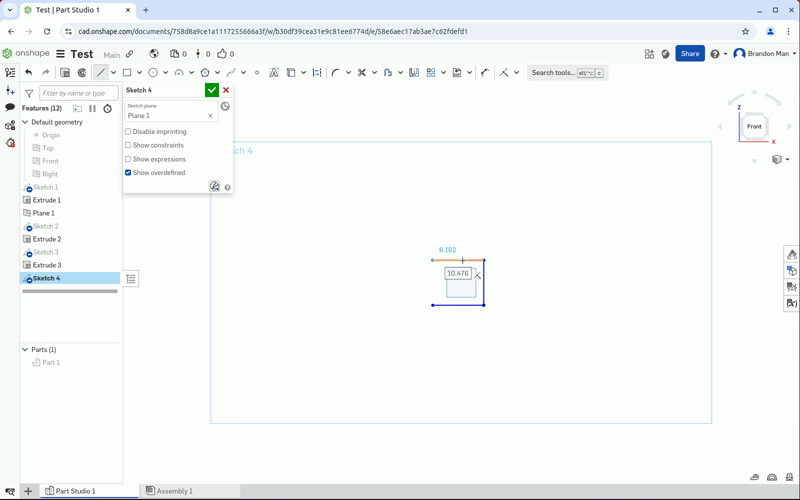
mouse_move(432, 305)
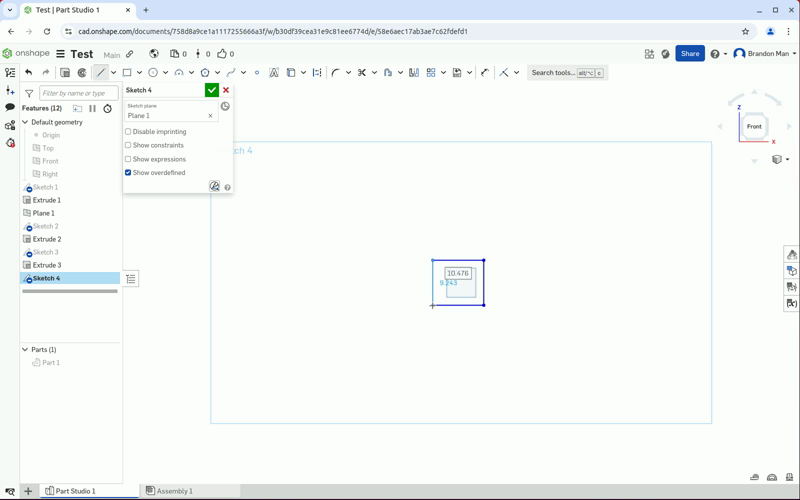
key_up(shift)
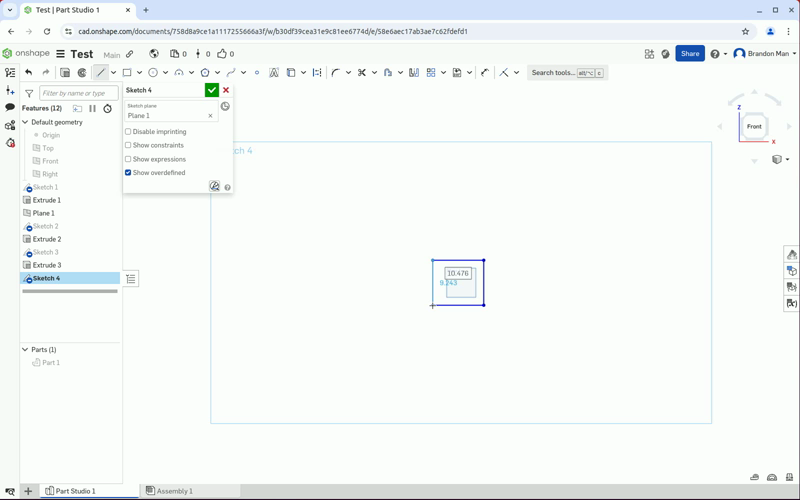
click(432, 305)
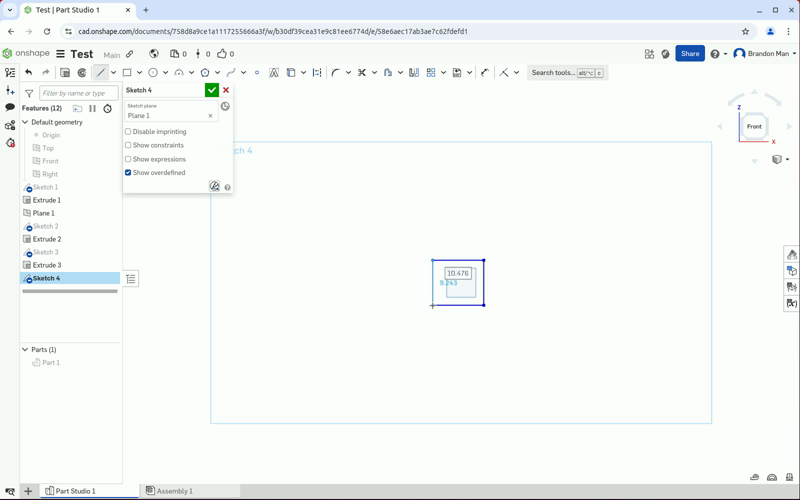
key(esc)
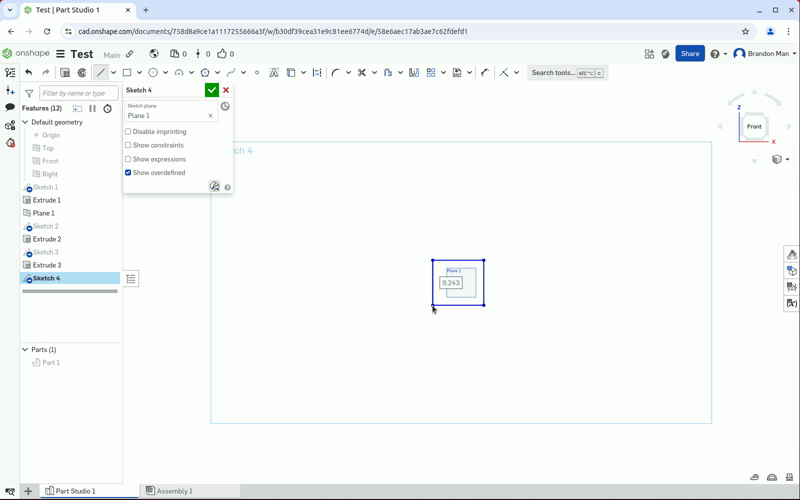
mouse_move(478, 271)
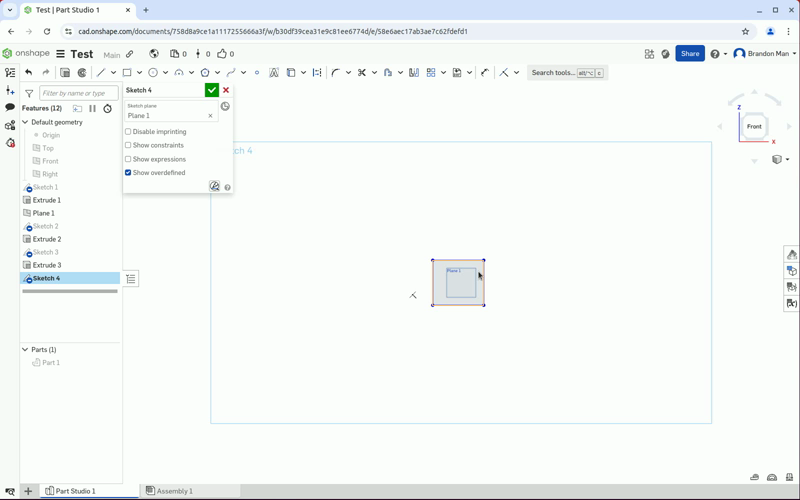
click(478, 271)
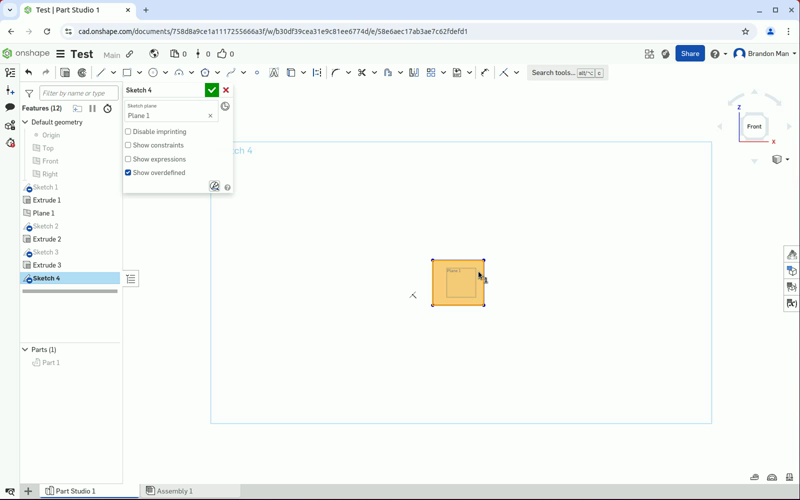
mouse_move(73, 352)
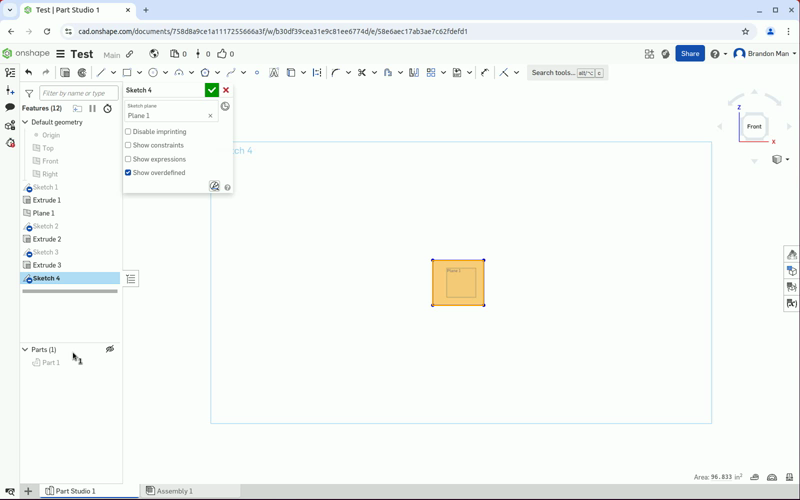
key(shift+y)
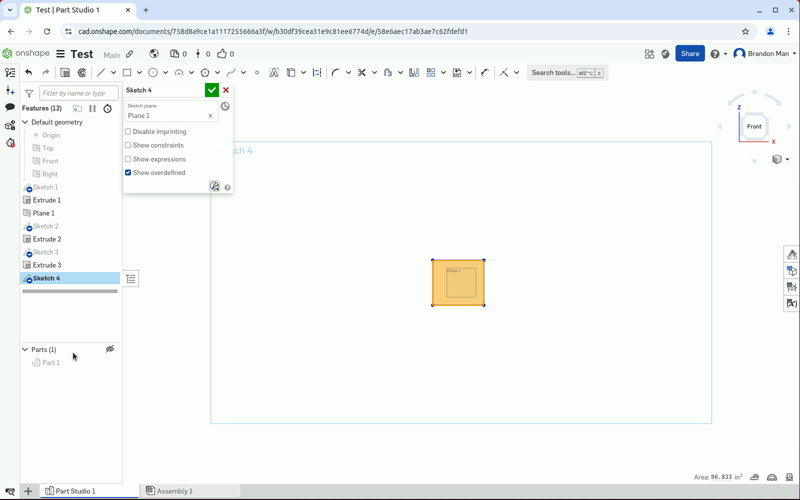
key(shift+e)
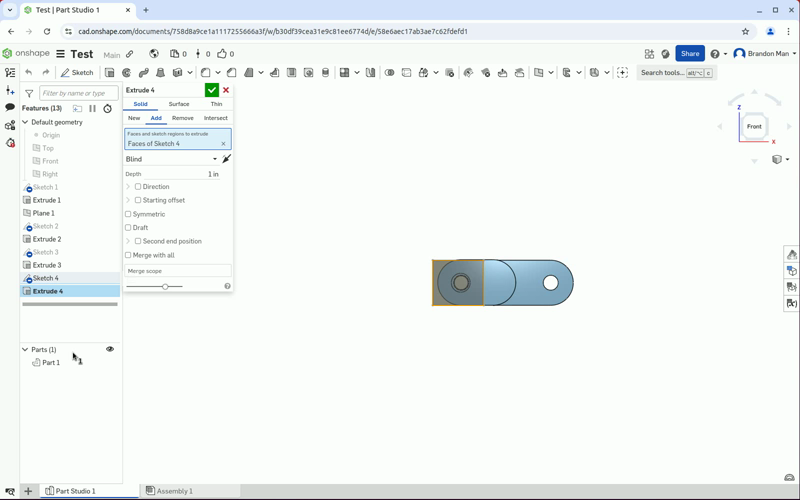
mouse_move(143, 106)
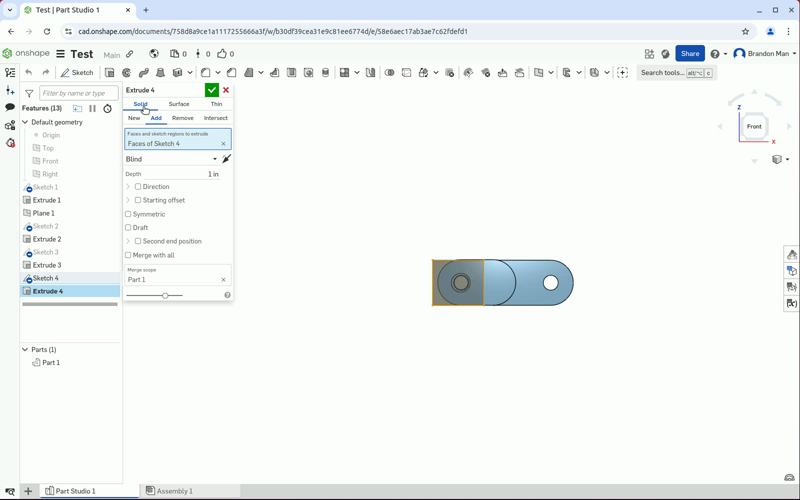
click(143, 106)
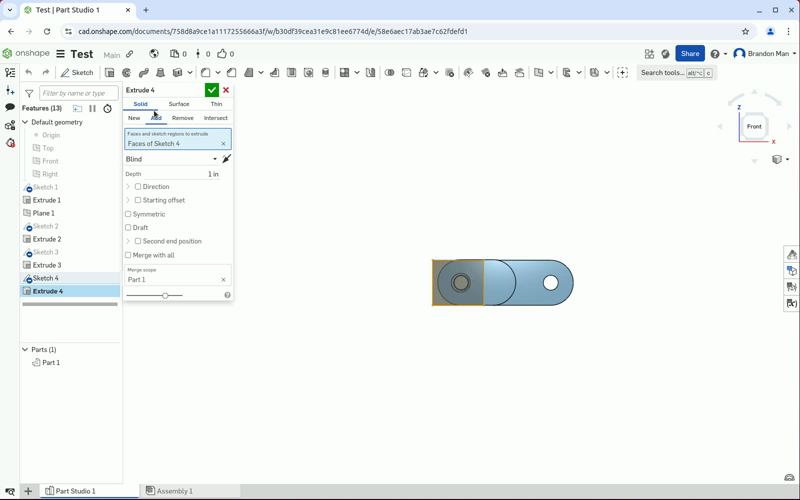
mouse_move(186, 120)
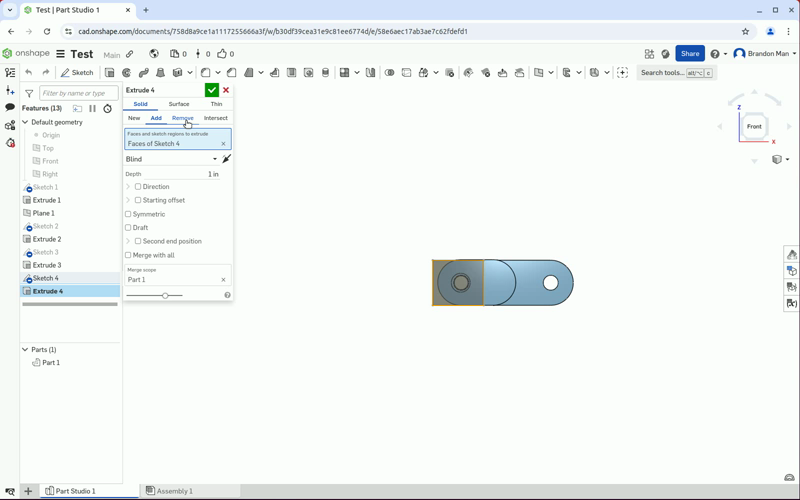
click(186, 120)
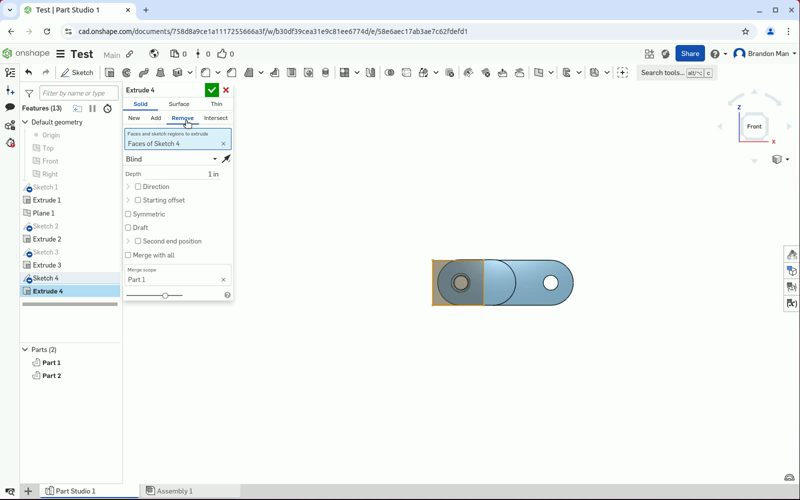
key(tab, 4)
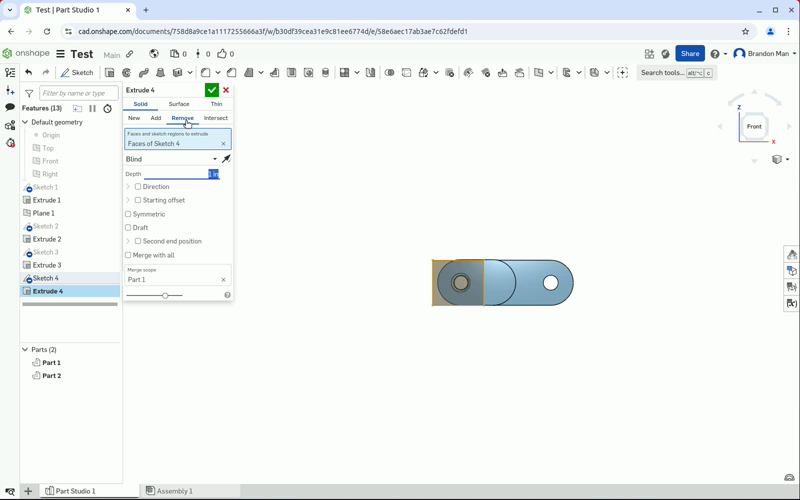
text(2.889)
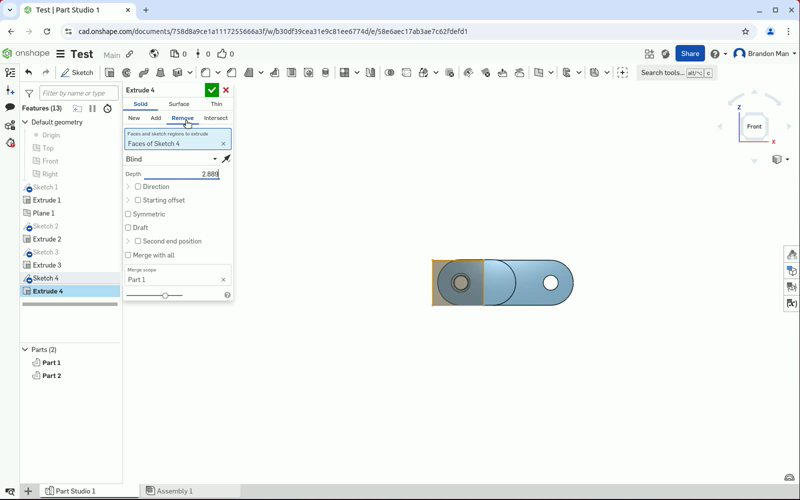
key(tab, 6)
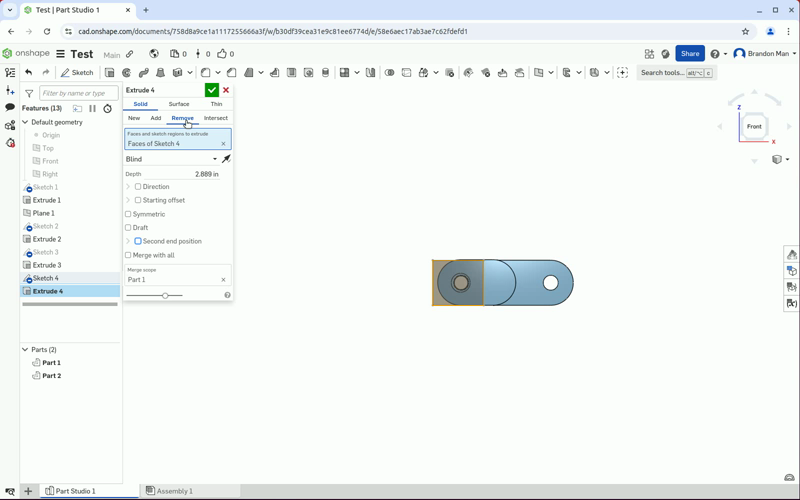
key(space)
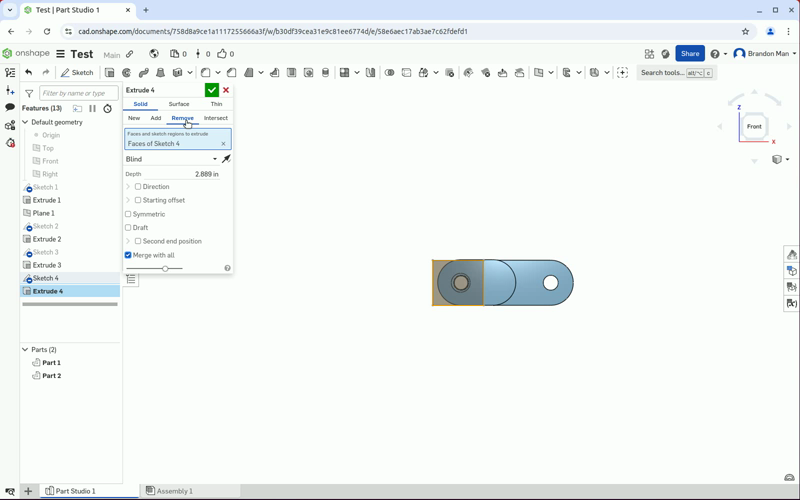
key(enter)
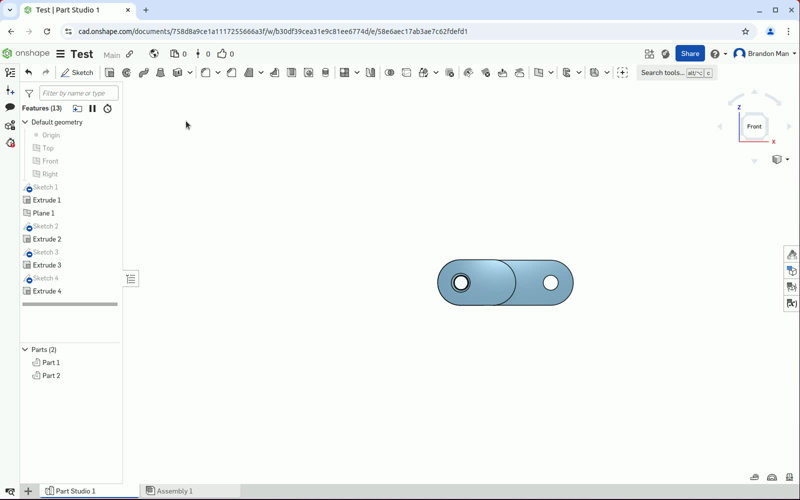
key(shift+h)
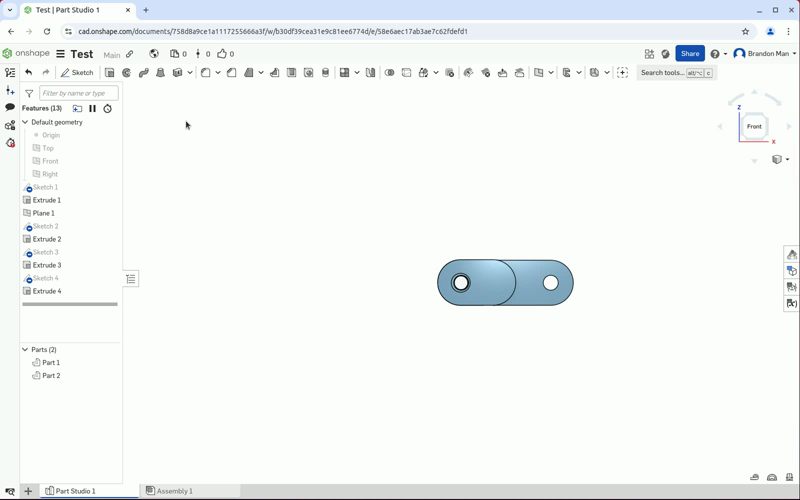
key(shift+h)
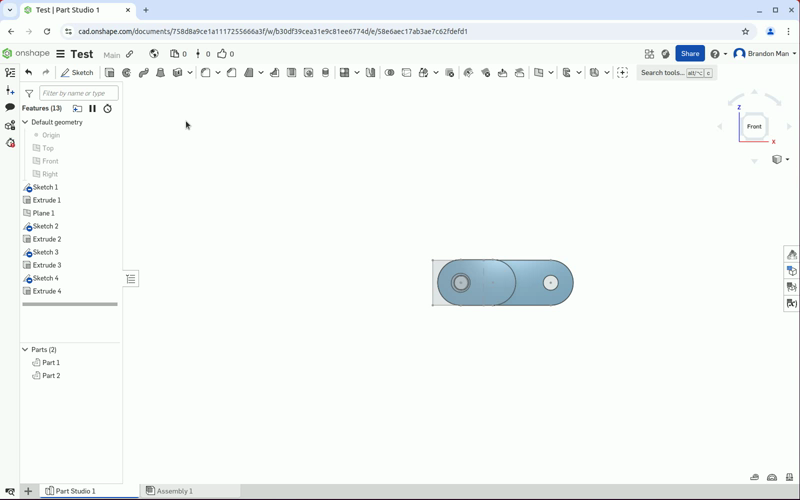
key(shift+7)
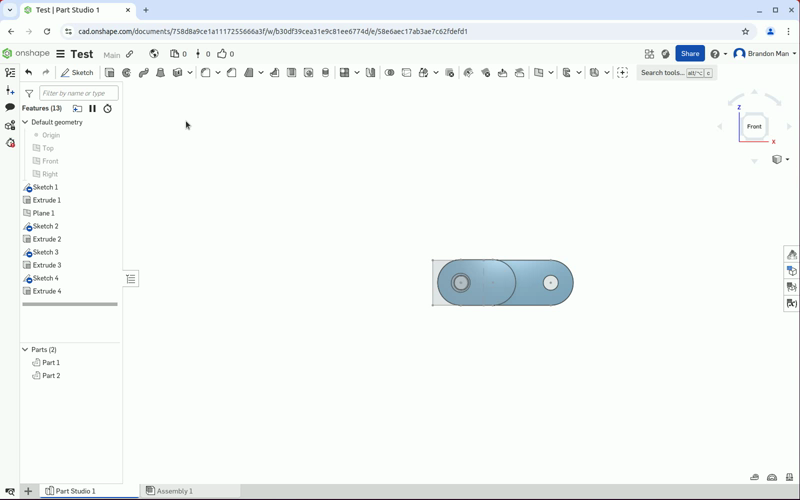
key(left, 2)
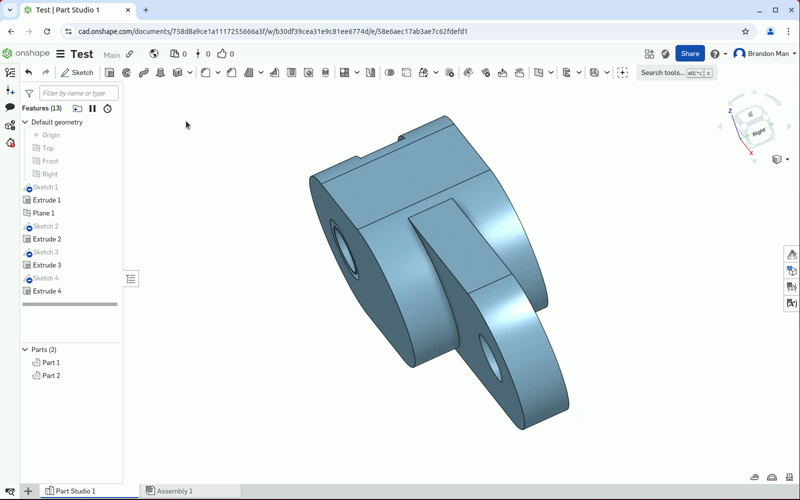
key(down, 2)
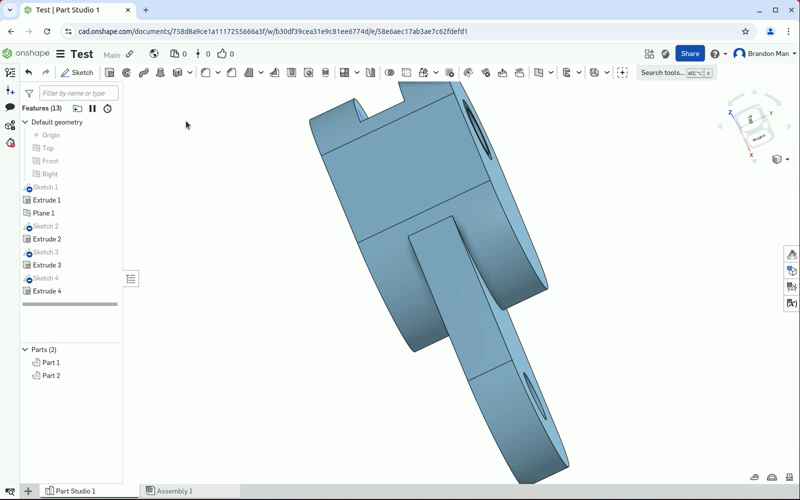
key(up, 2)
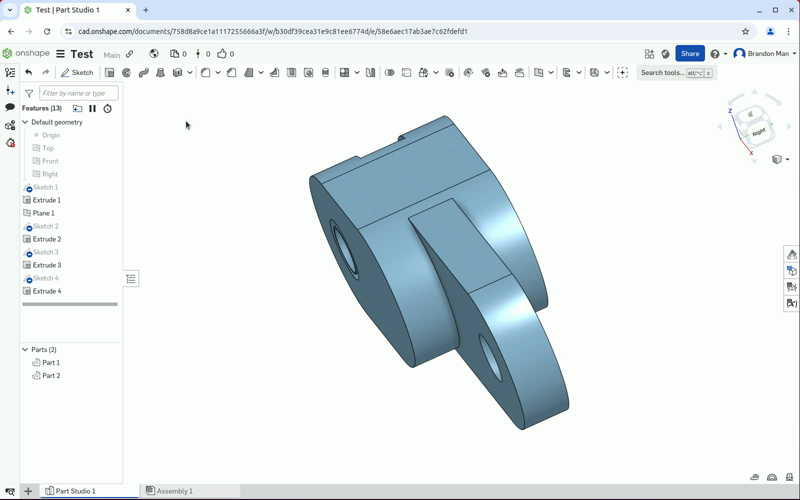
key(right, 2)
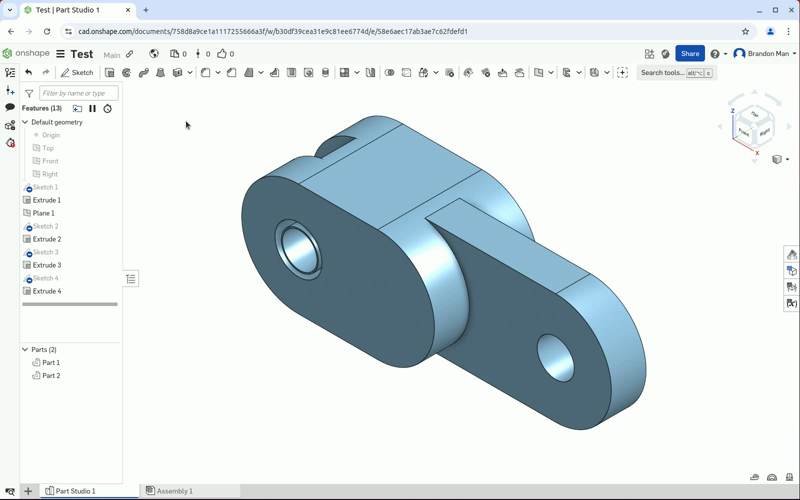
mouse_move(73, 189)
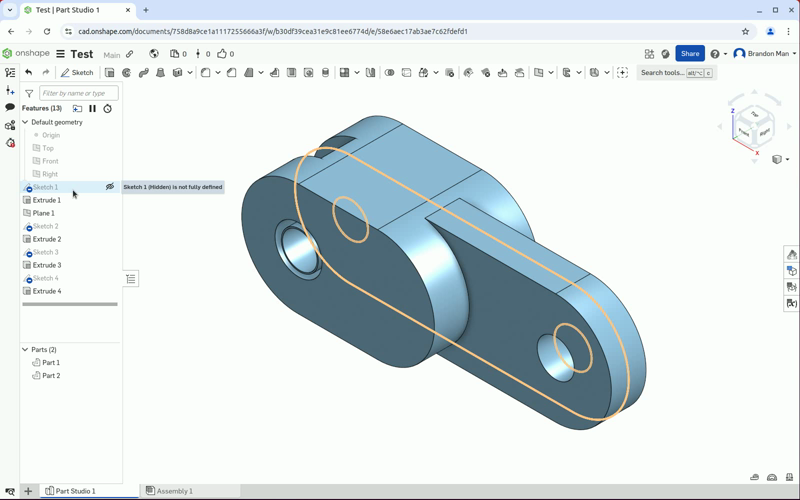
click(73, 189)